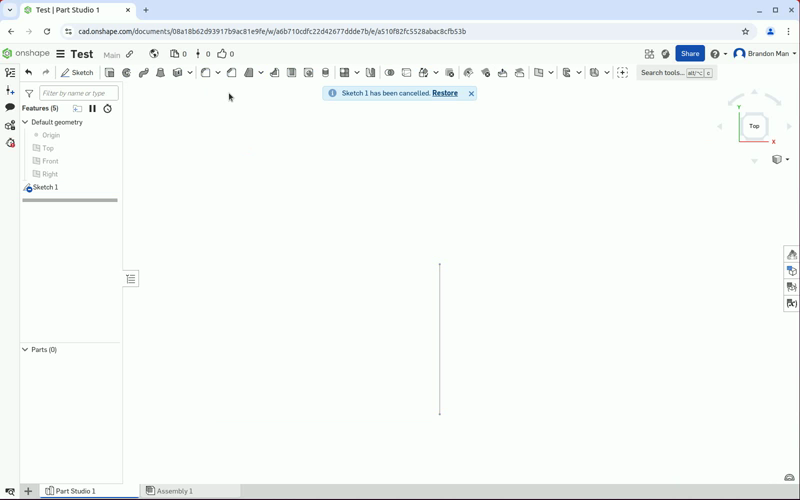
key(shift+h)
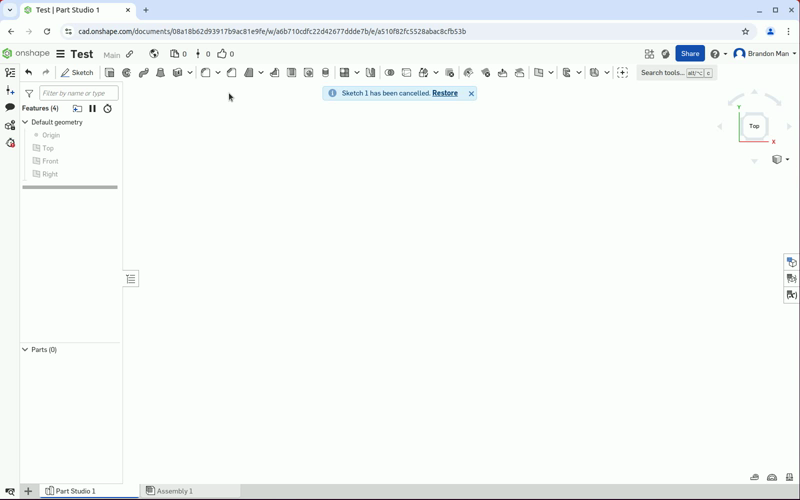
mouse_move(73, 352)
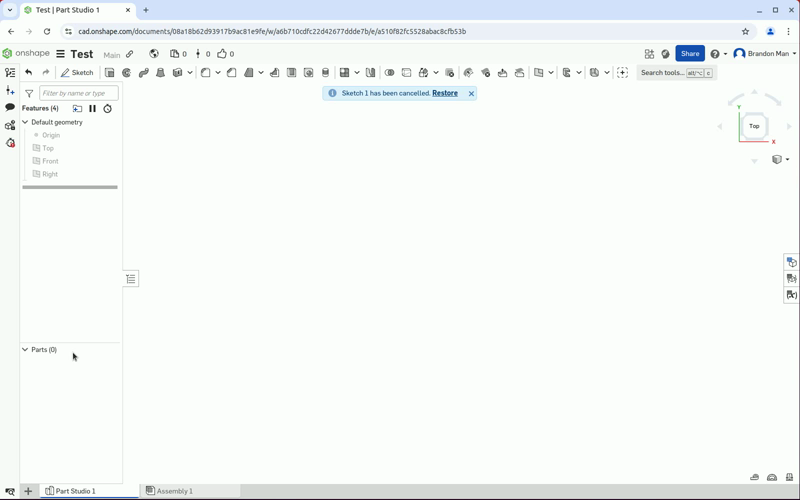
key(y)
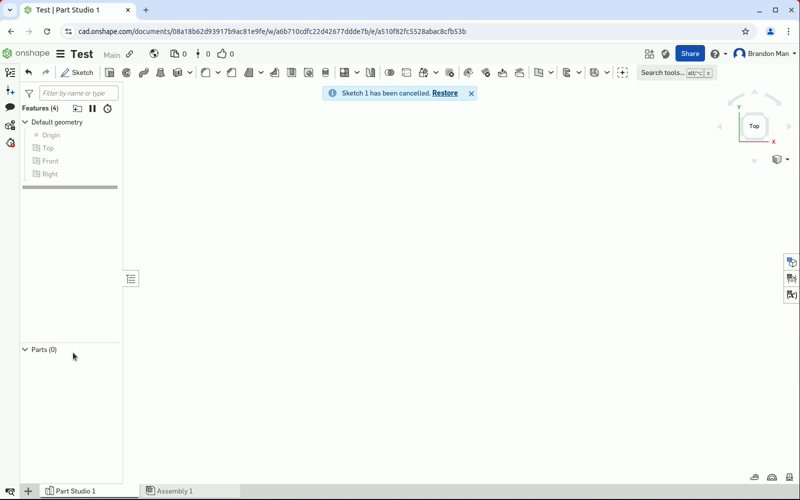
key(shift+p)
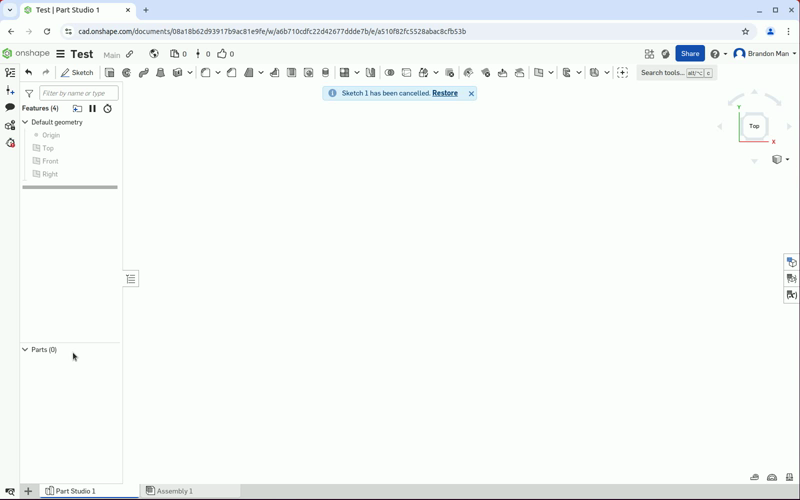
key(space)
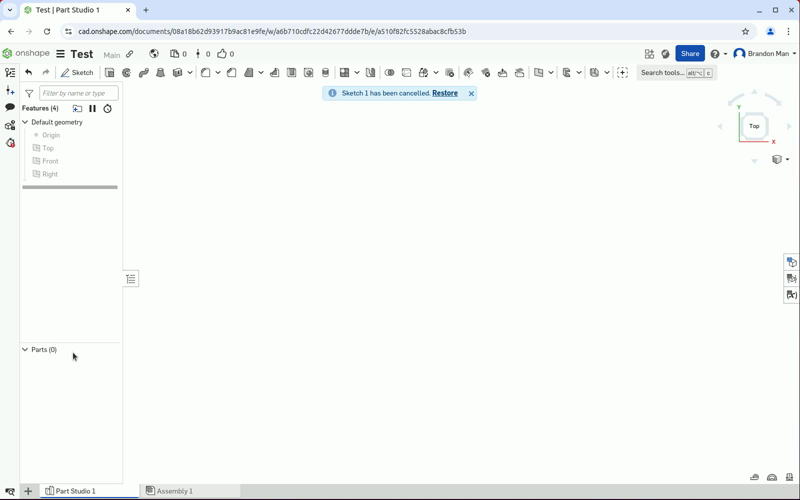
key_down(shift)
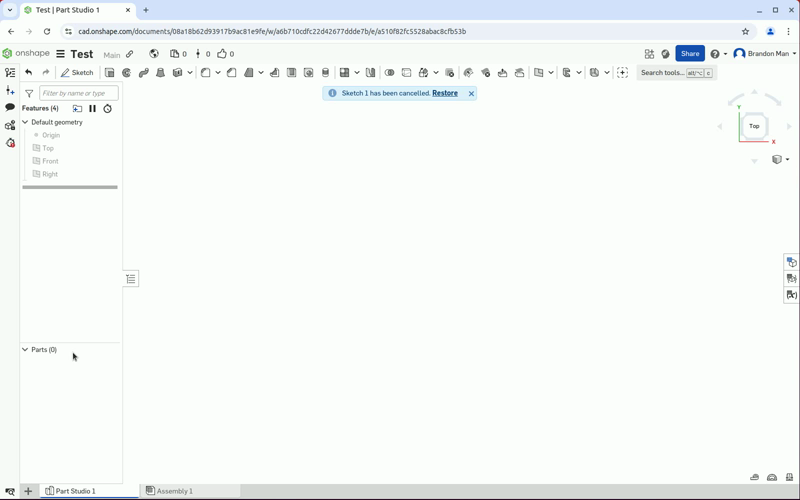
key(up)
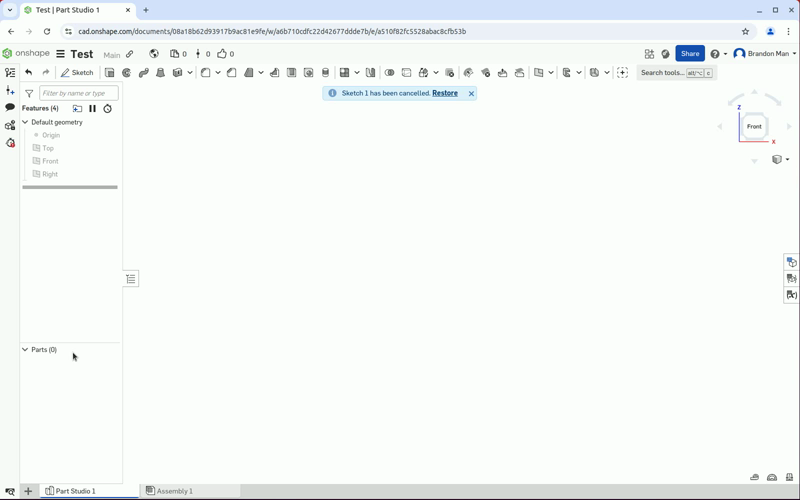
key_up(shift)
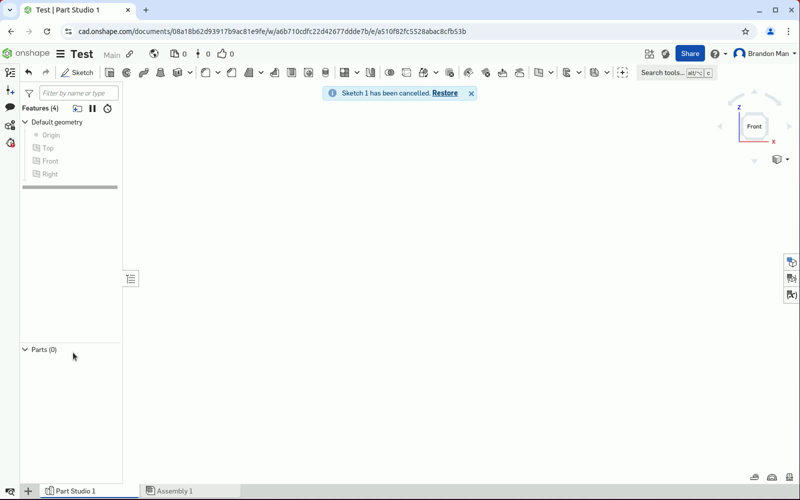
key(space)
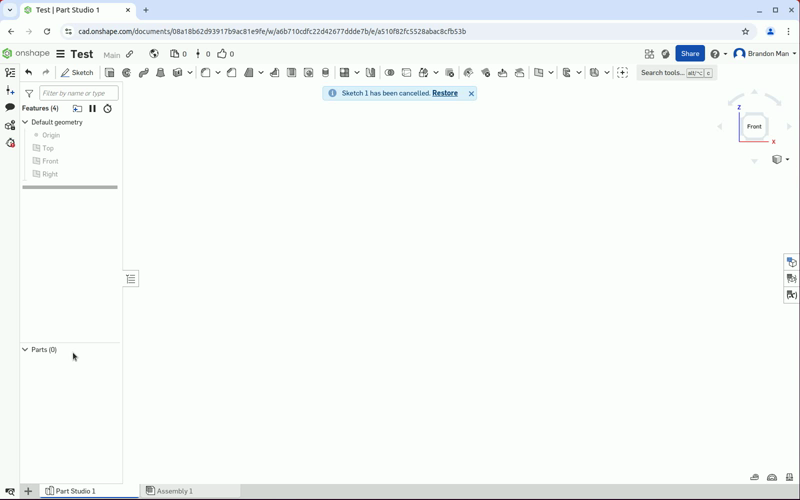
key_down(shift)
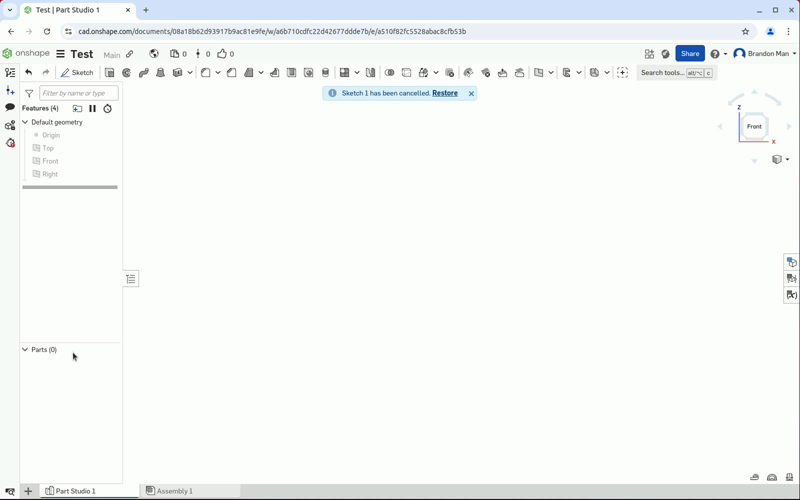
key(left)
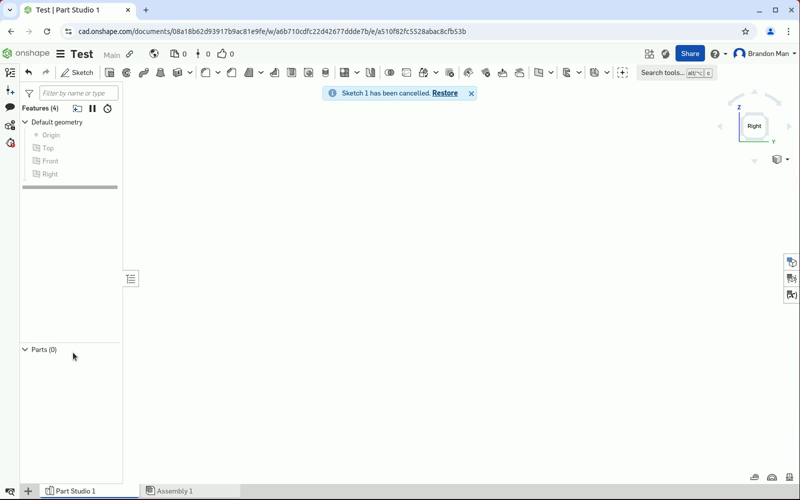
key_up(shift)
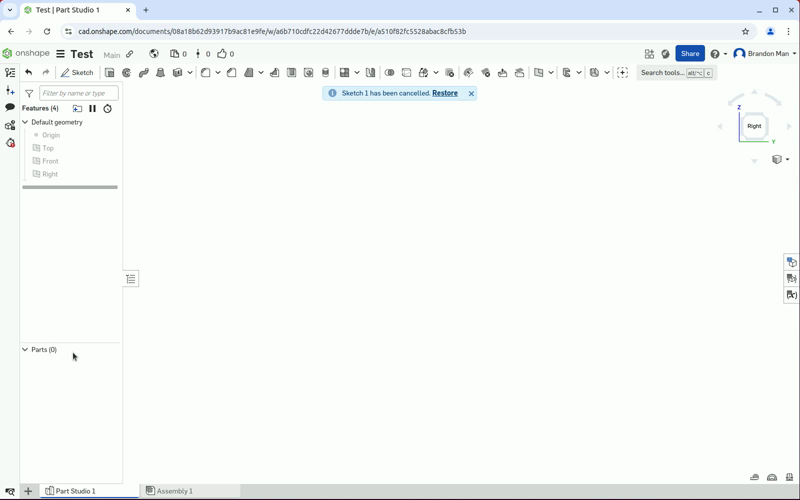
mouse_move(73, 352)
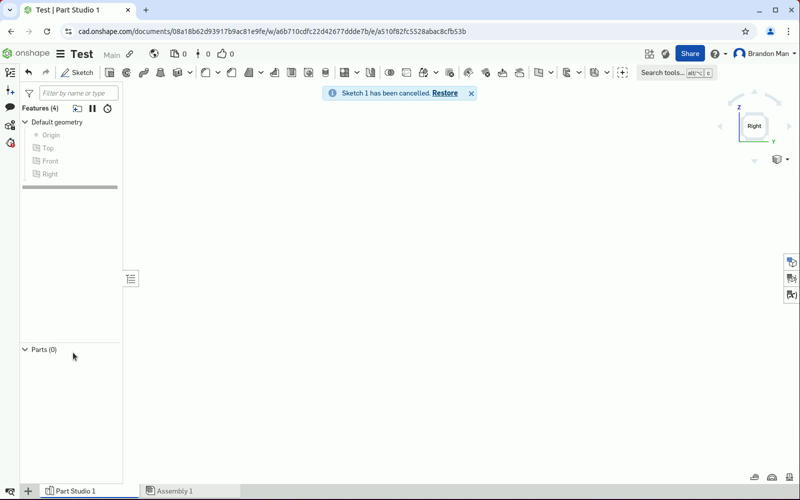
key(shift+y)
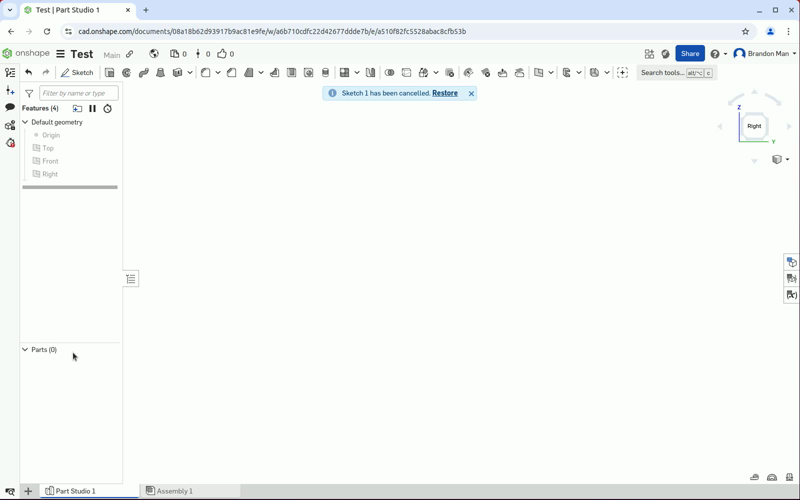
key(shift+s)
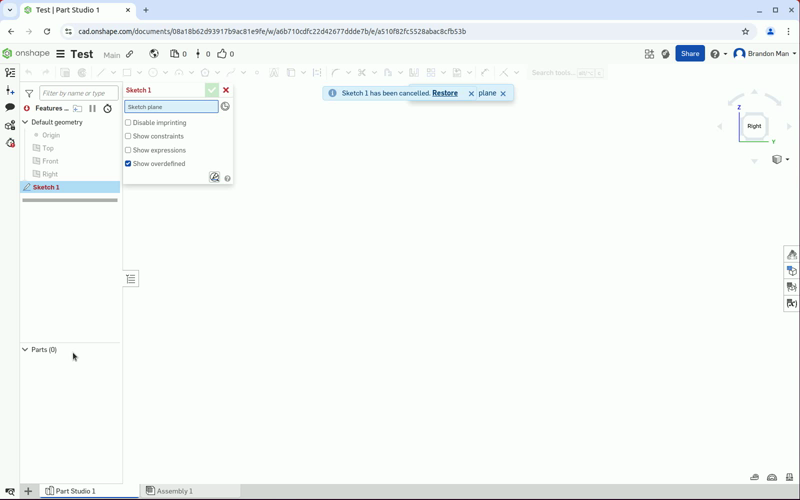
mouse_move(73, 176)
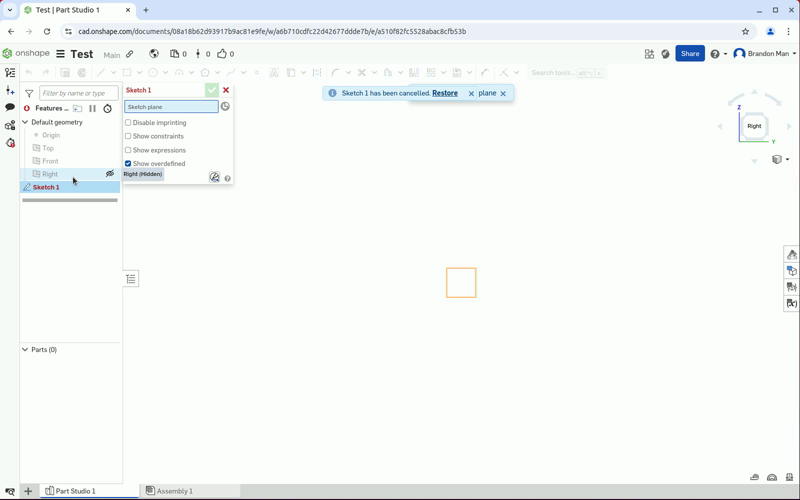
click(73, 176)
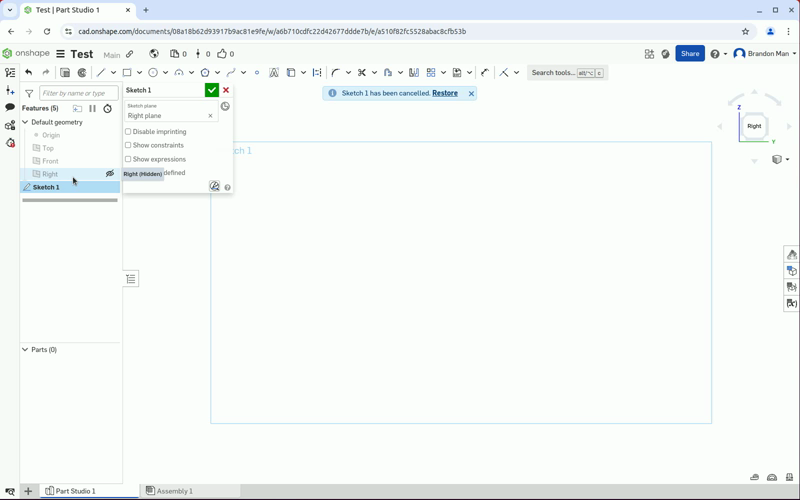
mouse_move(73, 352)
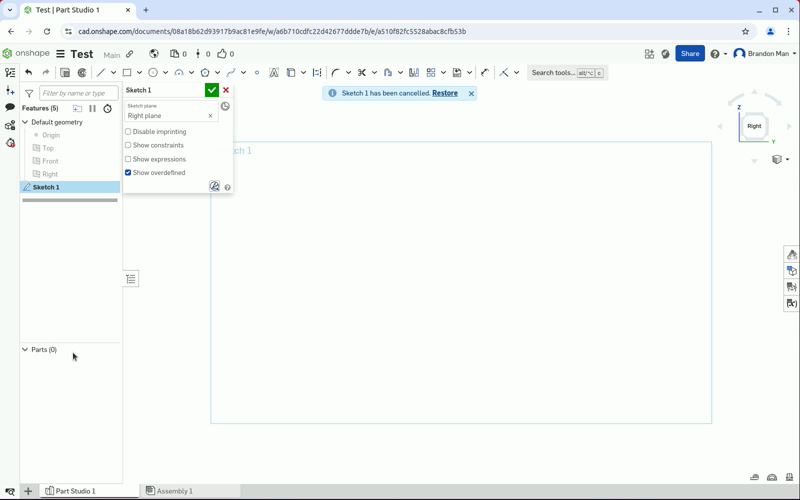
key(y)
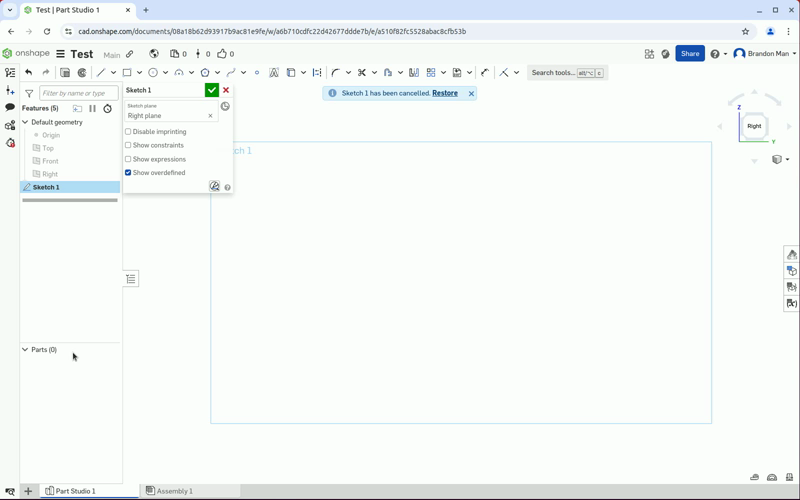
key(l)
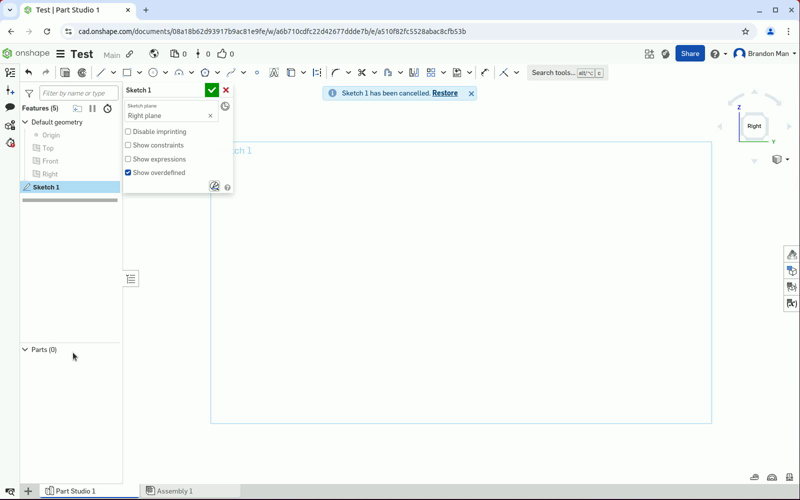
key_down(shift)
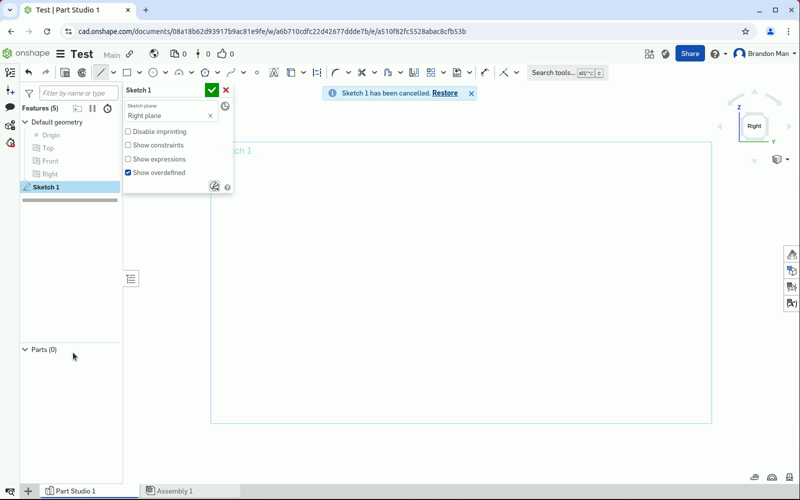
mouse_move(443, 395)
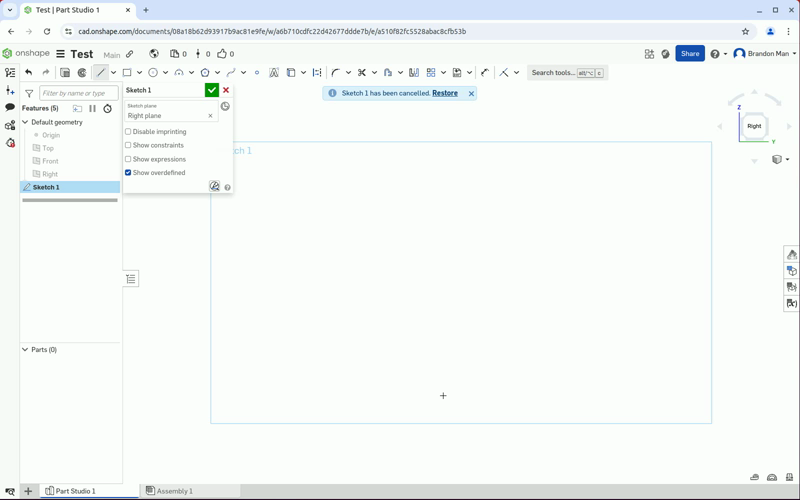
click(443, 395)
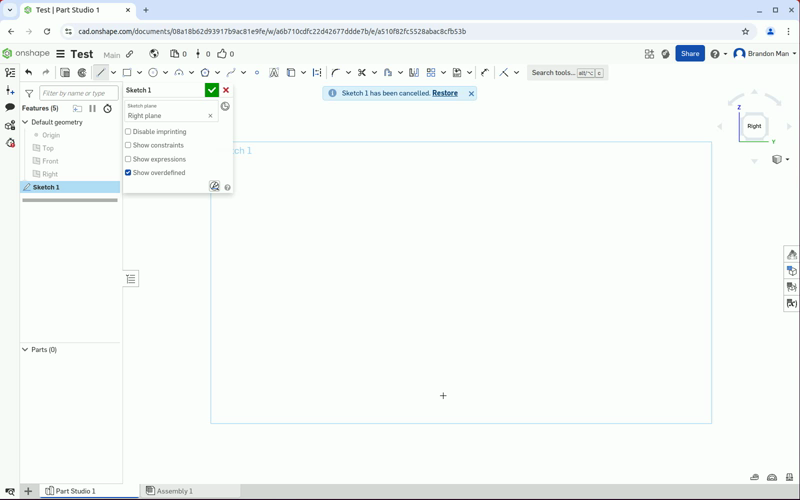
key_up(shift)
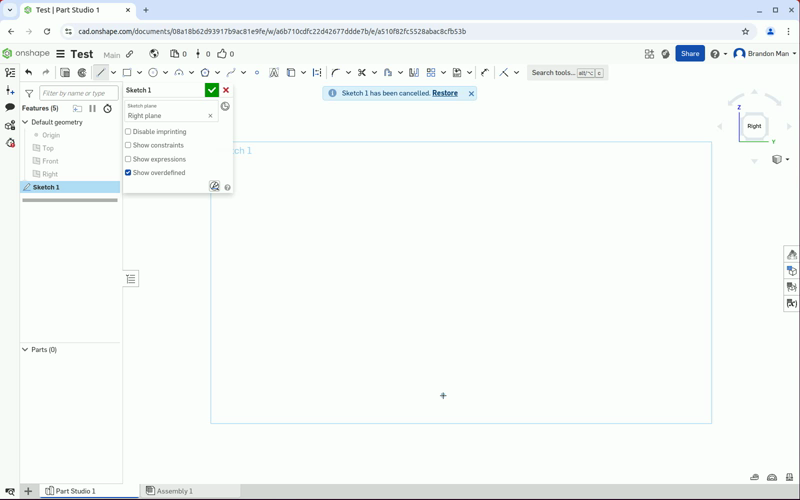
key_down(shift)
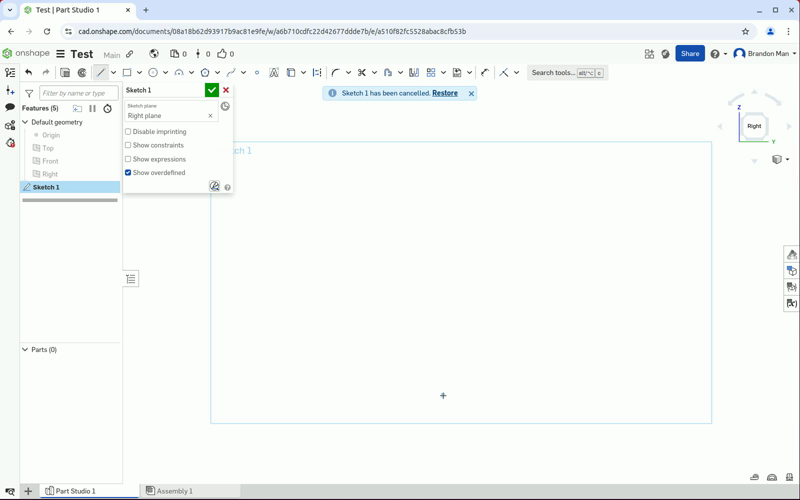
mouse_move(473, 395)
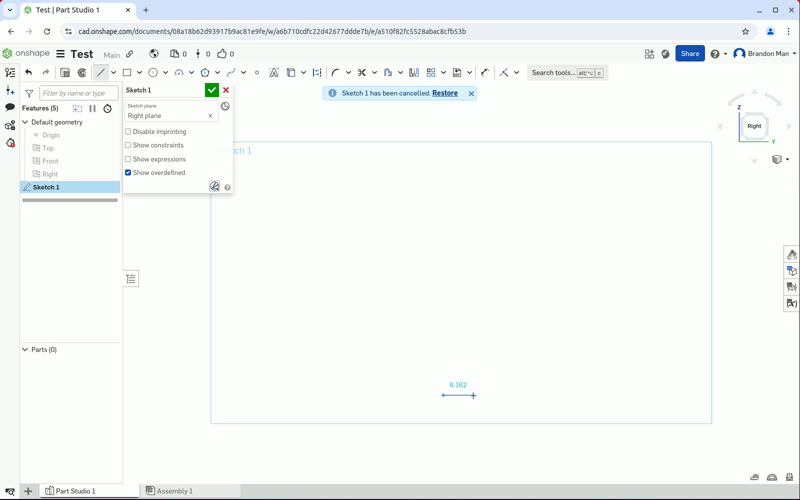
mouse_move(476, 395)
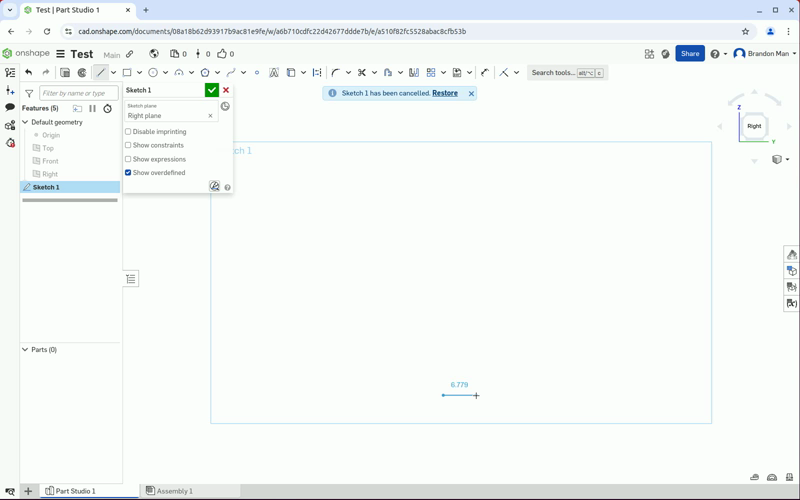
click(476, 395)
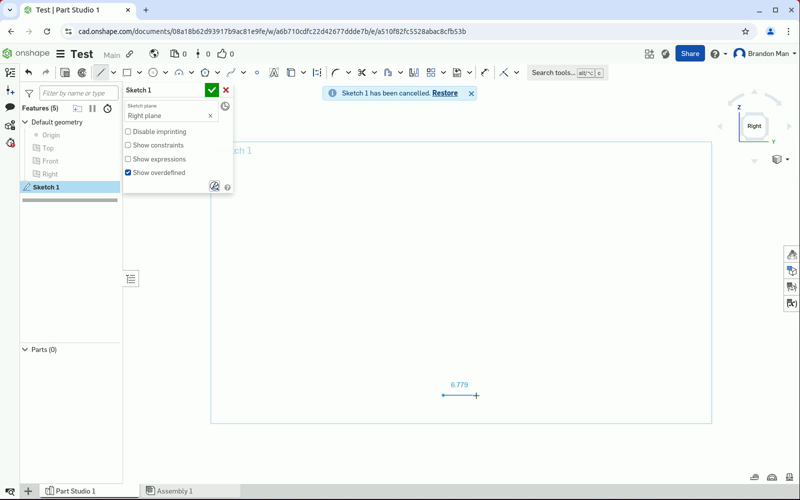
key_up(shift)
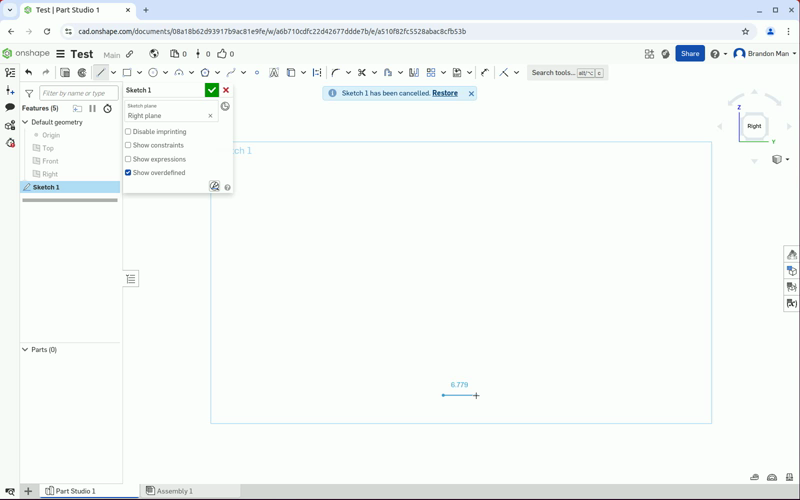
key_down(shift)
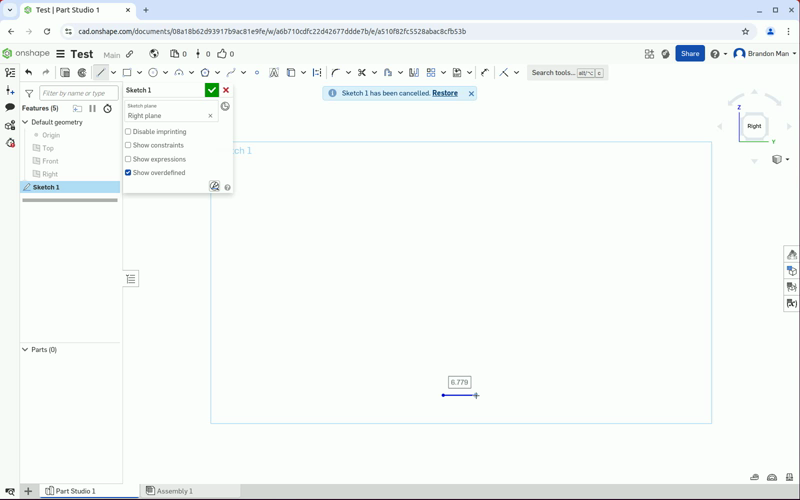
mouse_move(476, 174)
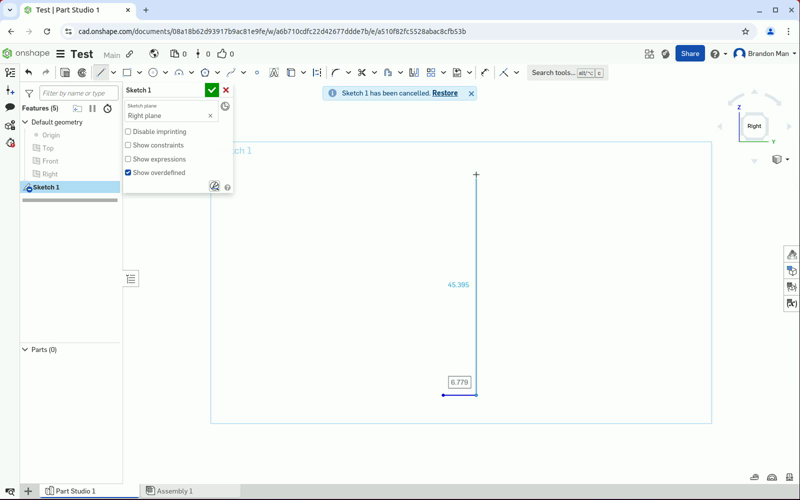
click(476, 174)
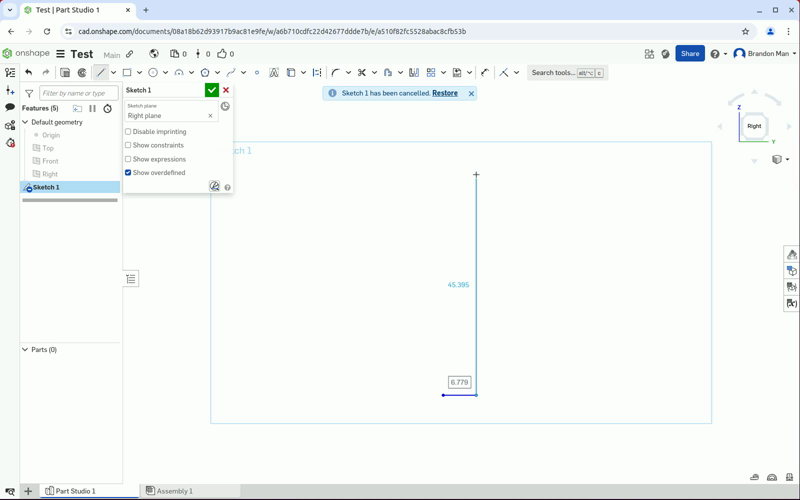
key_up(shift)
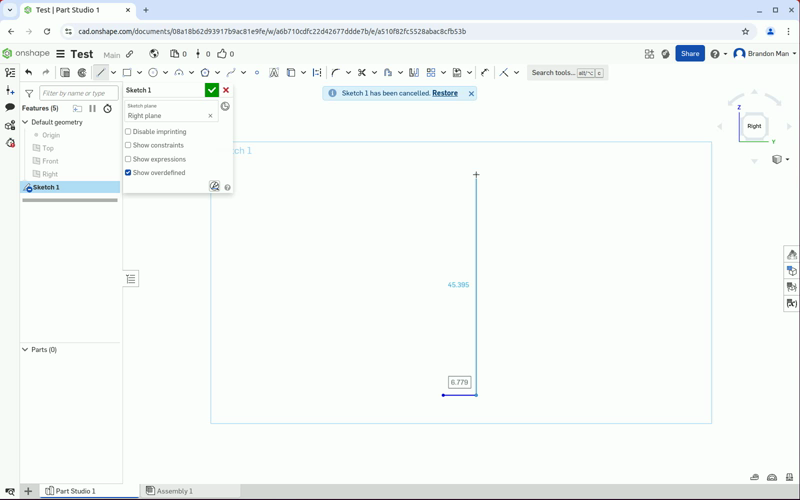
key_down(shift)
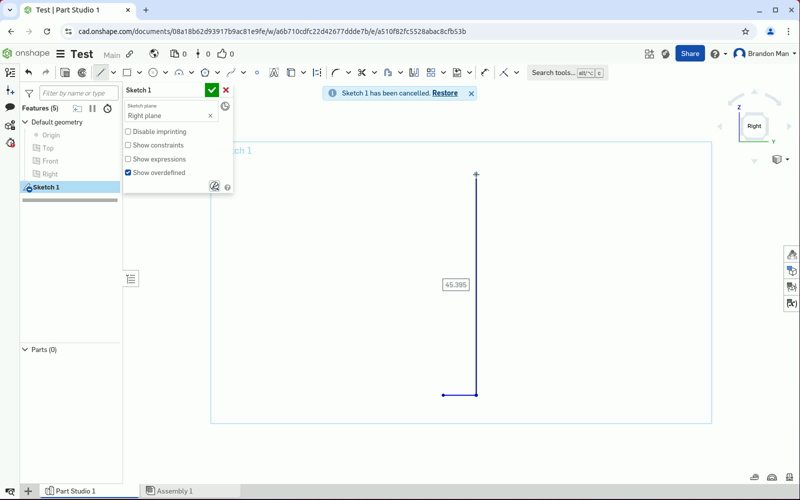
mouse_move(506, 174)
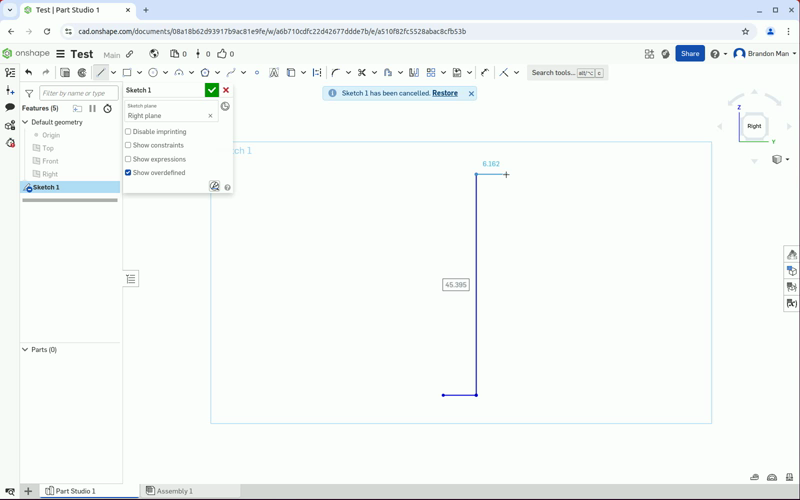
mouse_move(476, 171)
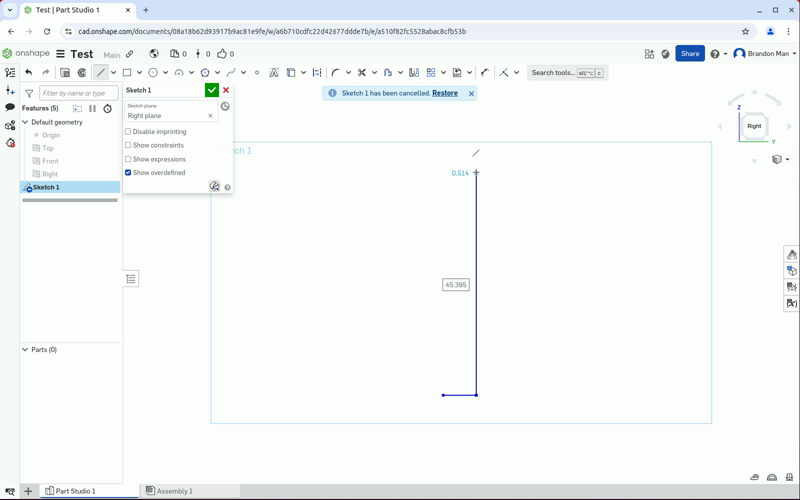
scroll(6)
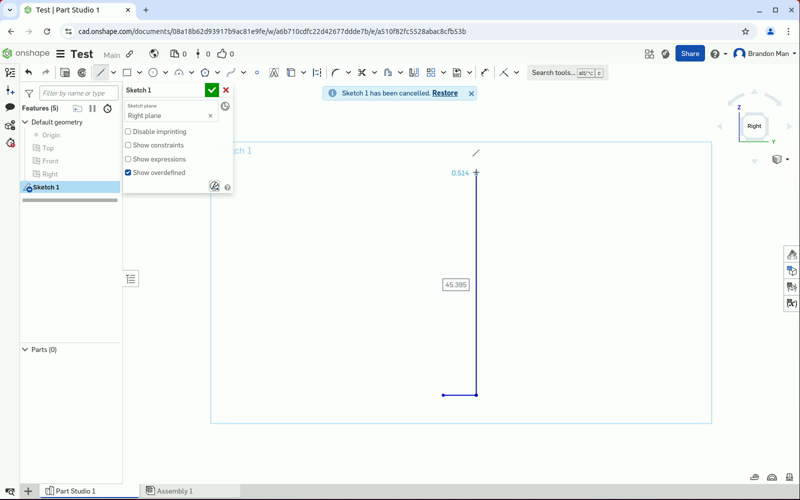
scroll(6)
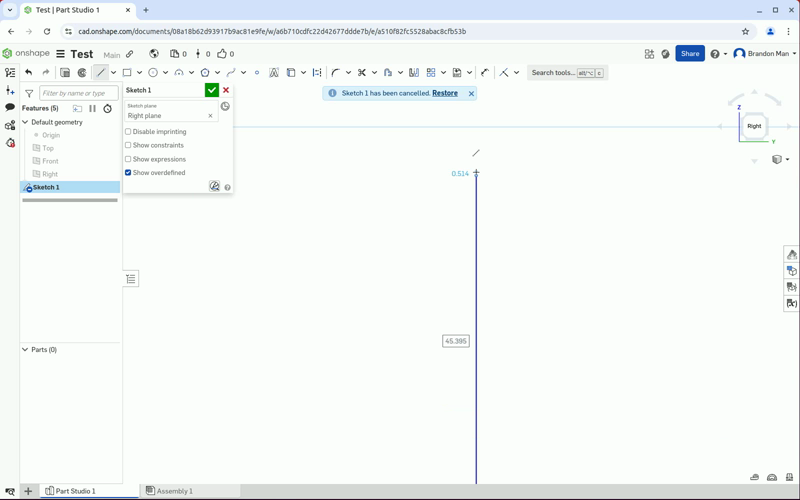
scroll(6)
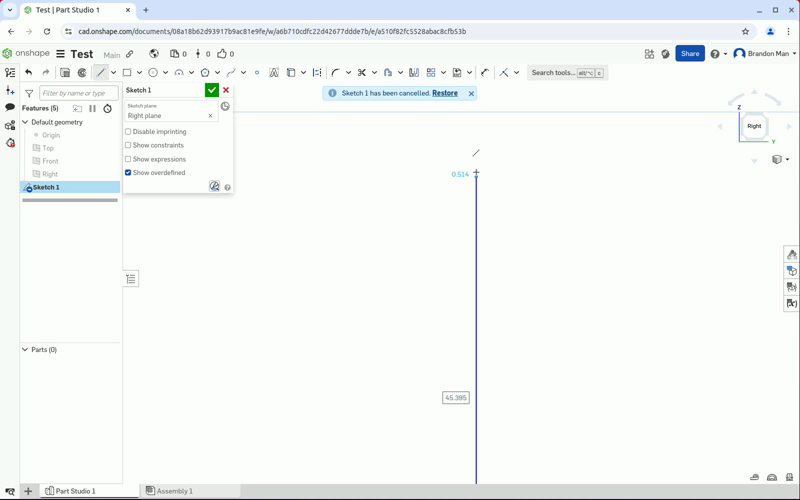
scroll(6)
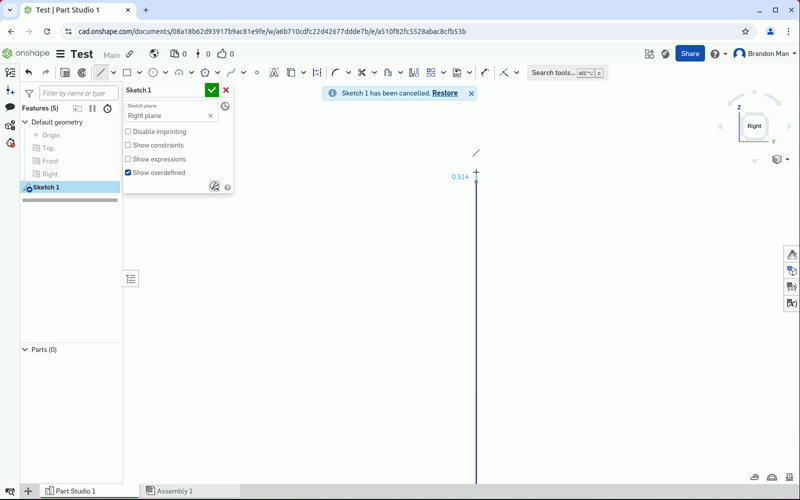
scroll(6)
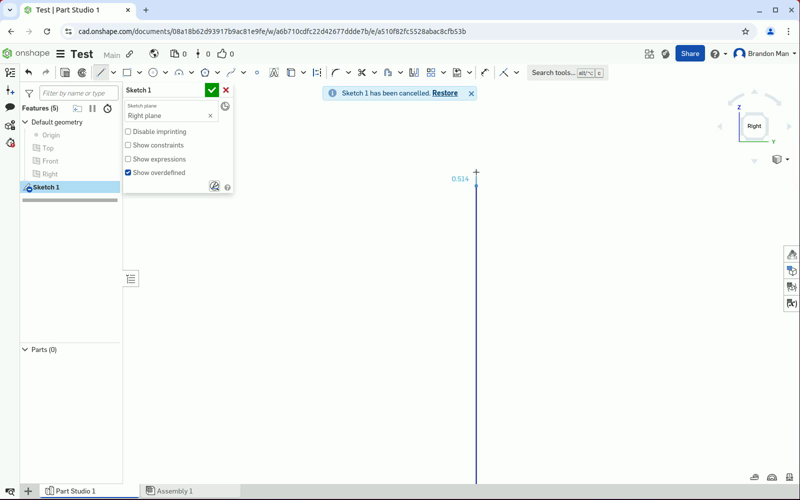
scroll(6)
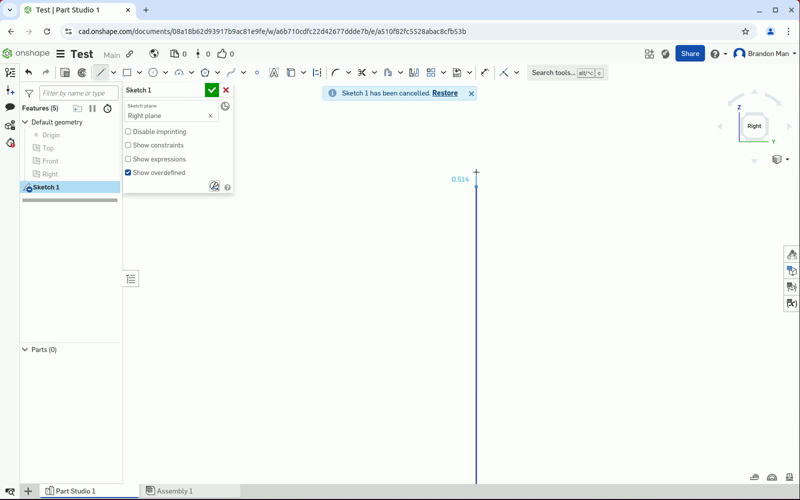
scroll(6)
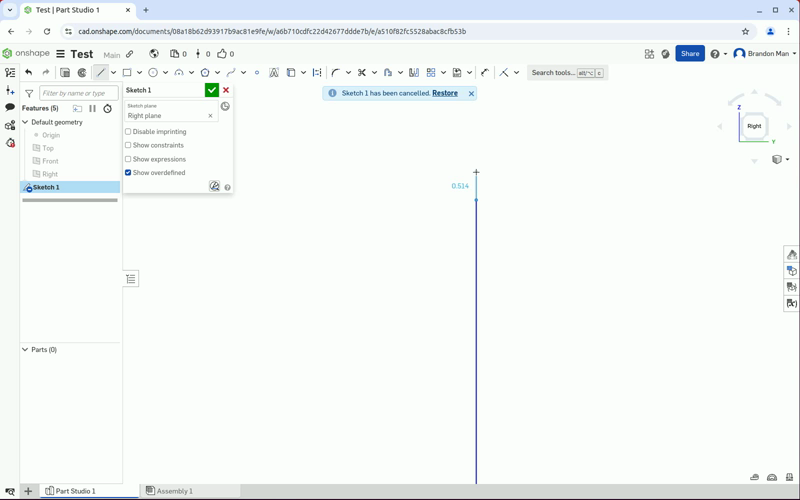
click(476, 171)
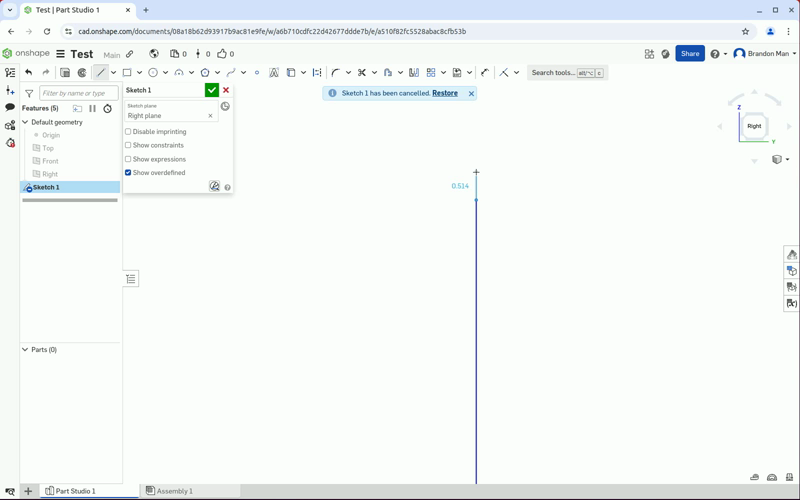
scroll(-6)
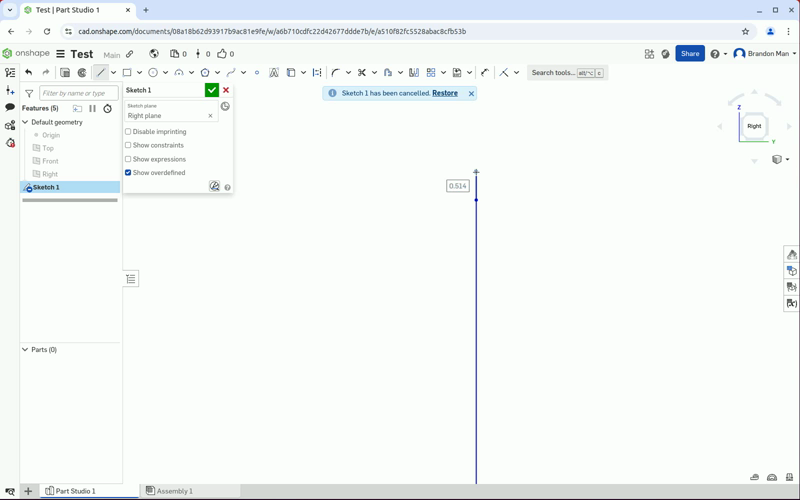
scroll(-6)
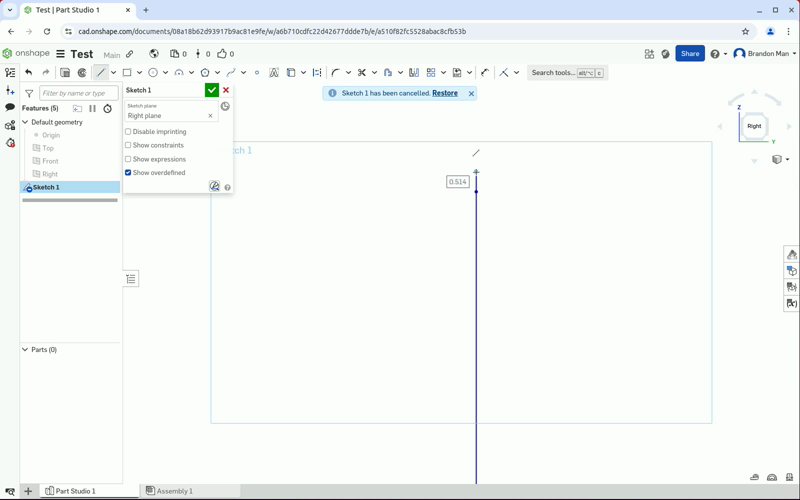
scroll(-6)
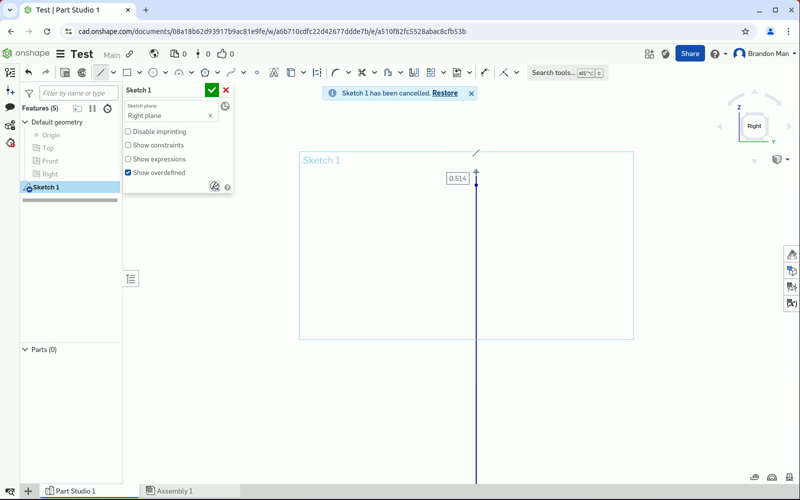
scroll(-6)
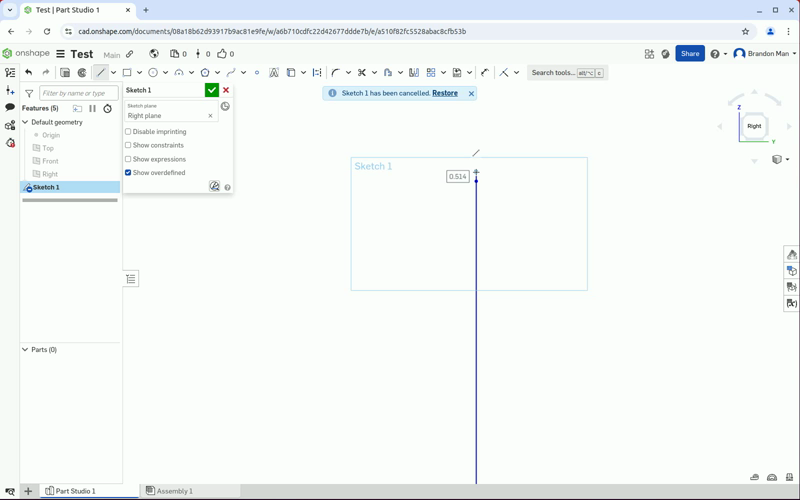
scroll(-6)
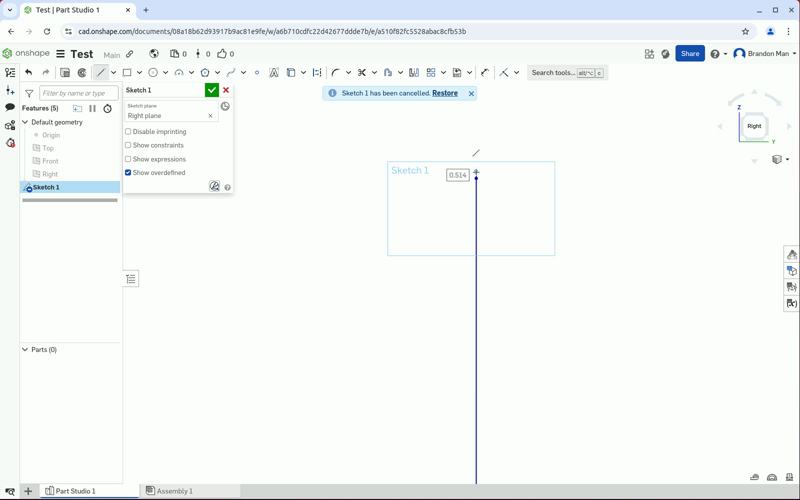
scroll(-6)
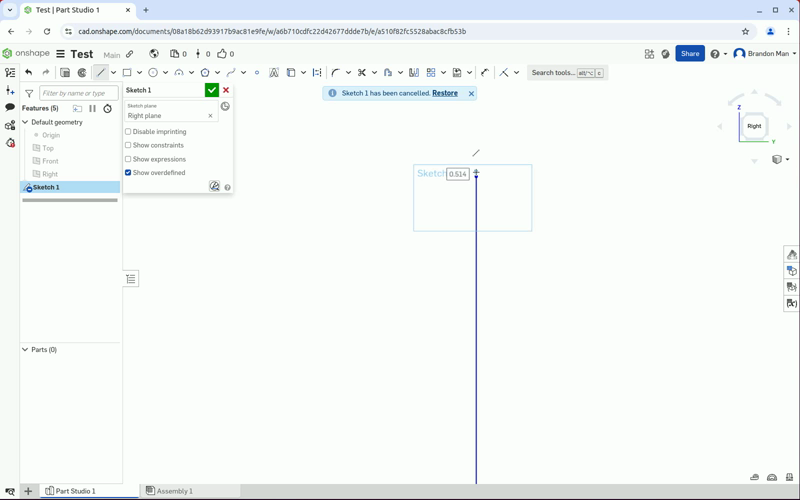
scroll(-6)
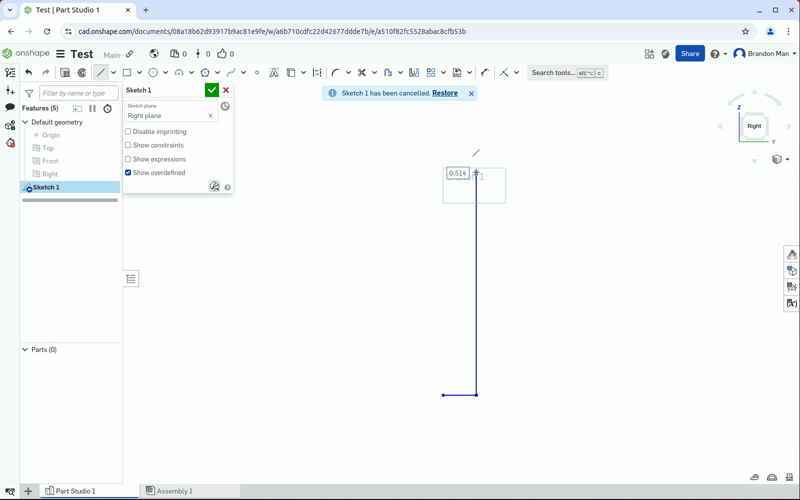
key_up(shift)
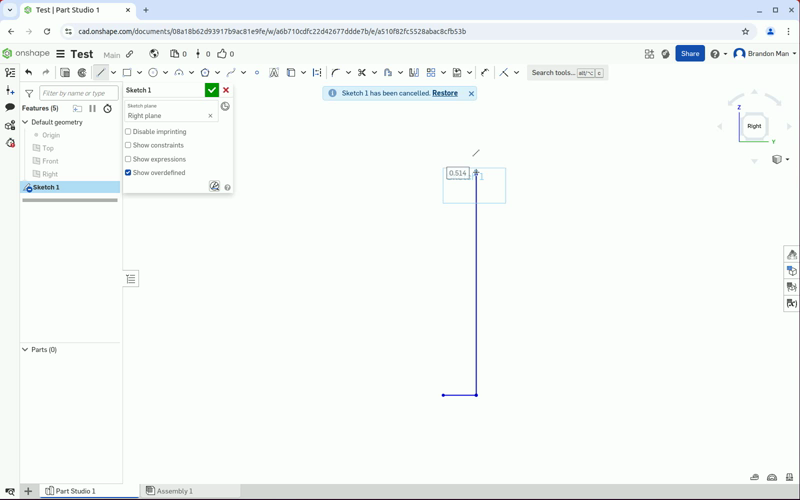
key_down(shift)
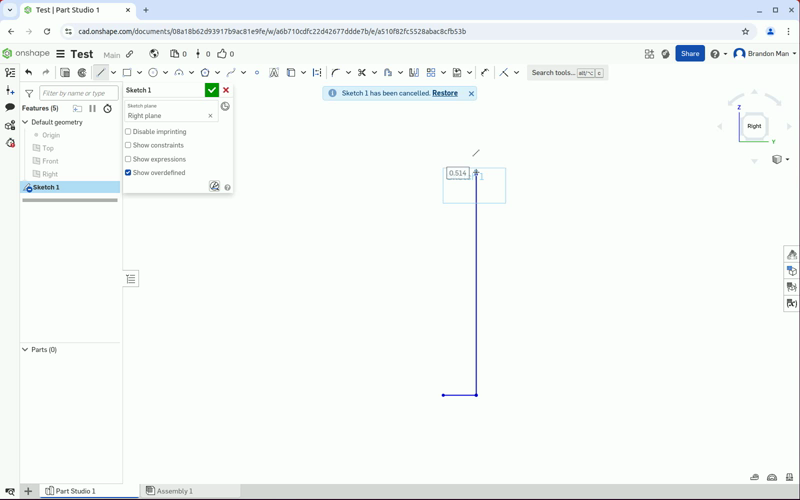
mouse_move(506, 171)
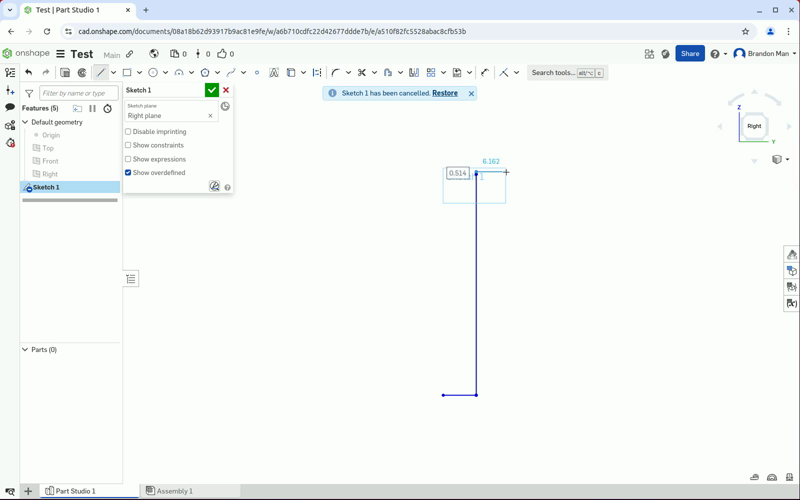
mouse_move(443, 204)
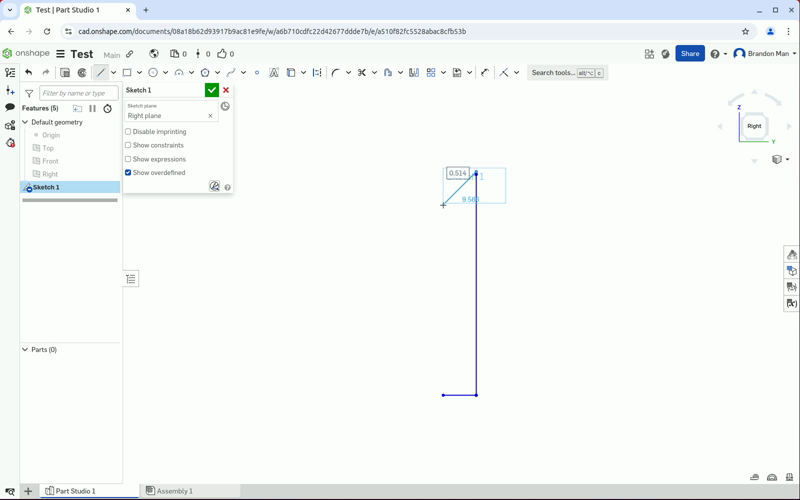
click(443, 204)
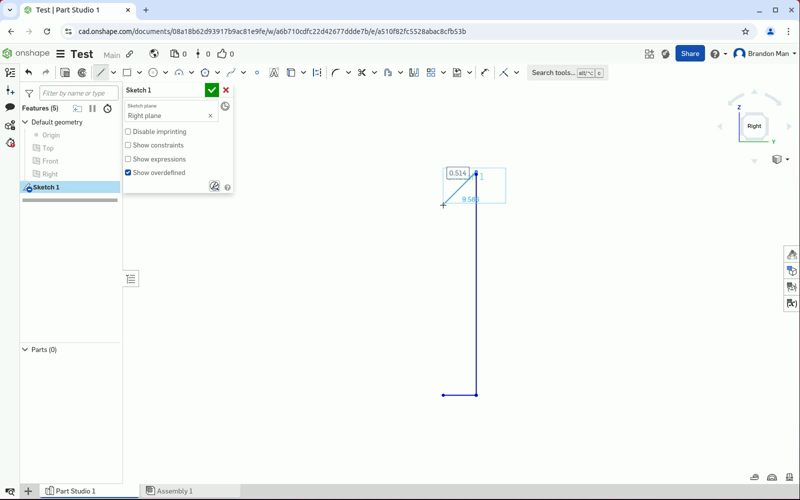
key_up(shift)
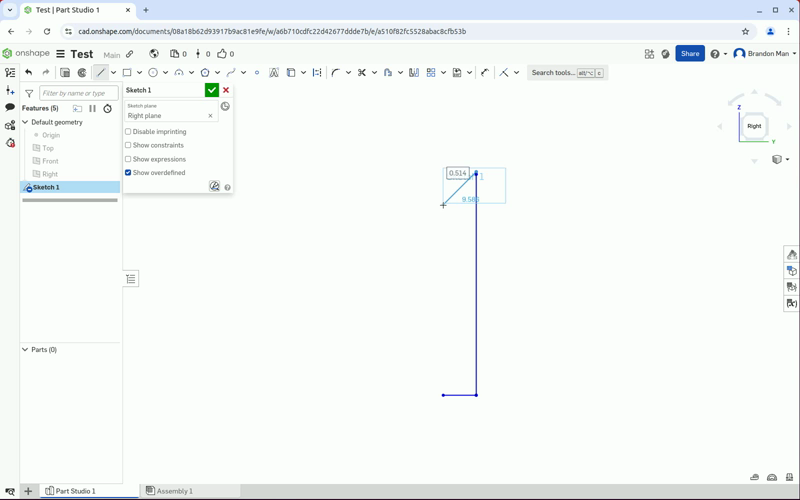
key_down(shift)
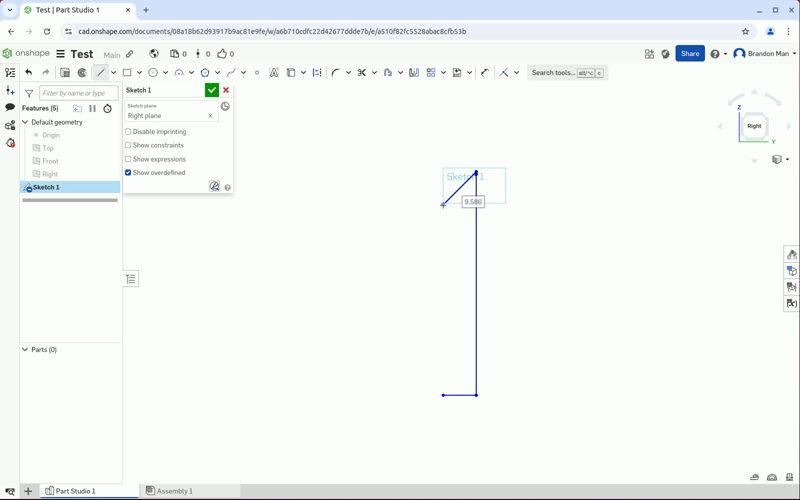
mouse_move(473, 204)
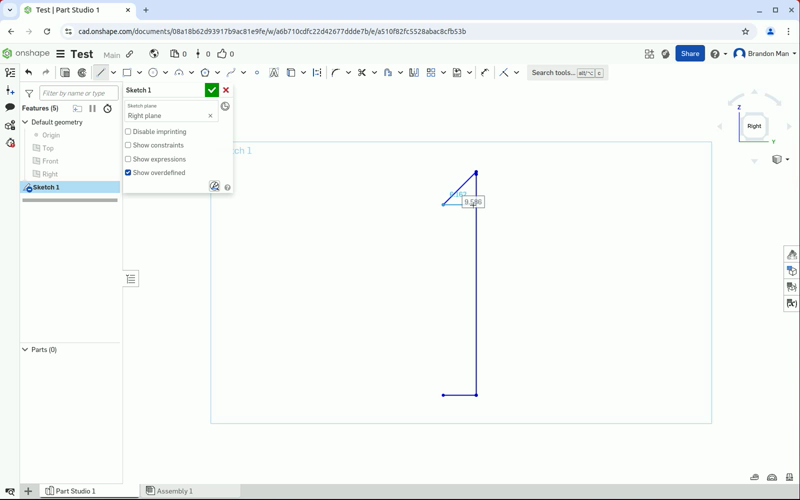
mouse_move(443, 209)
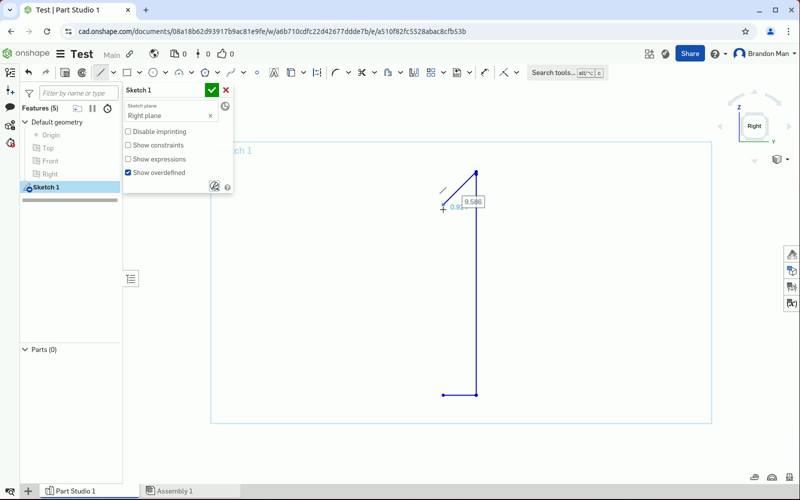
scroll(6)
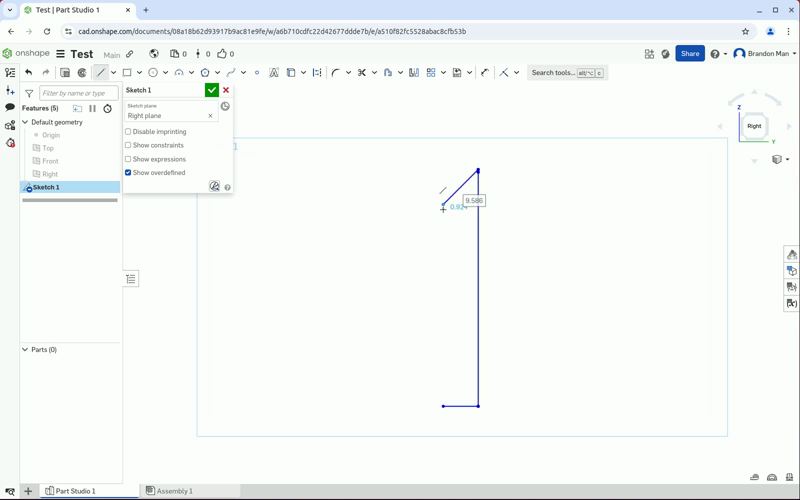
scroll(6)
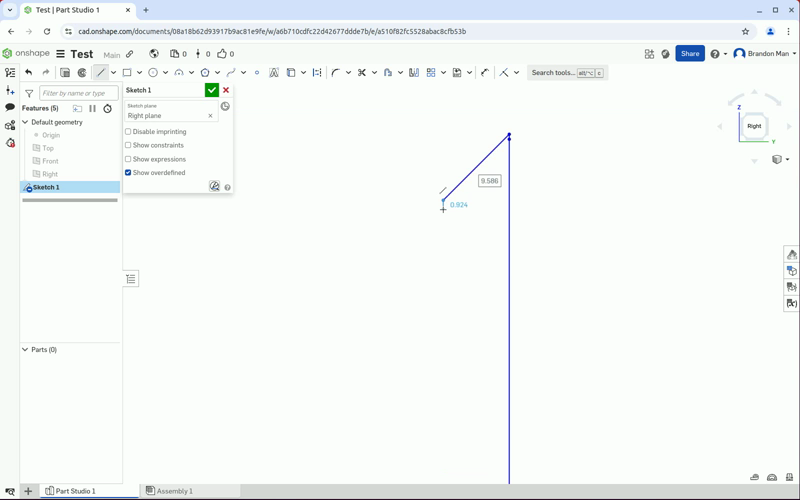
scroll(6)
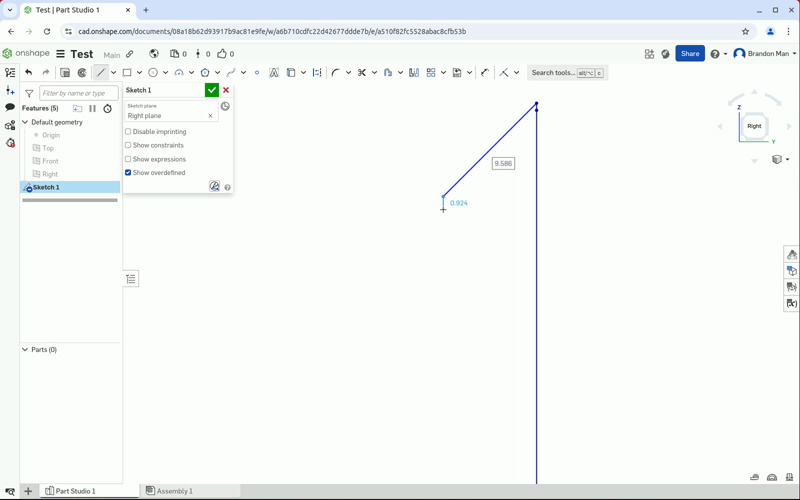
scroll(6)
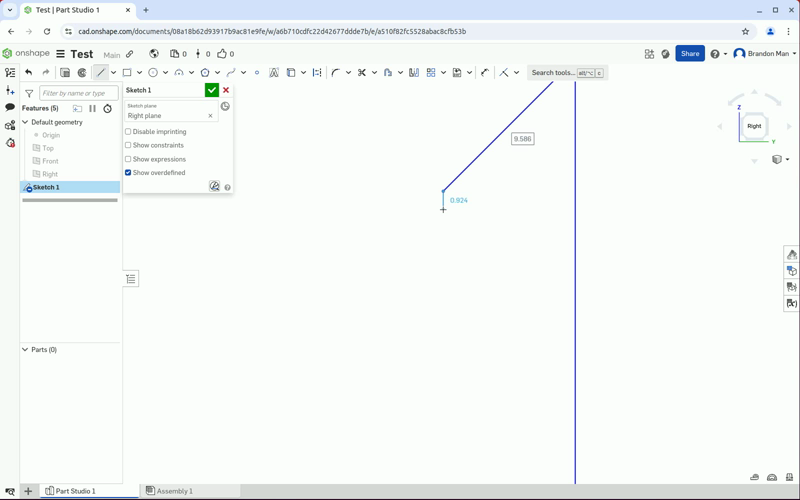
scroll(6)
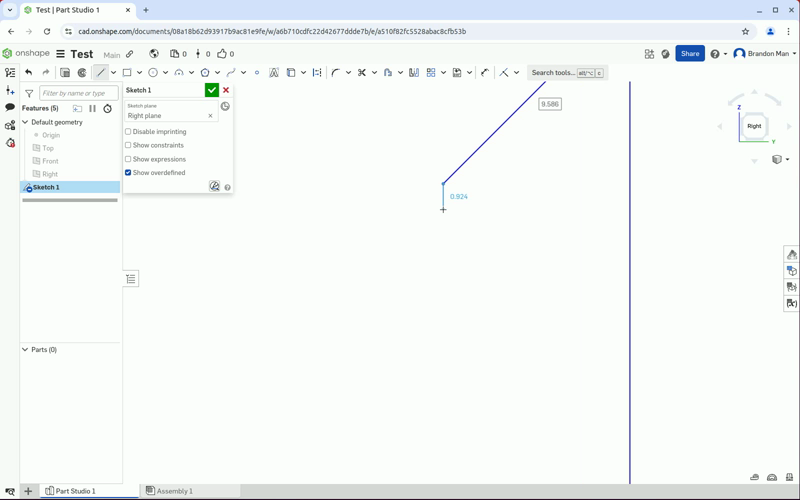
scroll(6)
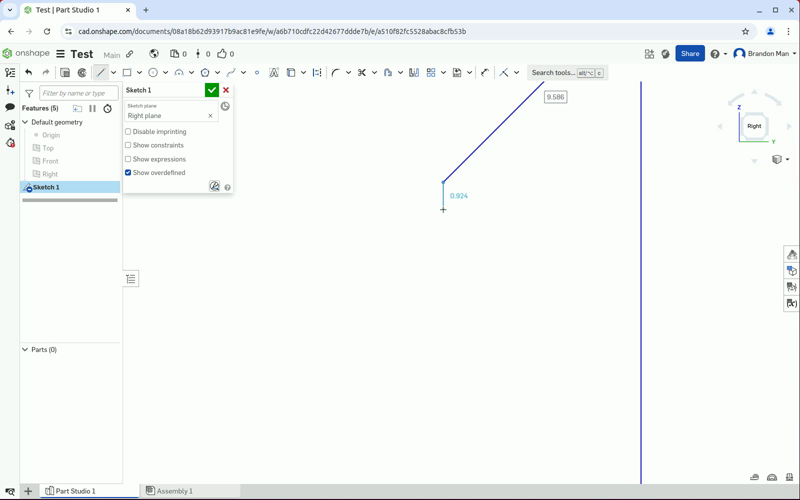
scroll(6)
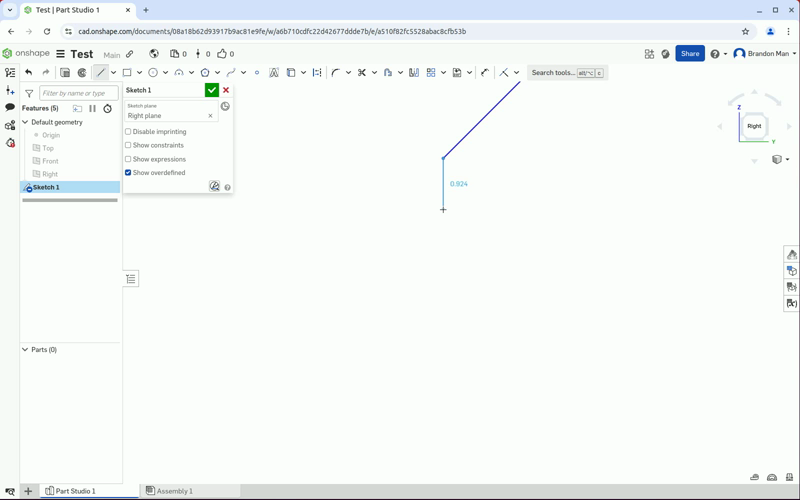
click(443, 209)
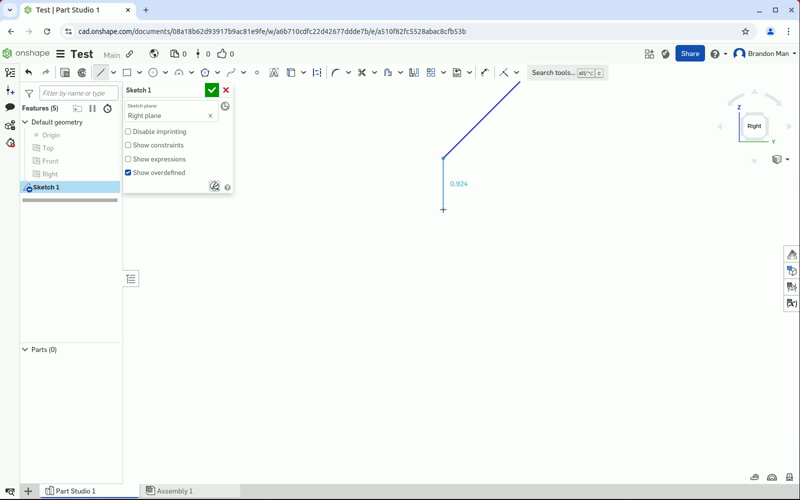
scroll(-6)
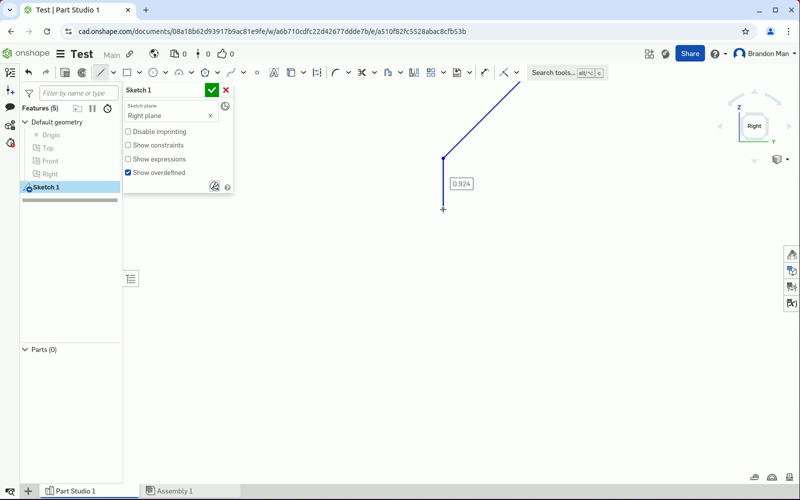
scroll(-6)
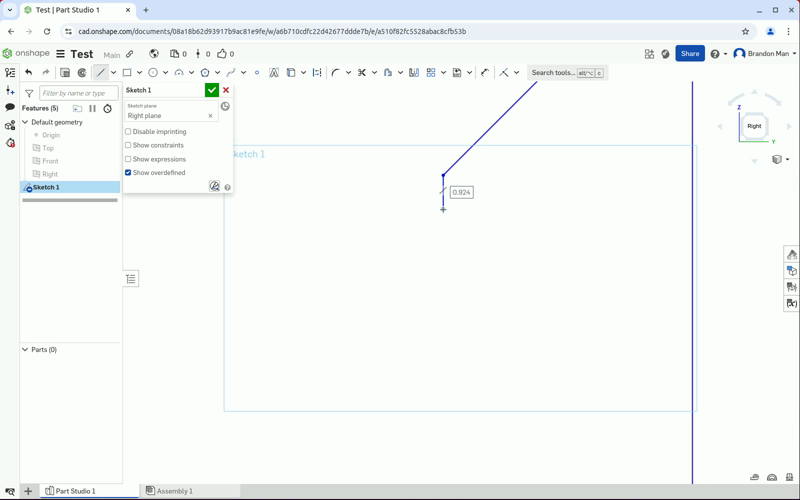
scroll(-6)
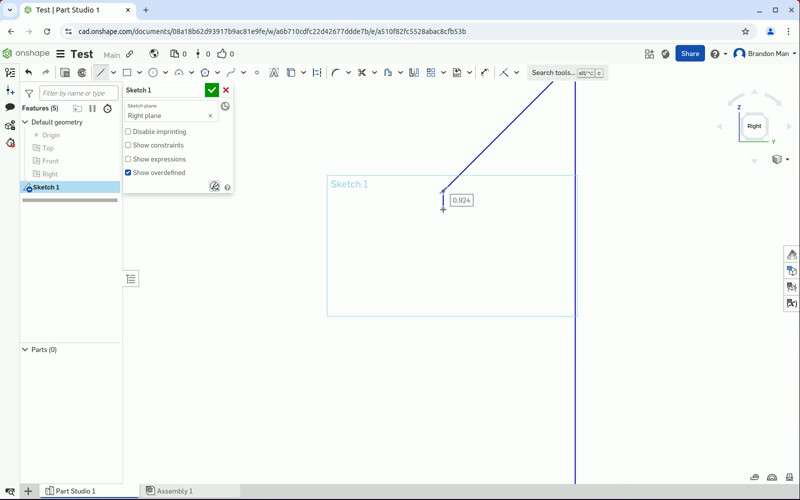
scroll(-6)
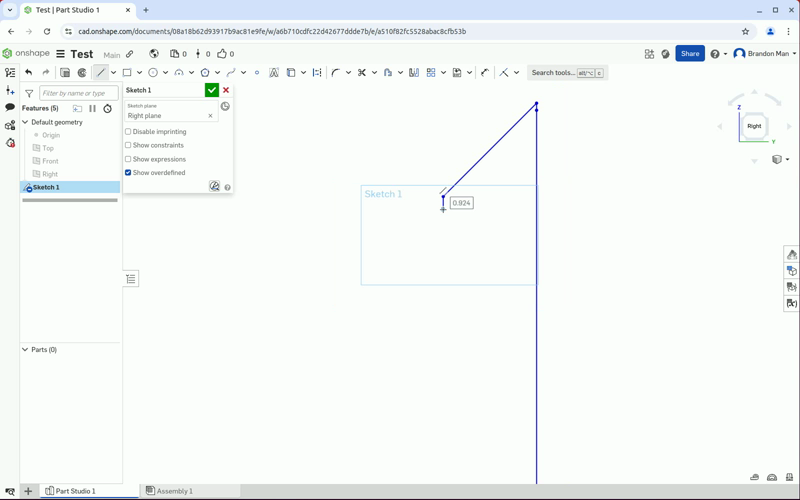
scroll(-6)
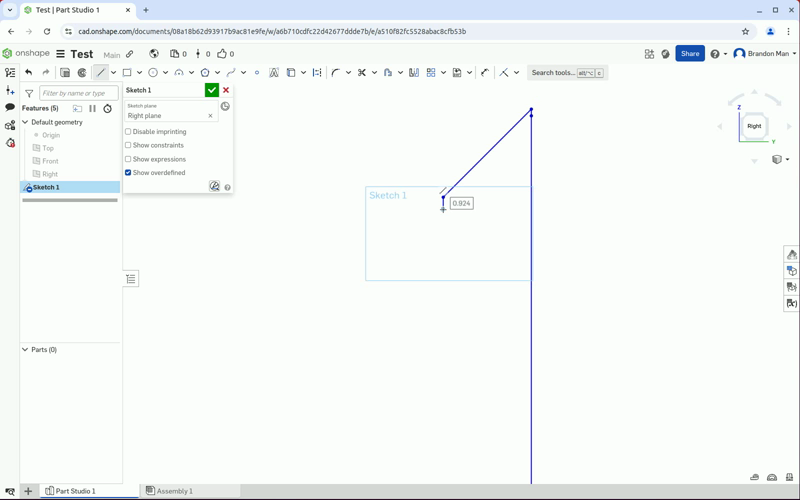
scroll(-6)
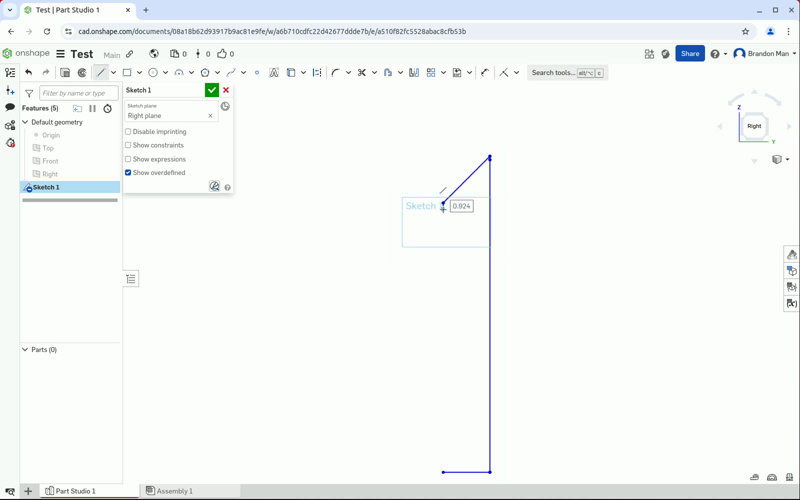
scroll(-6)
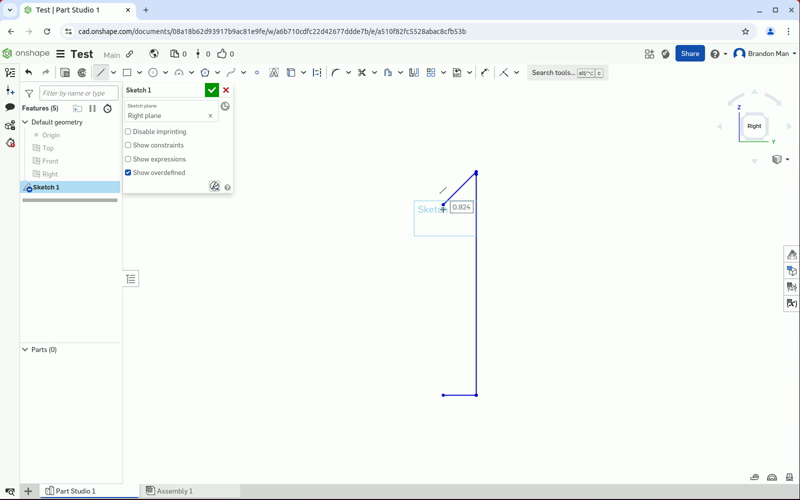
key_up(shift)
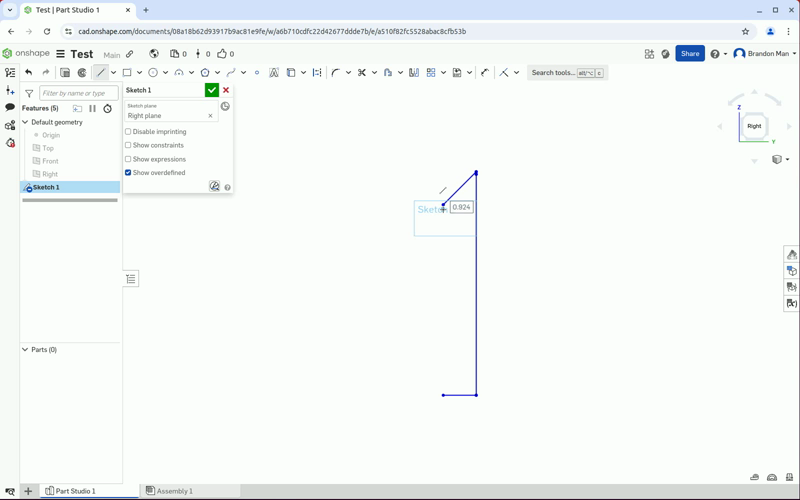
key_down(shift)
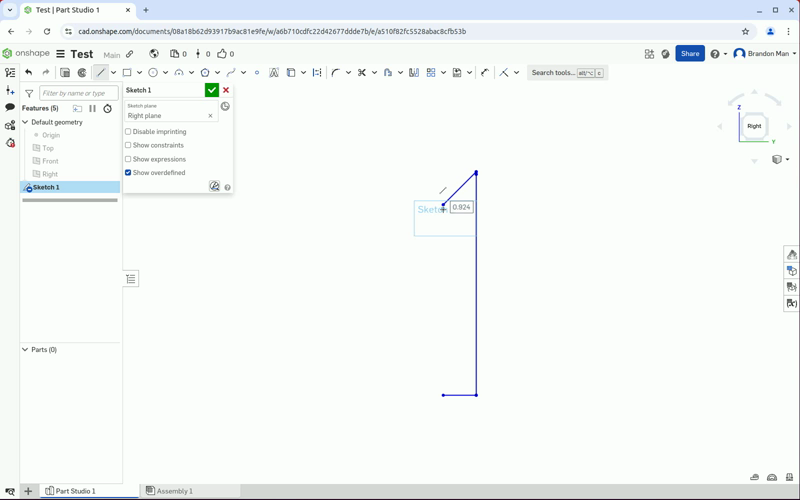
mouse_move(443, 395)
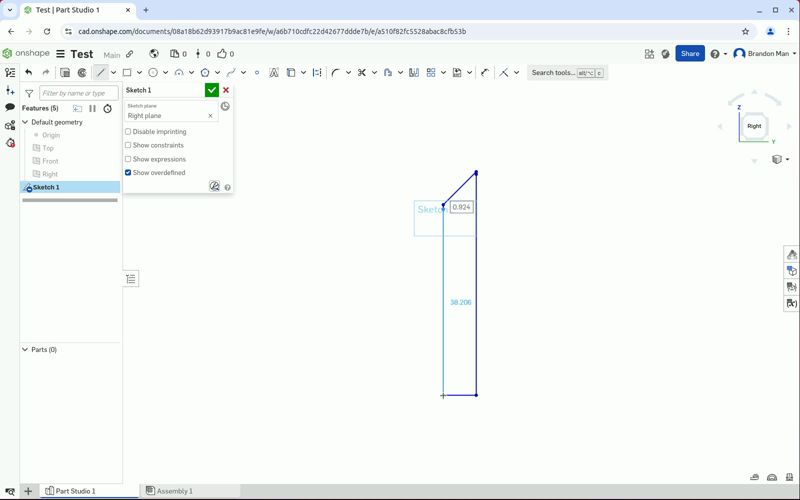
key_up(shift)
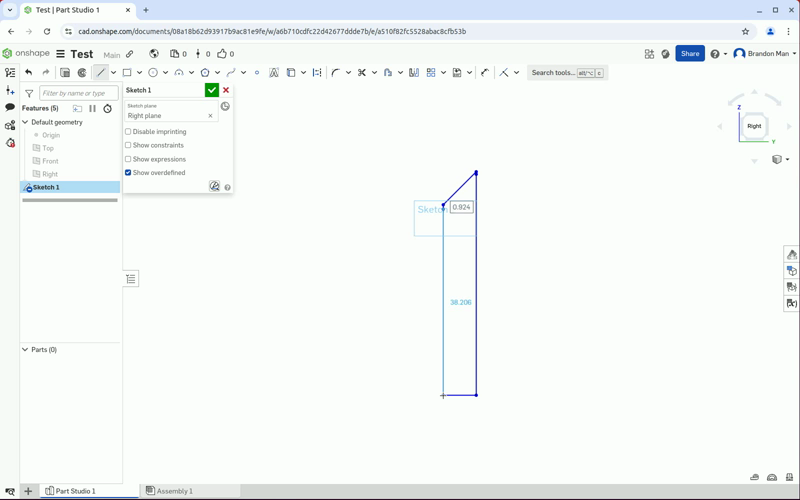
click(443, 395)
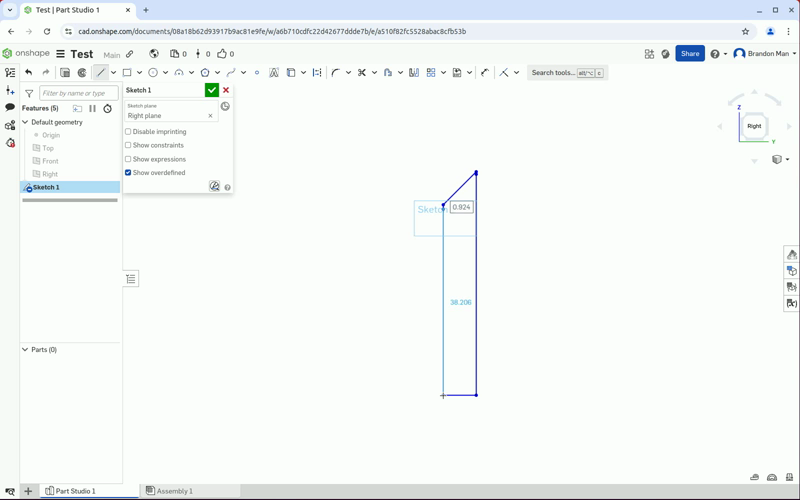
key(esc)
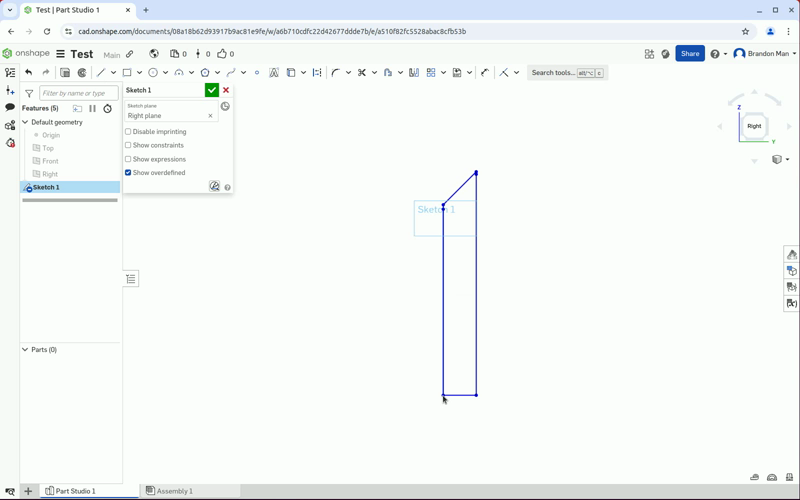
mouse_move(461, 248)
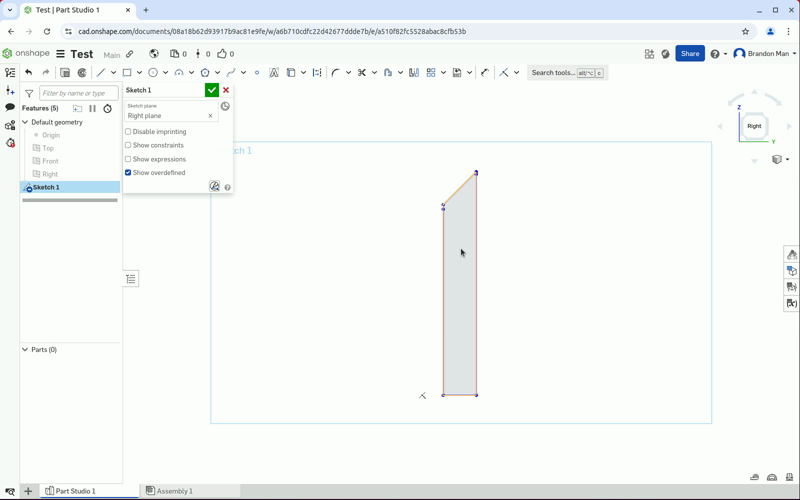
click(461, 248)
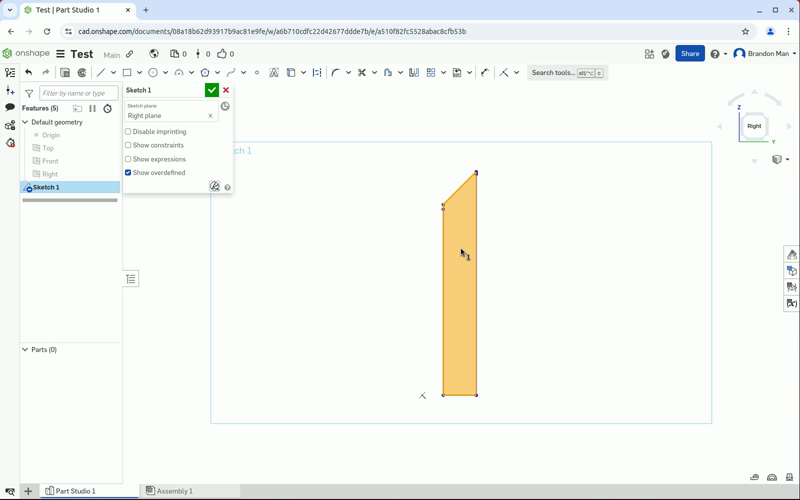
mouse_move(73, 352)
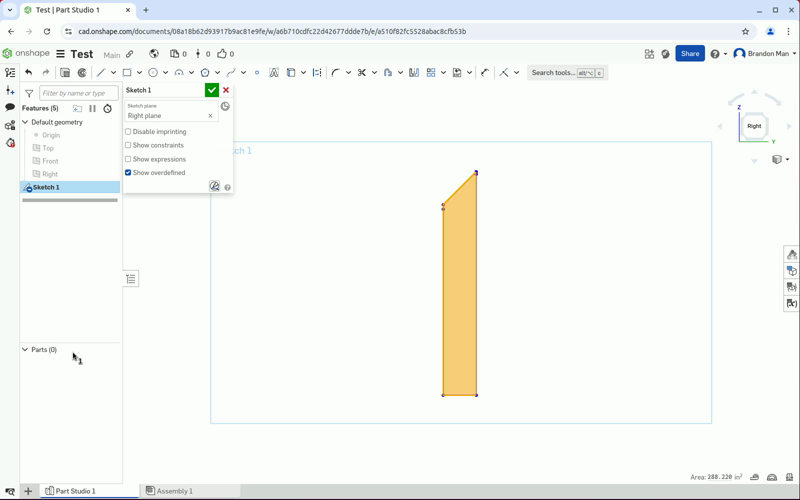
key(shift+y)
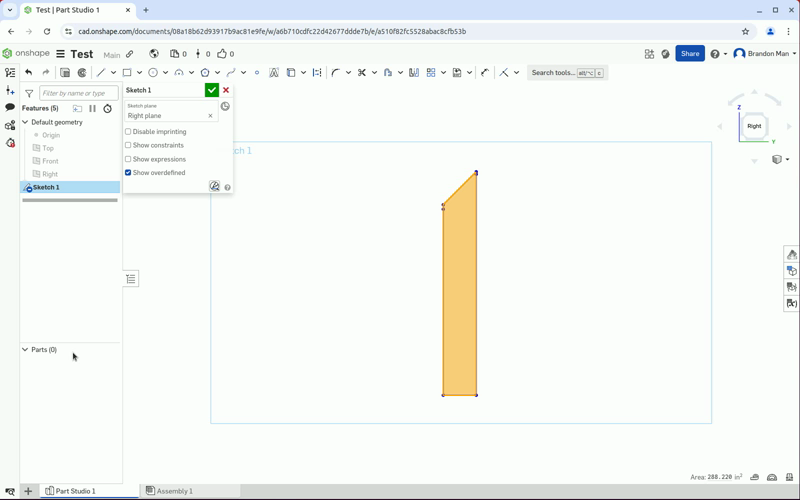
key(shift+e)
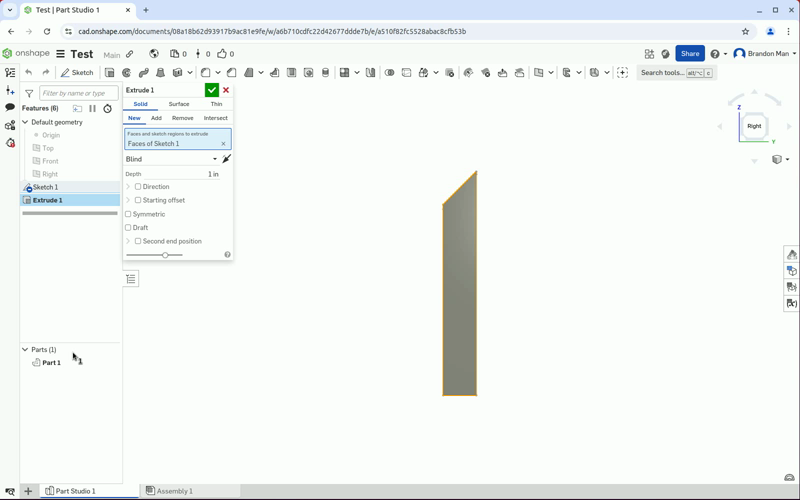
mouse_move(143, 106)
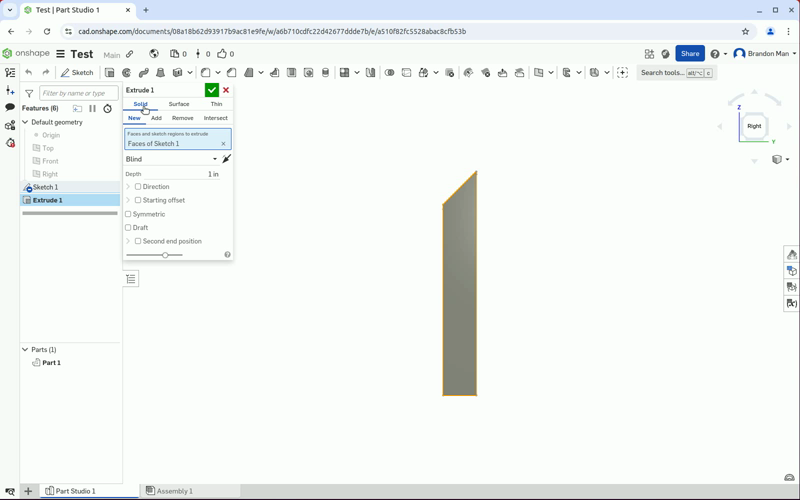
click(143, 106)
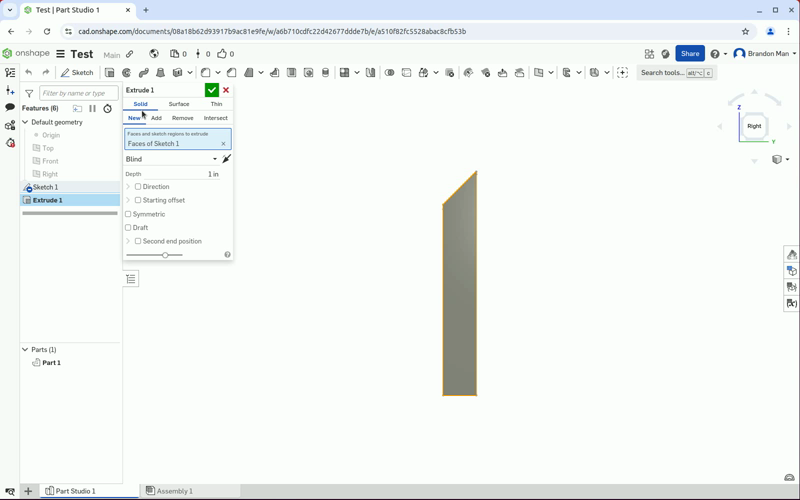
mouse_move(137, 120)
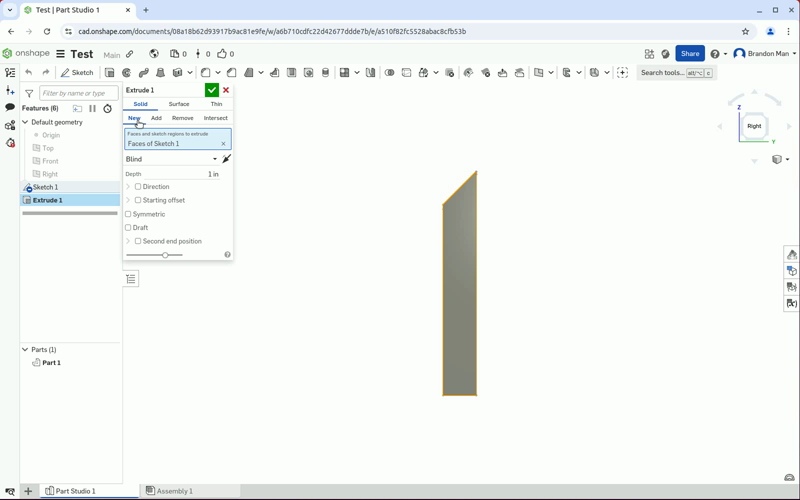
click(137, 120)
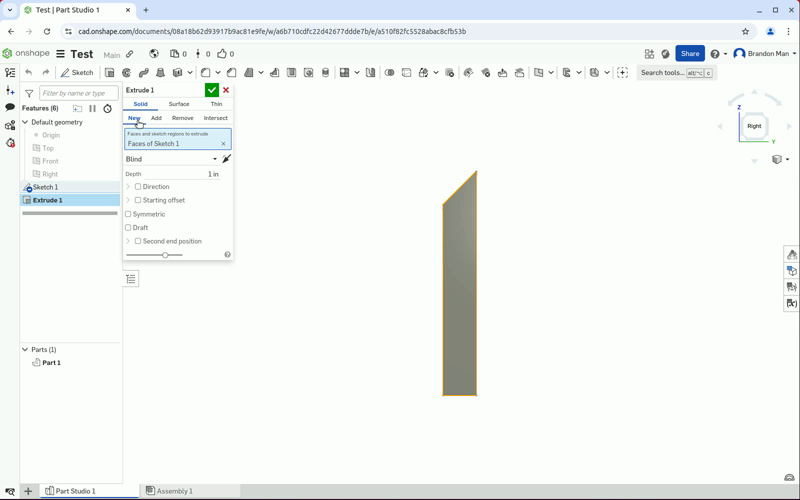
key(tab, 4)
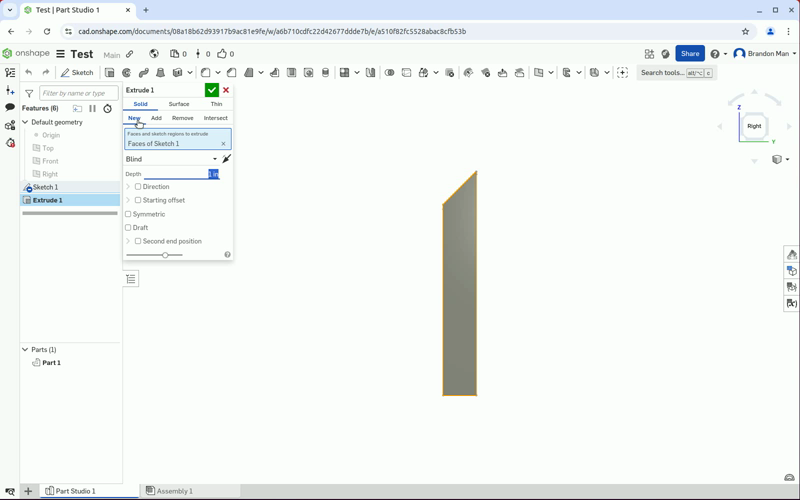
text(0.481)
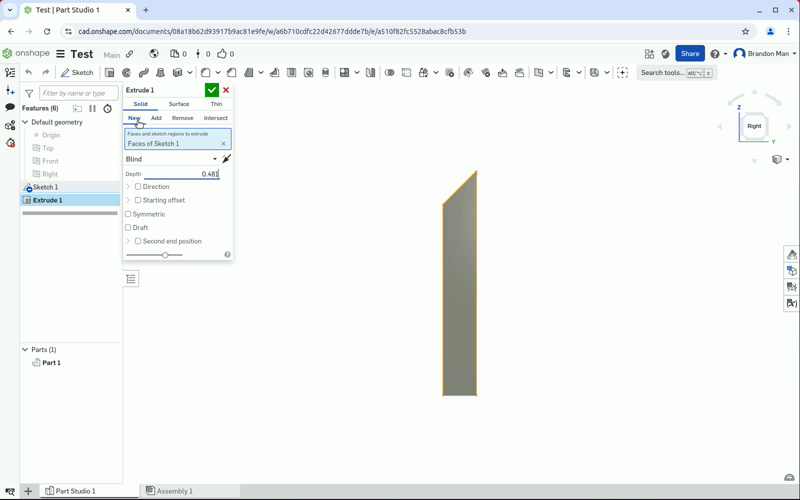
key(enter)
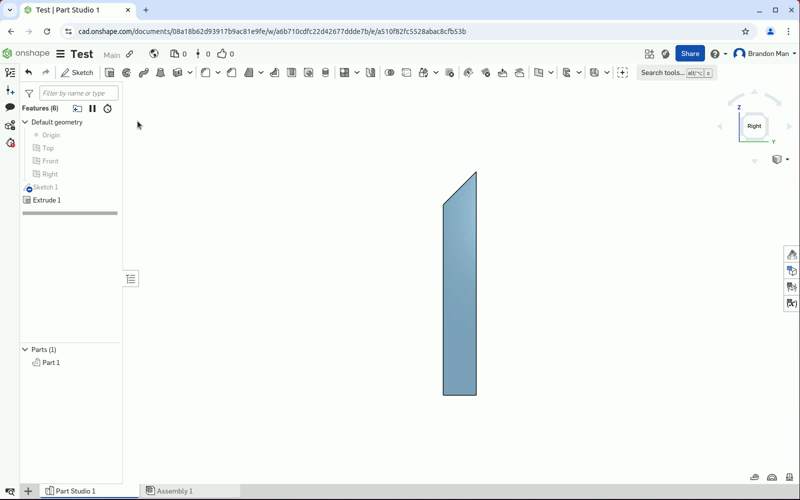
key(shift+h)
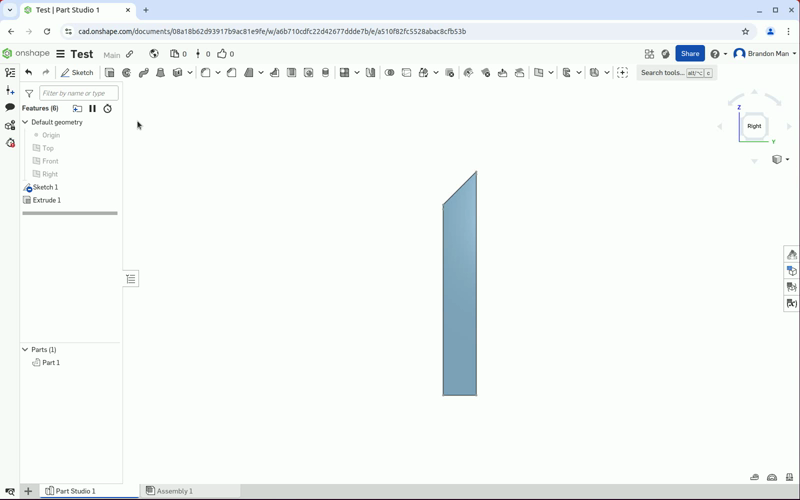
key(shift+h)
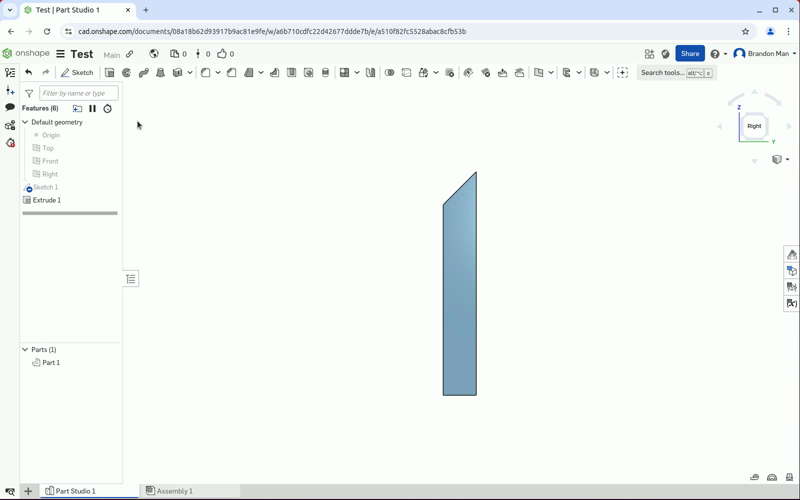
mouse_move(73, 189)
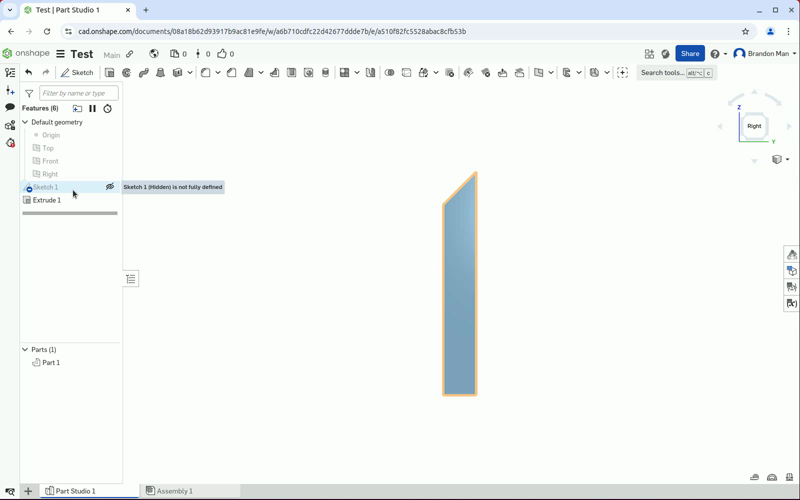
click(73, 189)
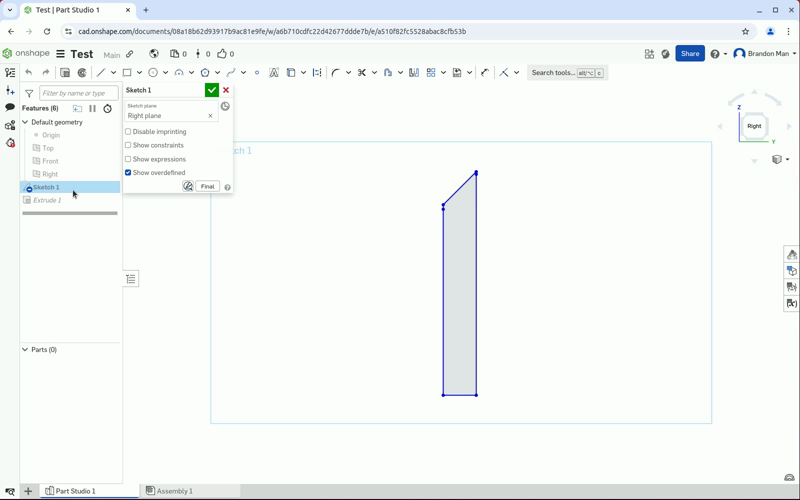
mouse_move(229, 92)
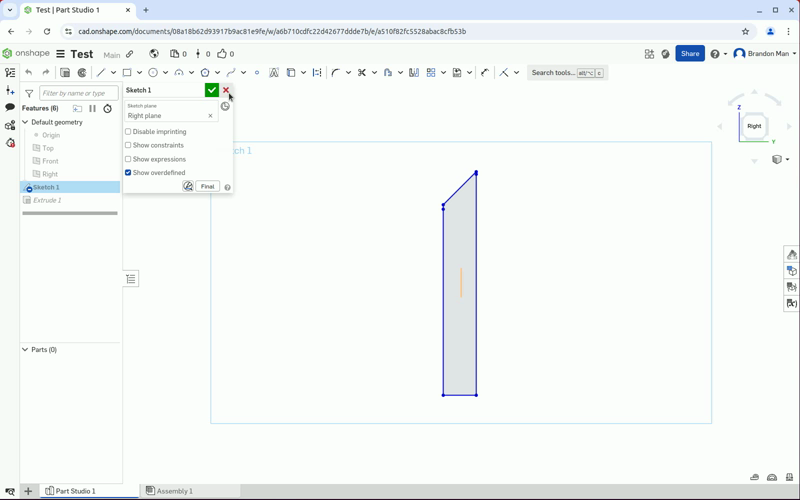
click(229, 92)
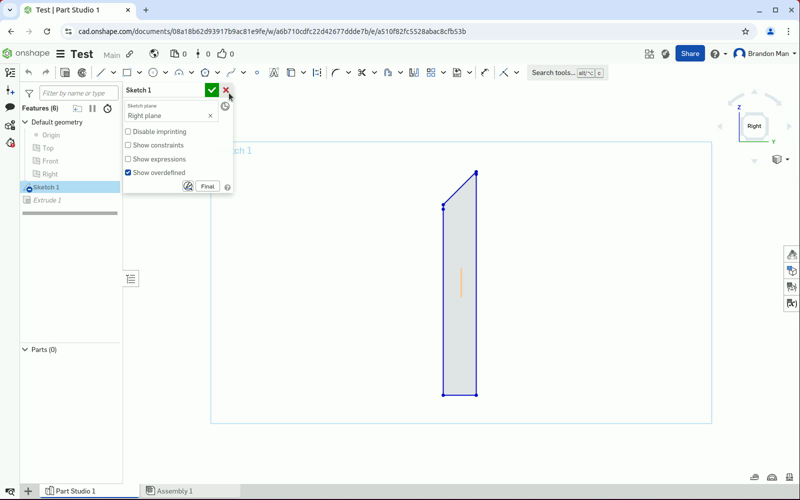
key(shift+s)
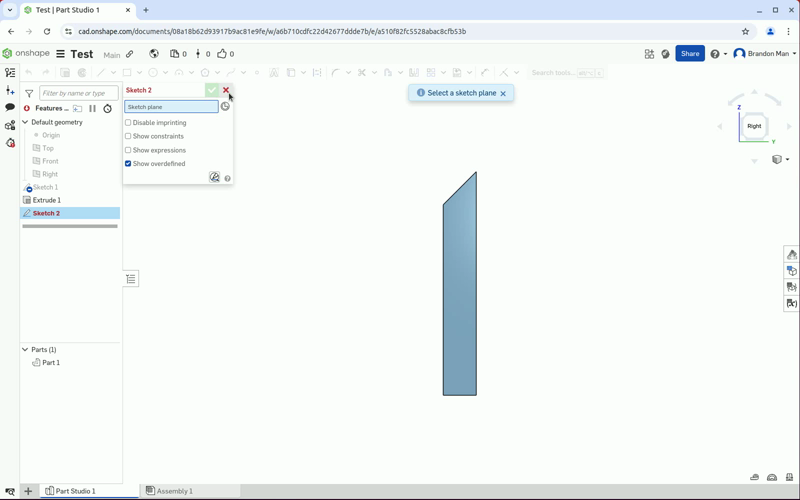
mouse_move(73, 176)
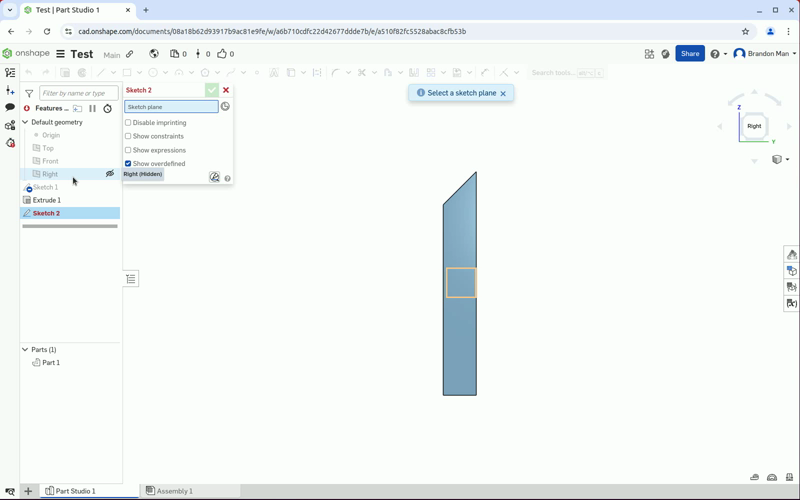
click(73, 176)
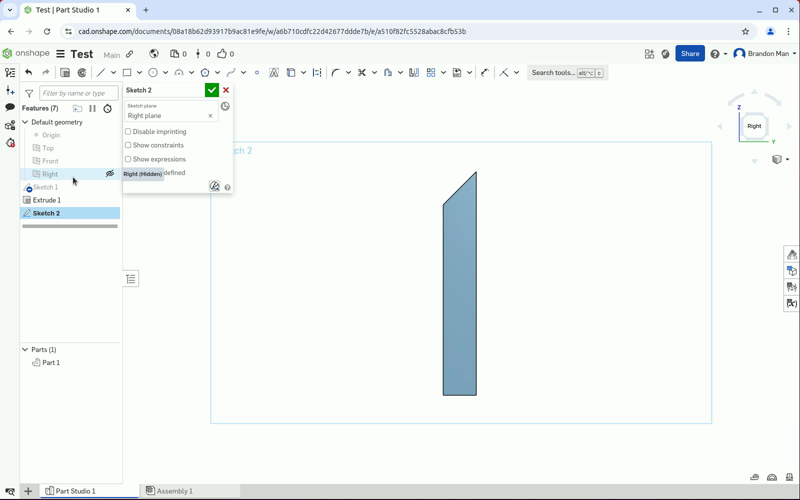
mouse_move(73, 352)
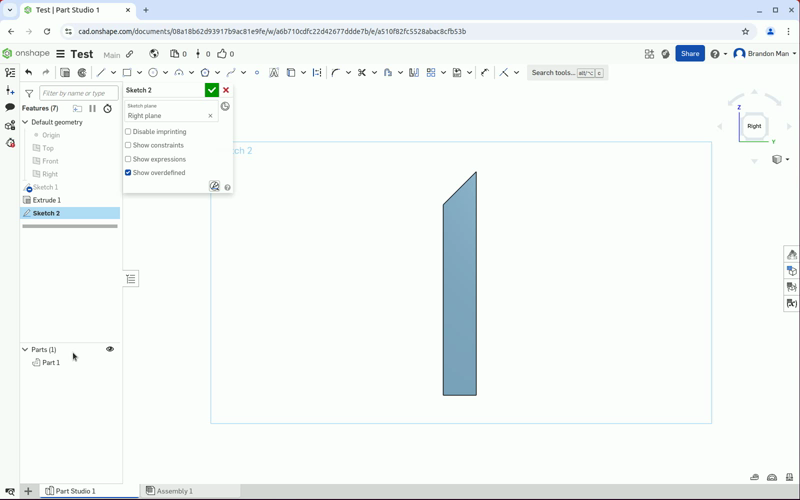
key(y)
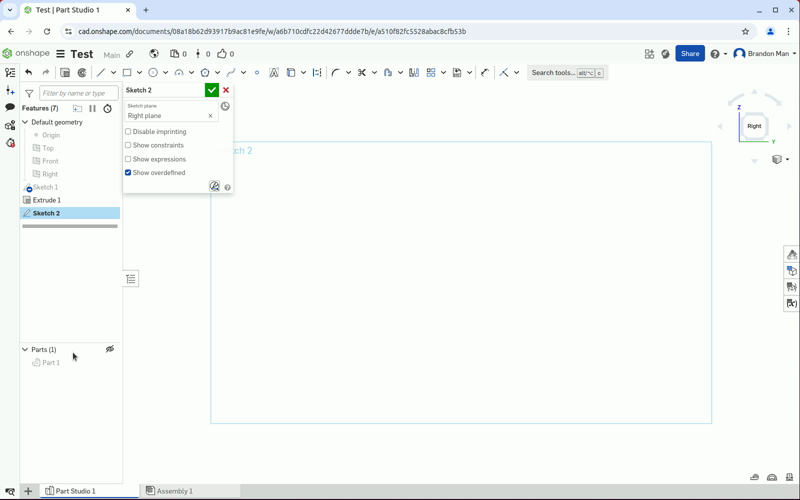
key(l)
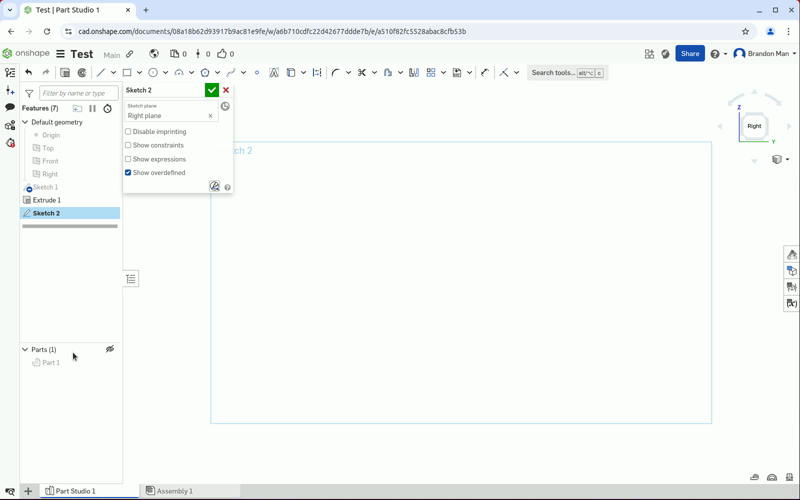
key_down(shift)
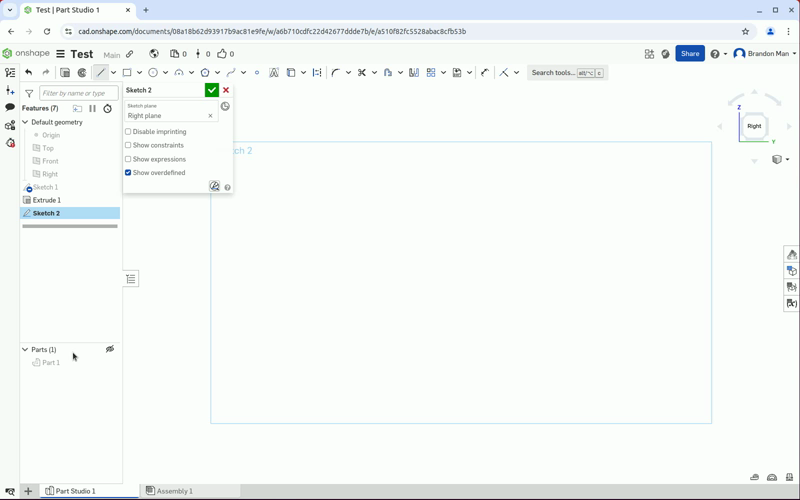
mouse_move(478, 172)
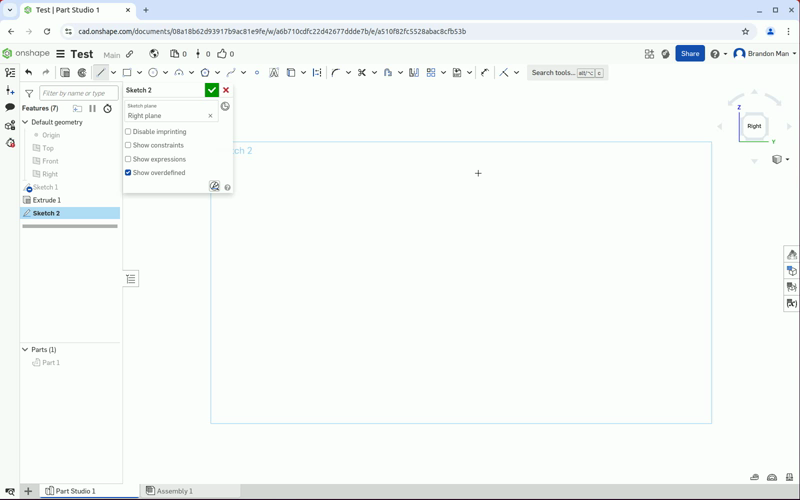
click(478, 172)
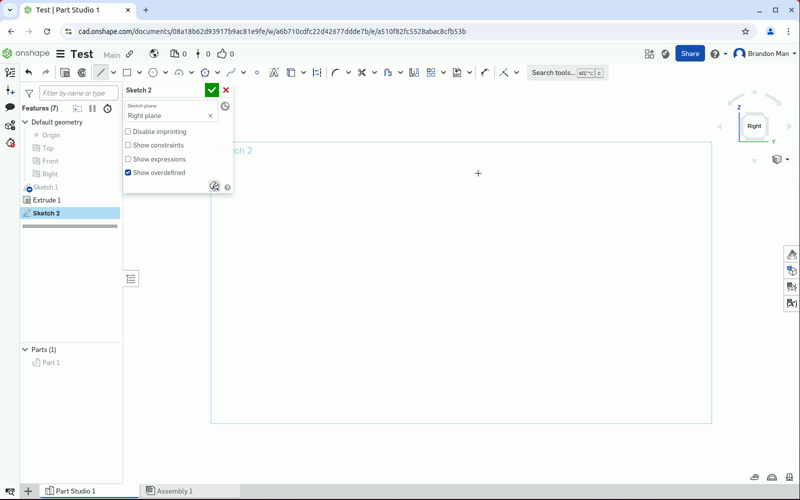
key_up(shift)
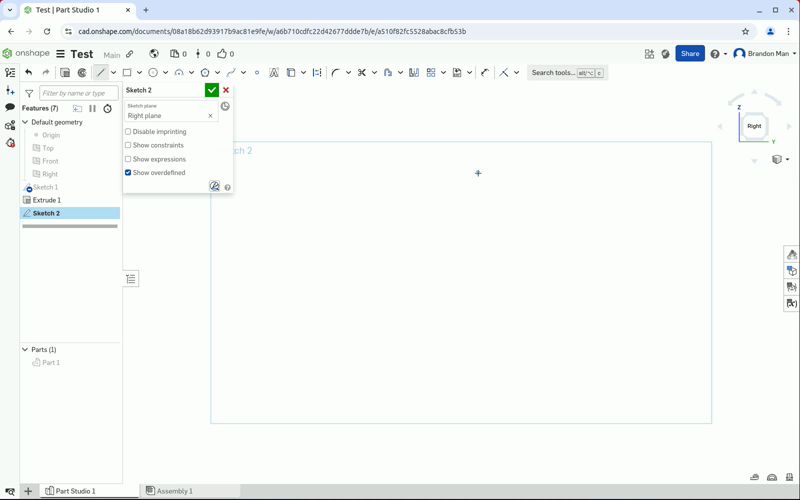
key_down(shift)
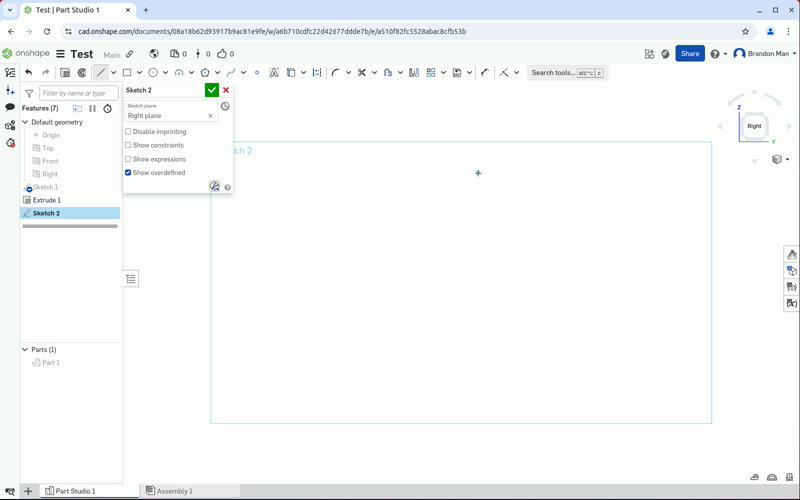
mouse_move(508, 172)
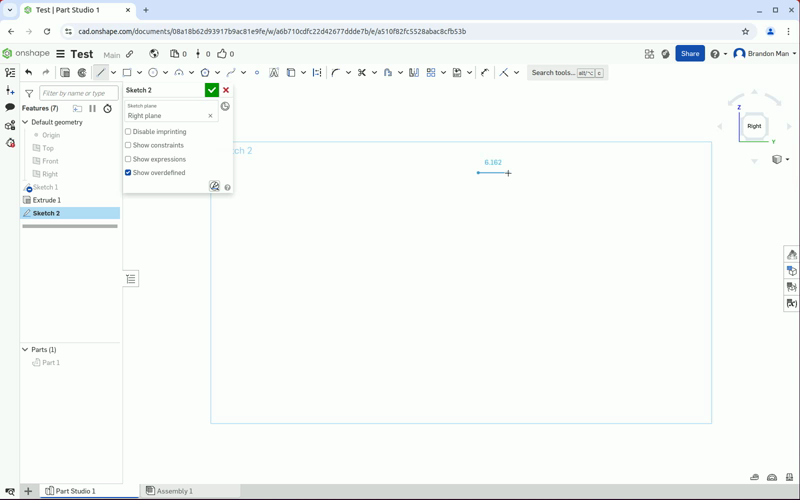
mouse_move(481, 172)
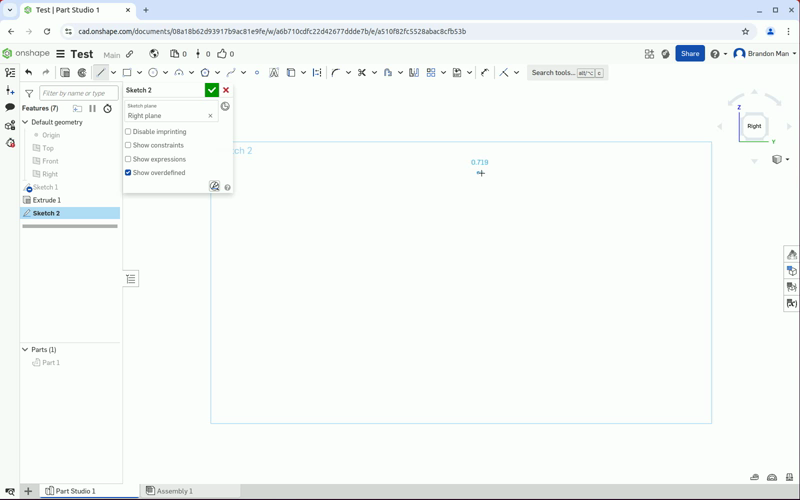
scroll(6)
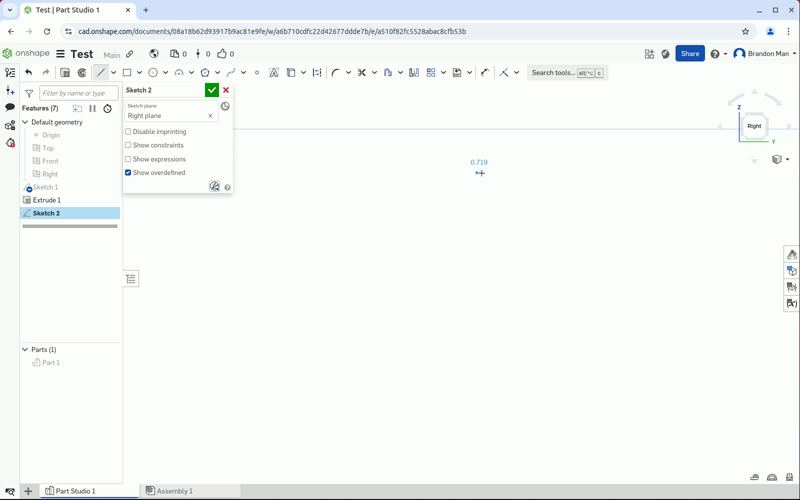
scroll(6)
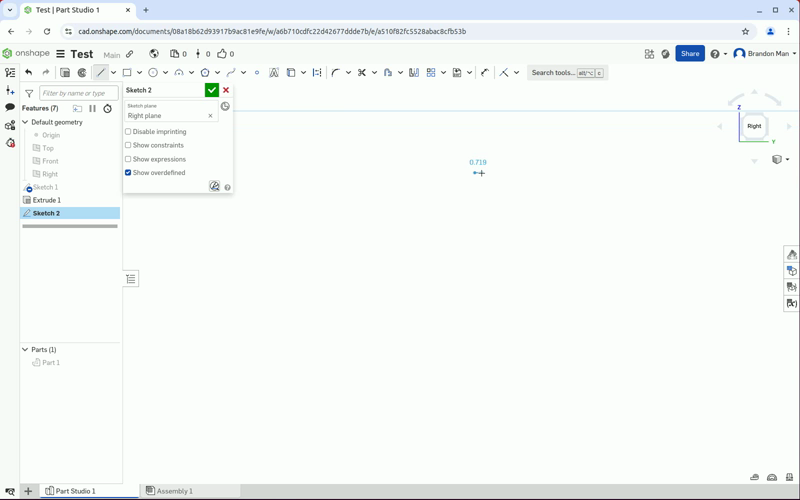
scroll(6)
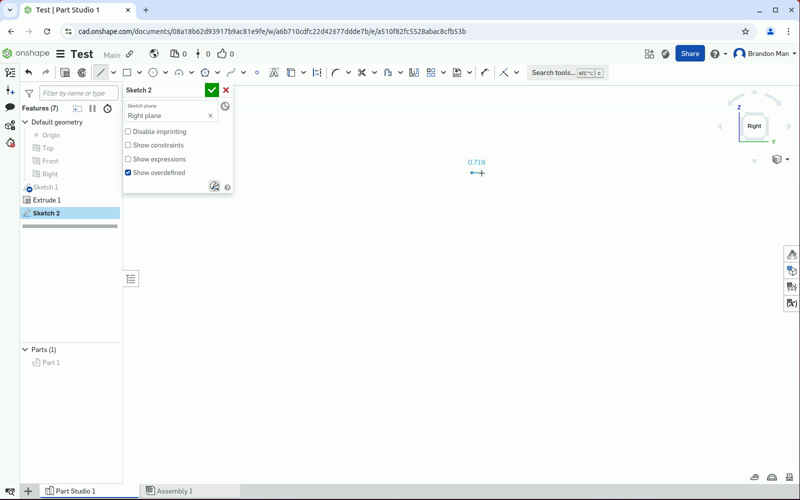
scroll(6)
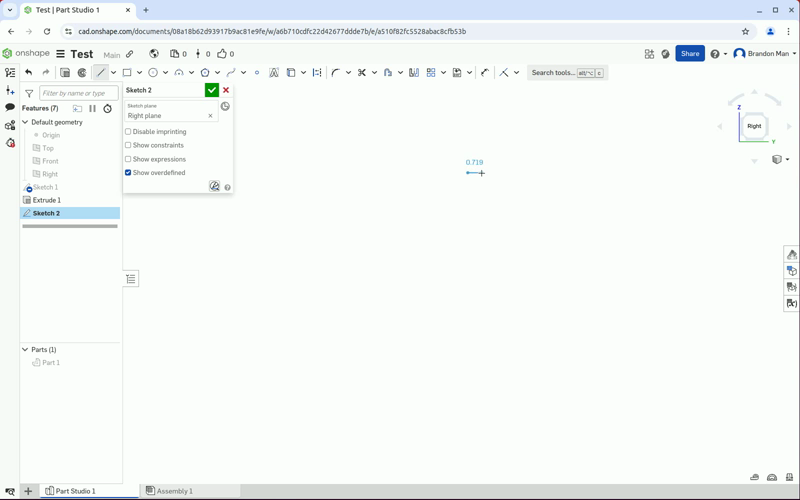
scroll(6)
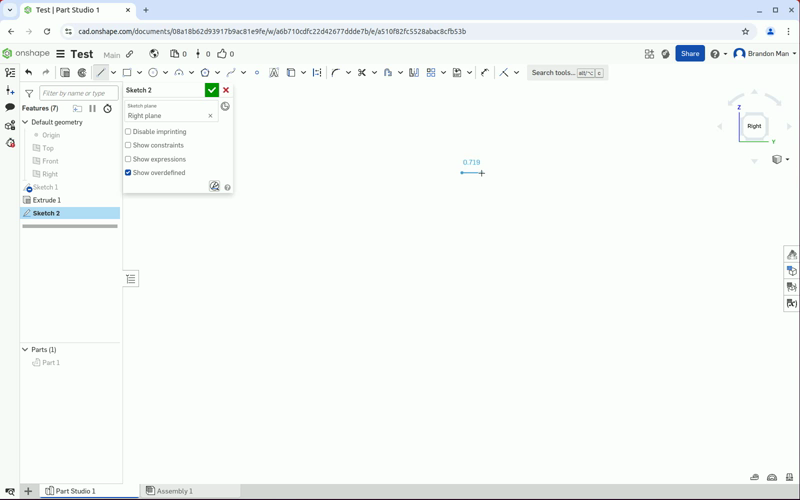
scroll(6)
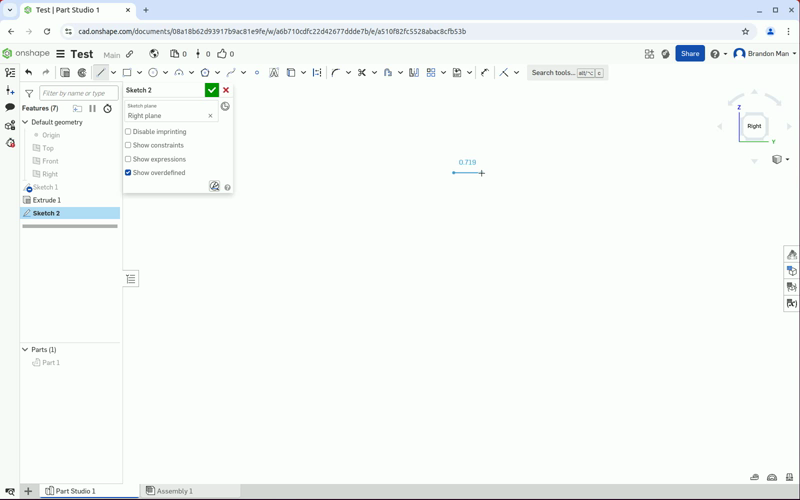
scroll(6)
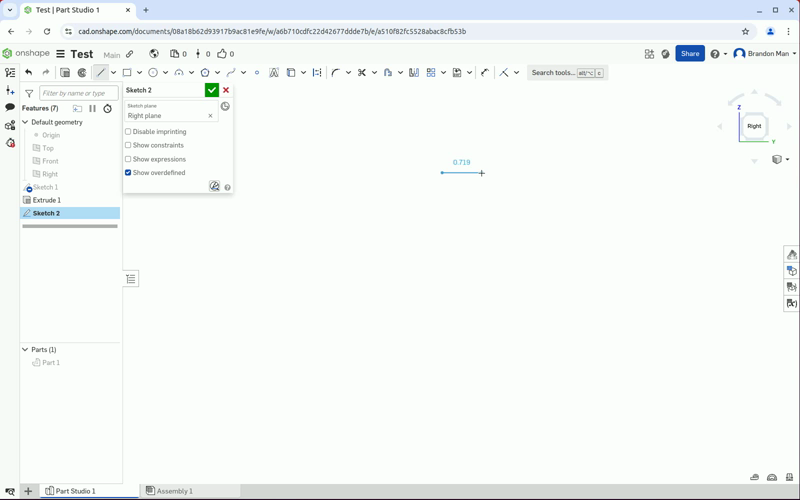
click(481, 172)
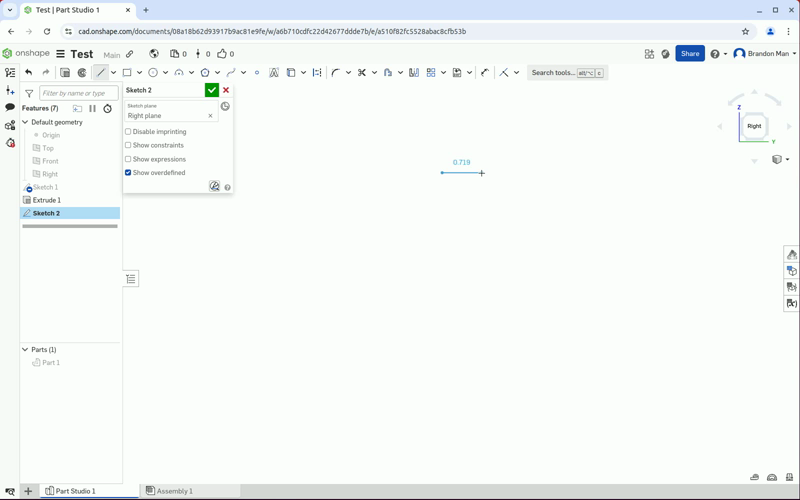
scroll(-6)
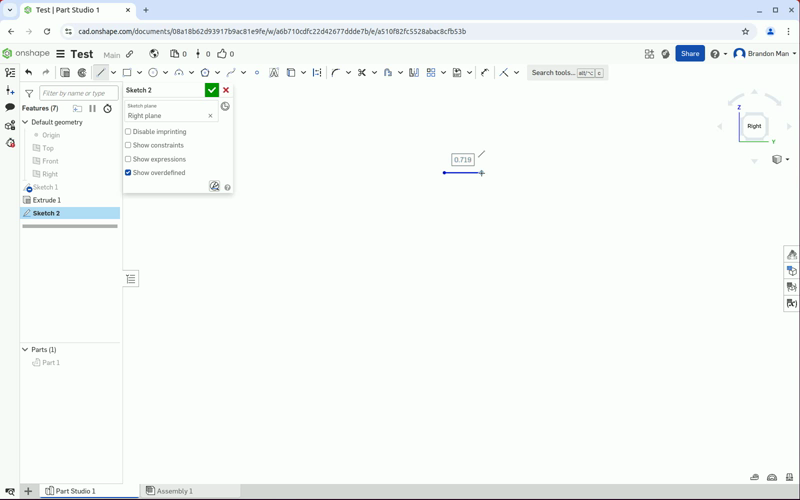
scroll(-6)
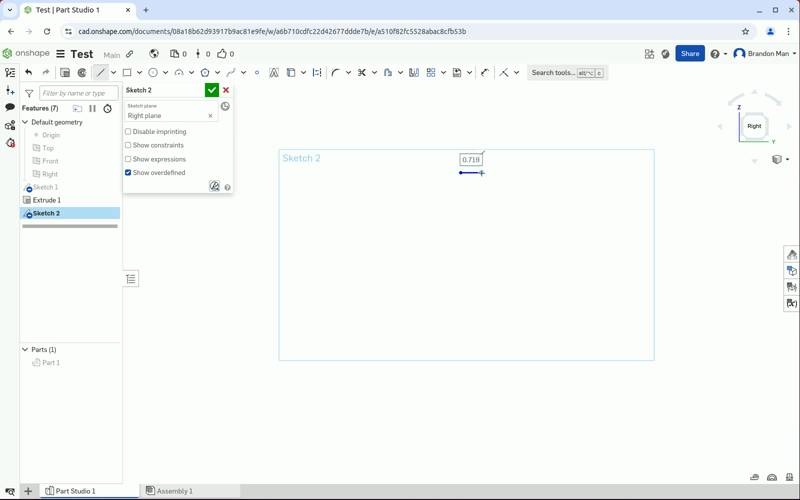
scroll(-6)
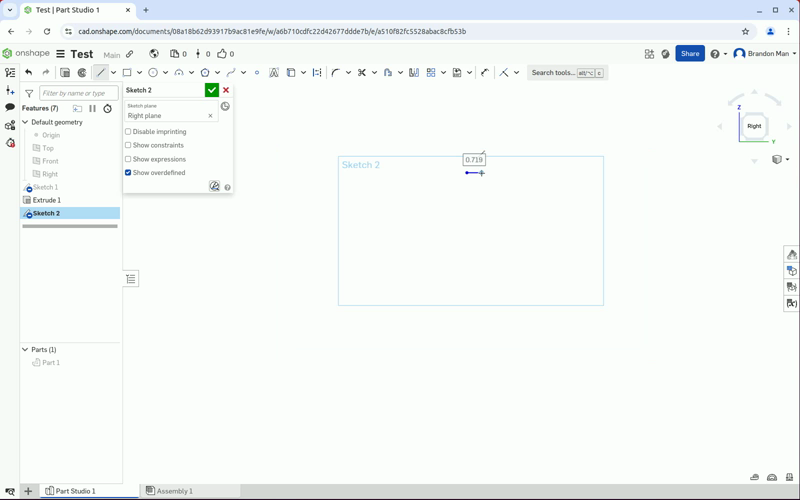
scroll(-6)
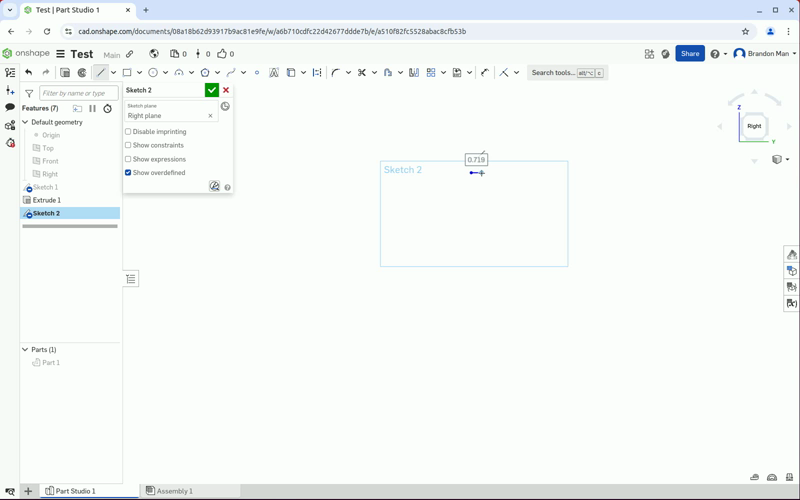
scroll(-6)
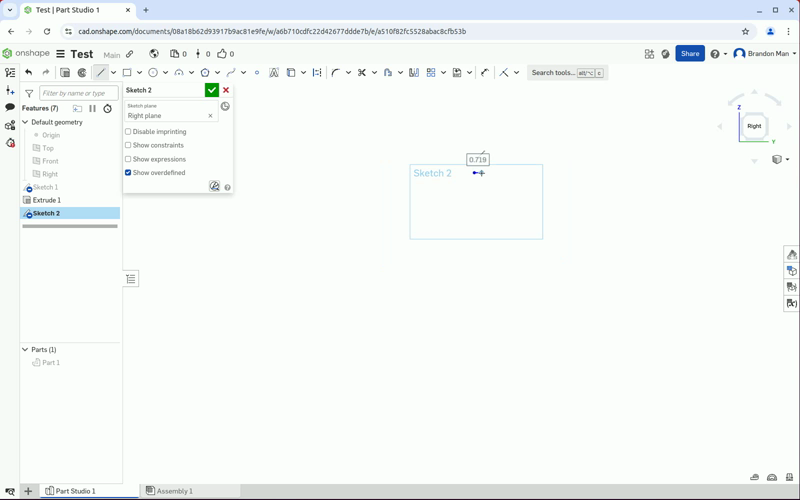
scroll(-6)
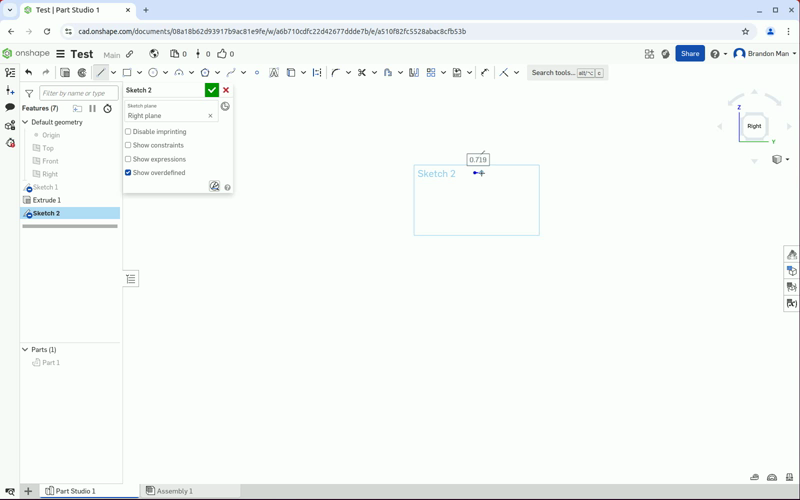
scroll(-6)
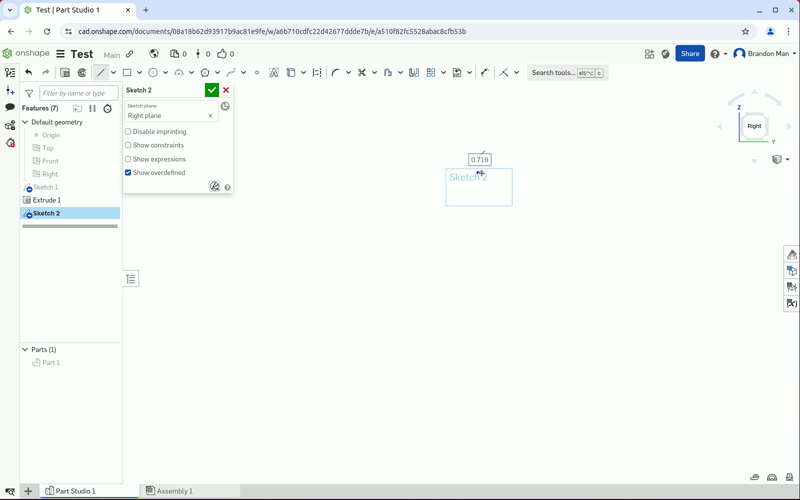
key_up(shift)
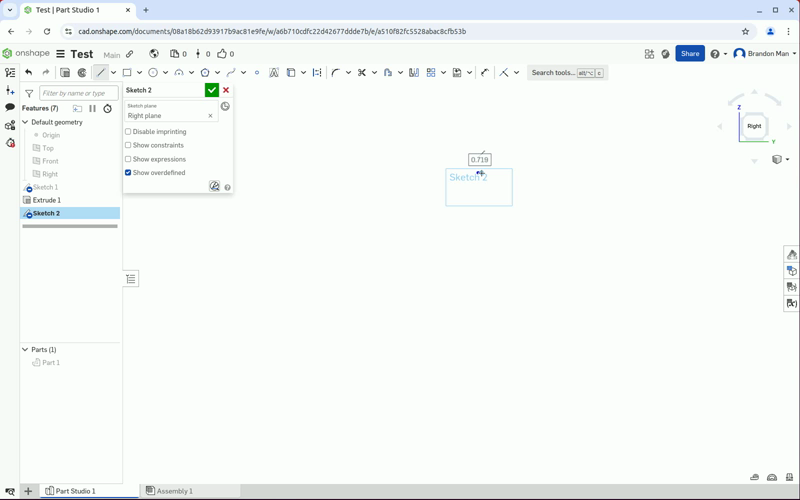
key_down(shift)
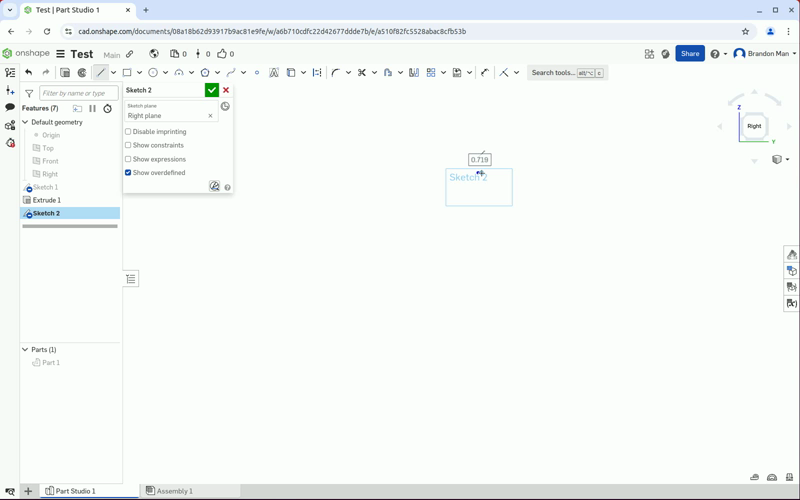
mouse_move(511, 172)
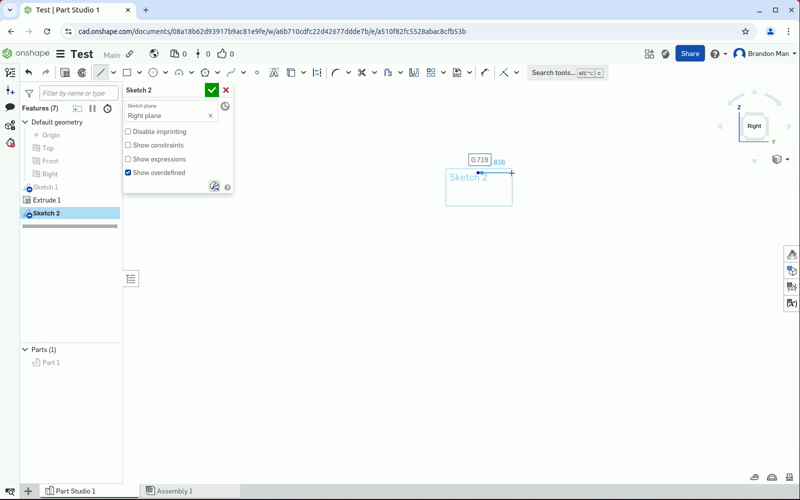
mouse_move(481, 169)
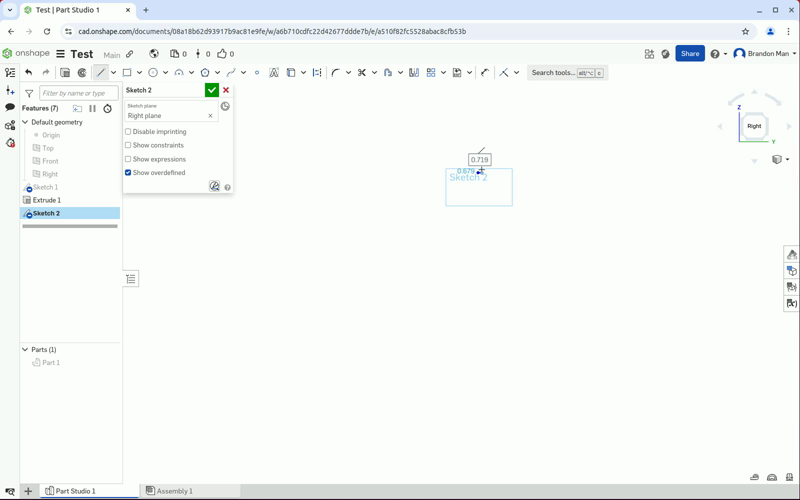
scroll(6)
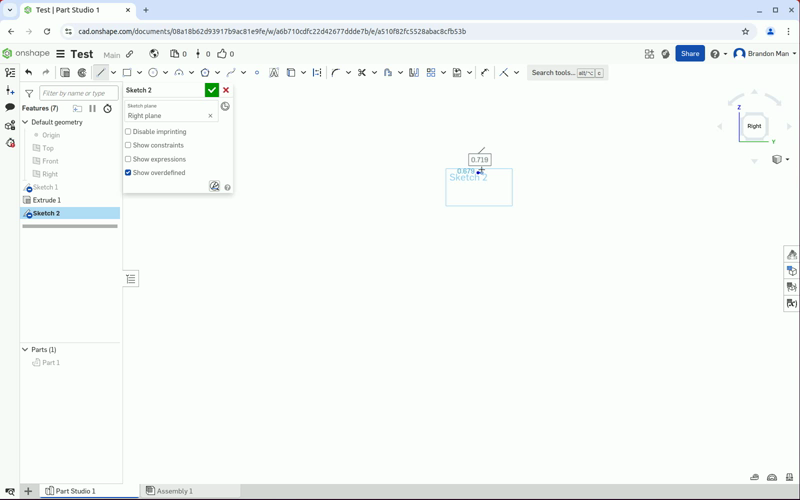
scroll(6)
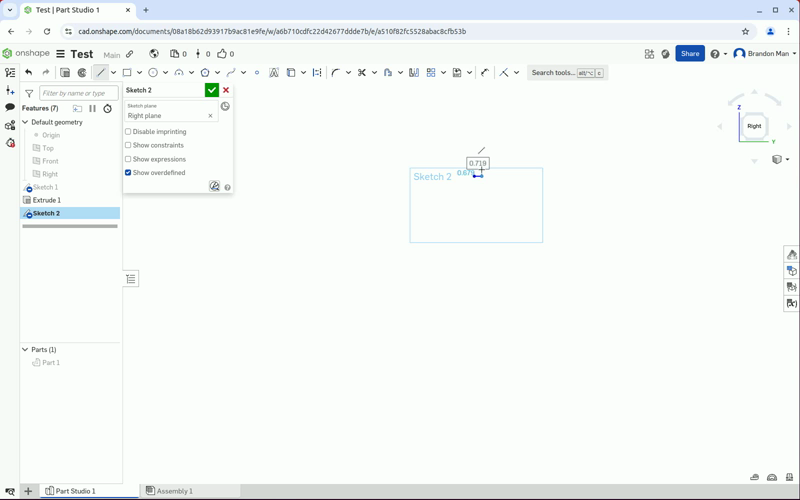
scroll(6)
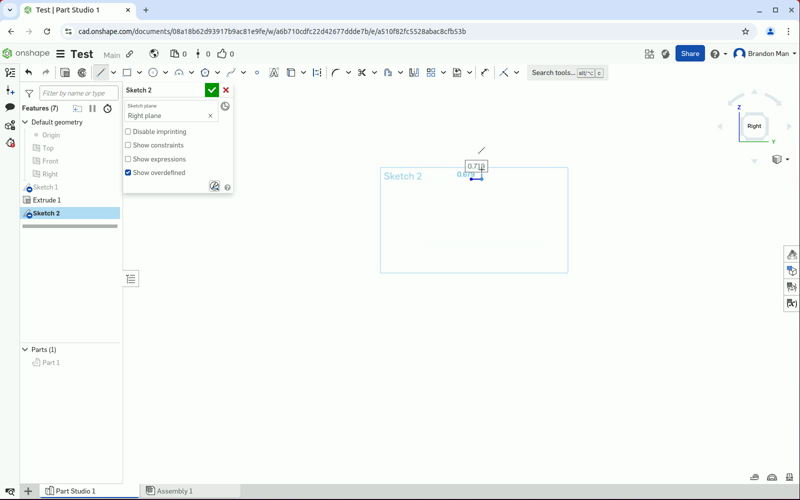
scroll(6)
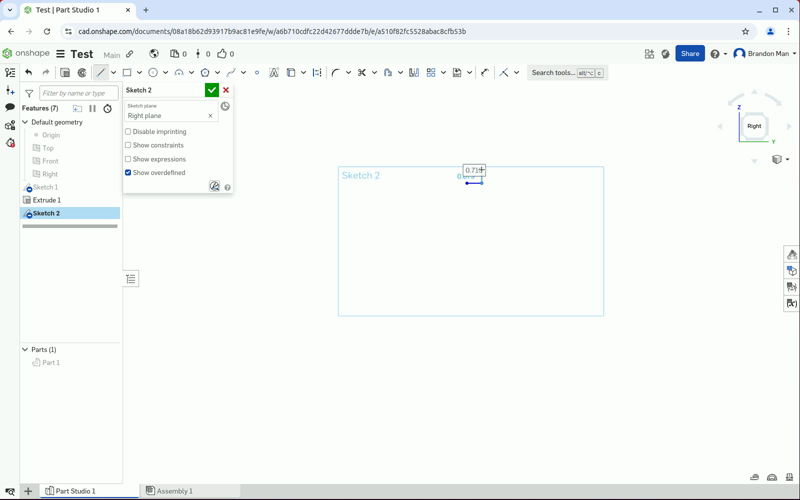
scroll(6)
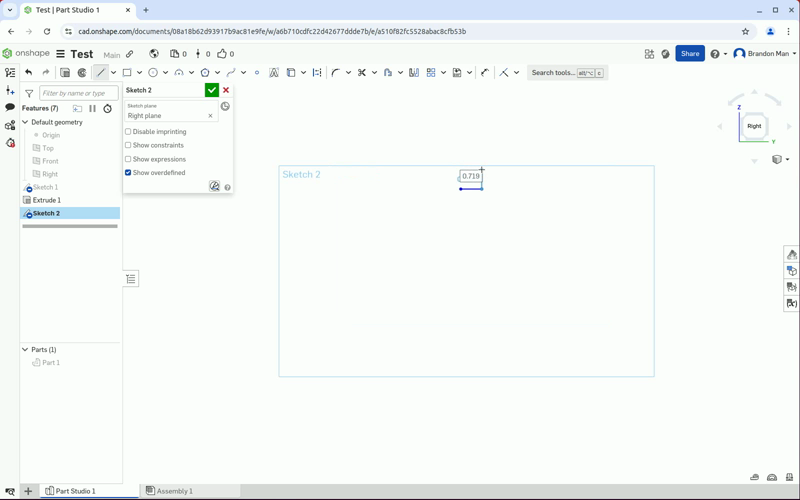
scroll(6)
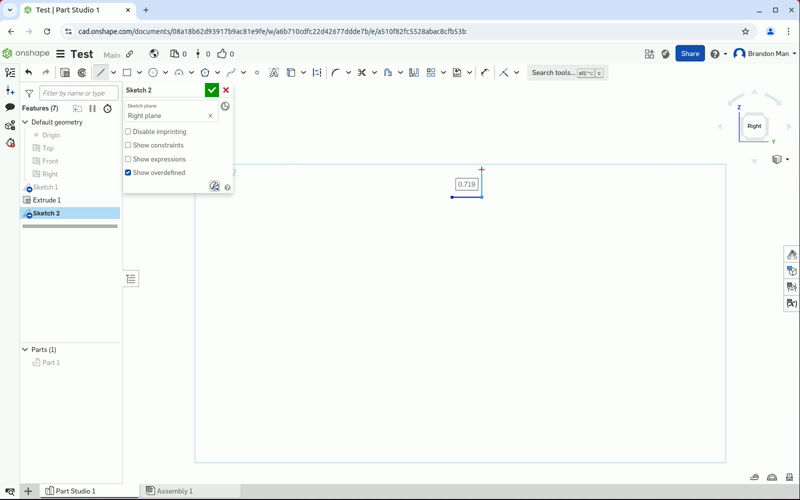
scroll(6)
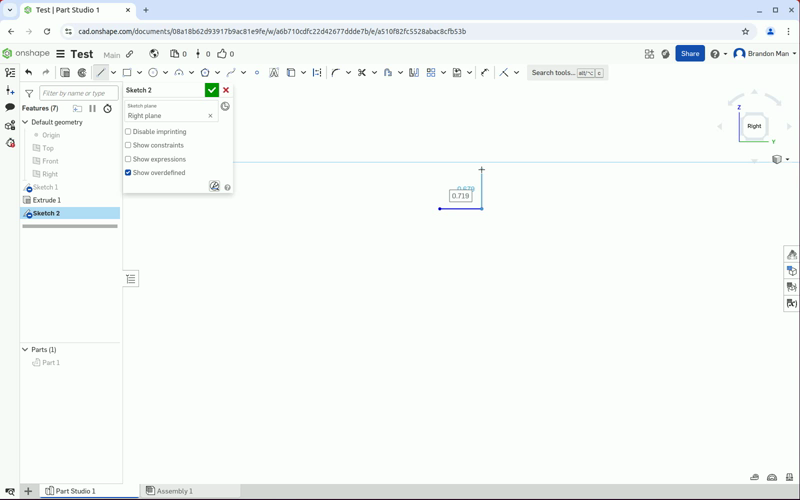
click(481, 169)
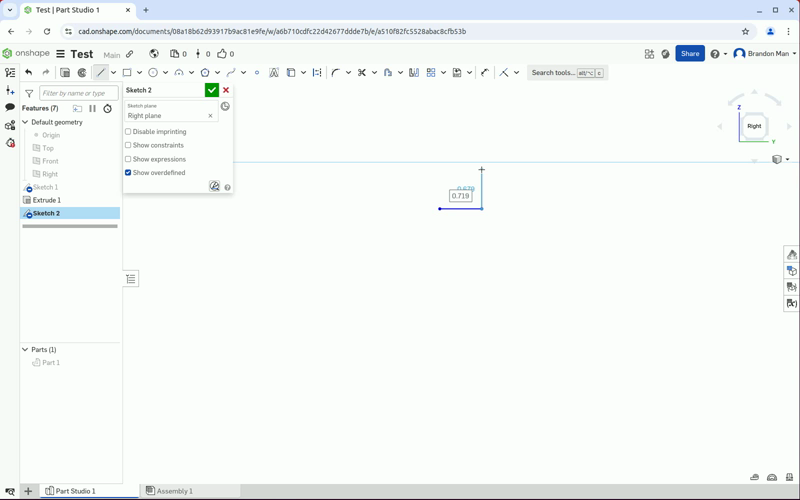
scroll(-6)
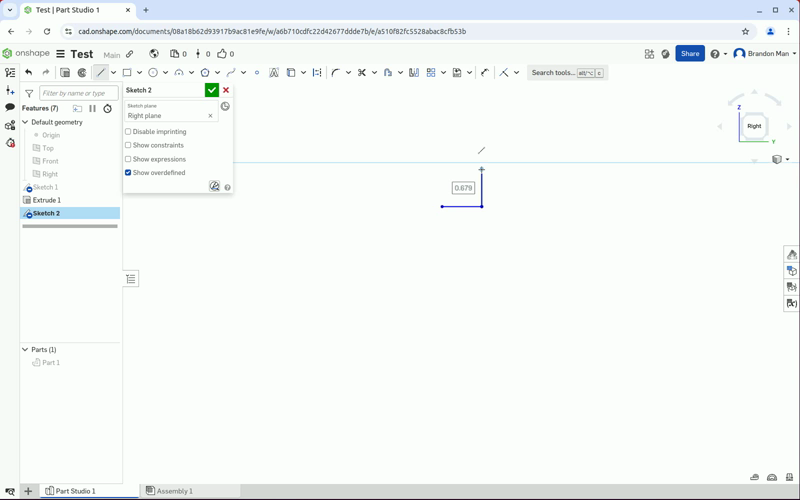
scroll(-6)
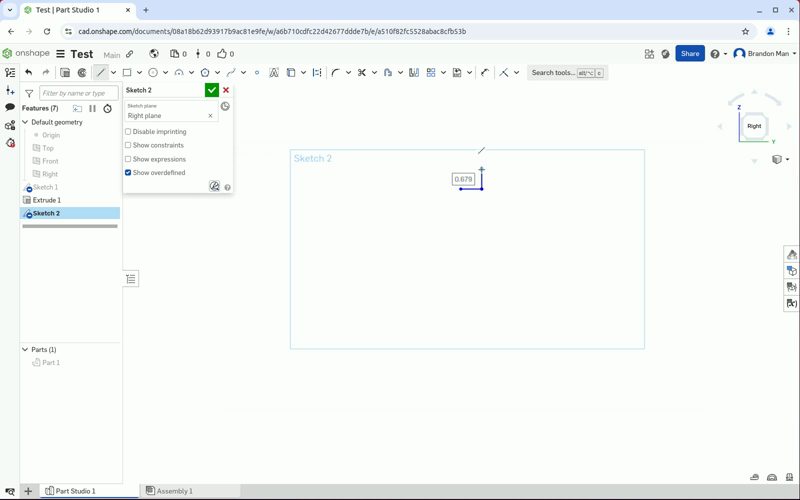
scroll(-6)
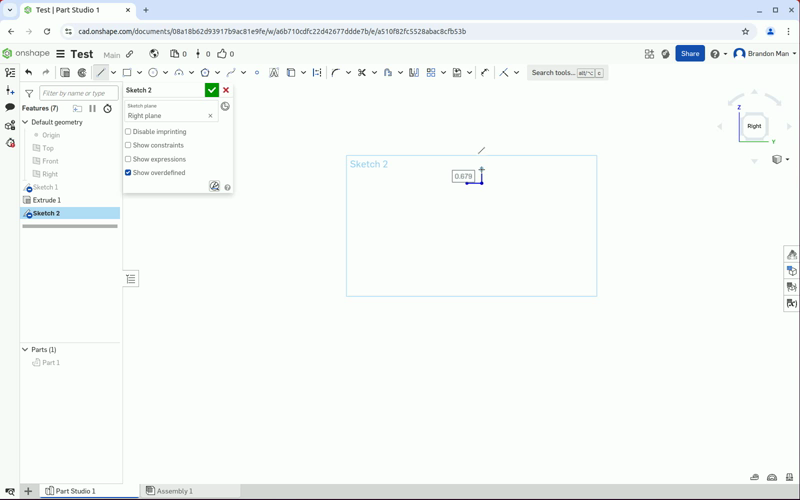
scroll(-6)
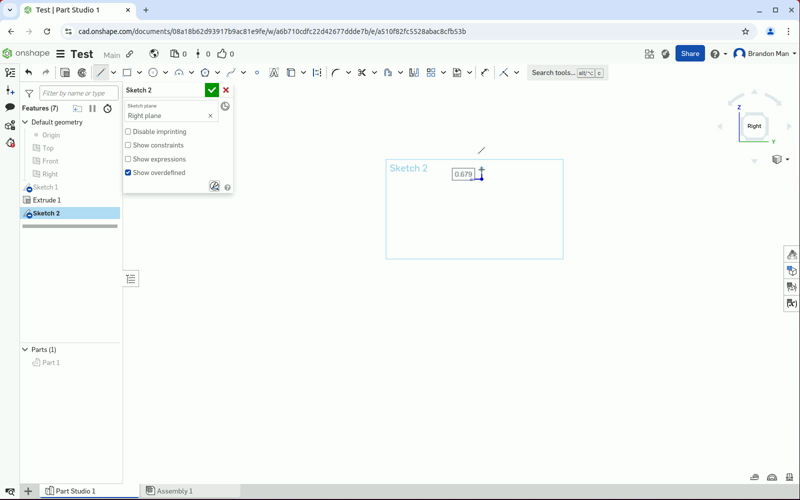
scroll(-6)
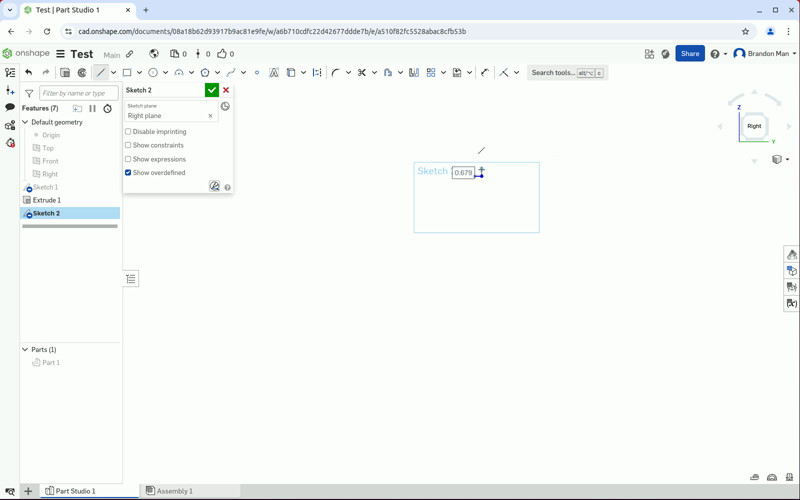
scroll(-6)
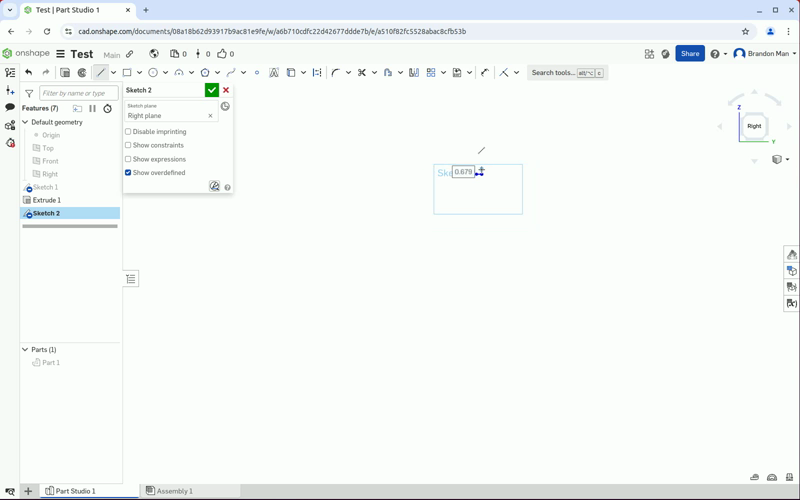
scroll(-6)
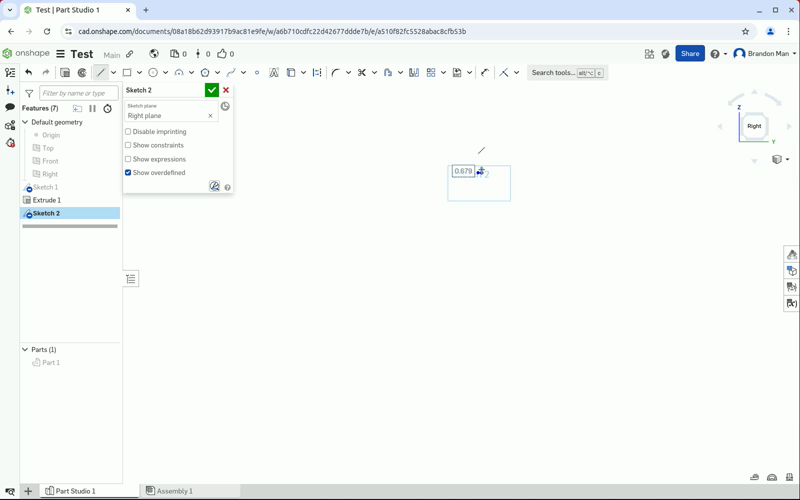
key_up(shift)
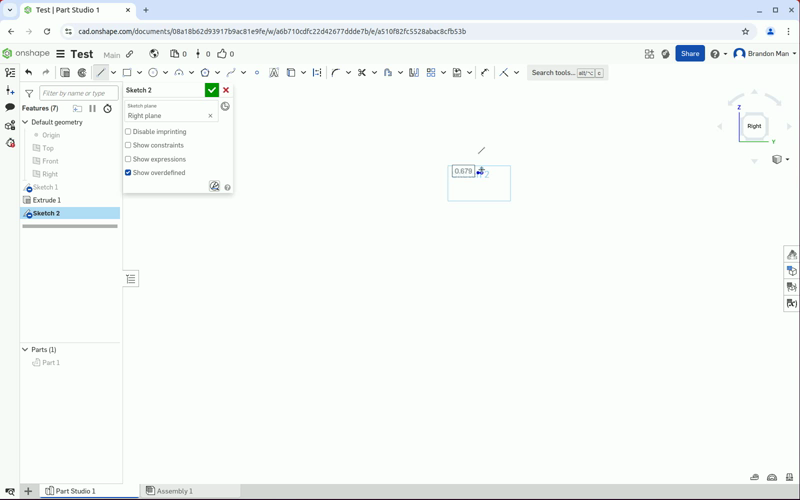
key_down(shift)
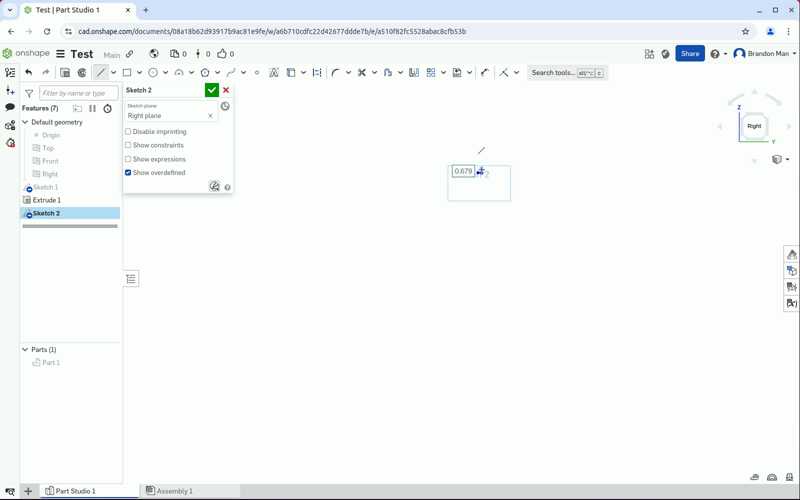
mouse_move(511, 169)
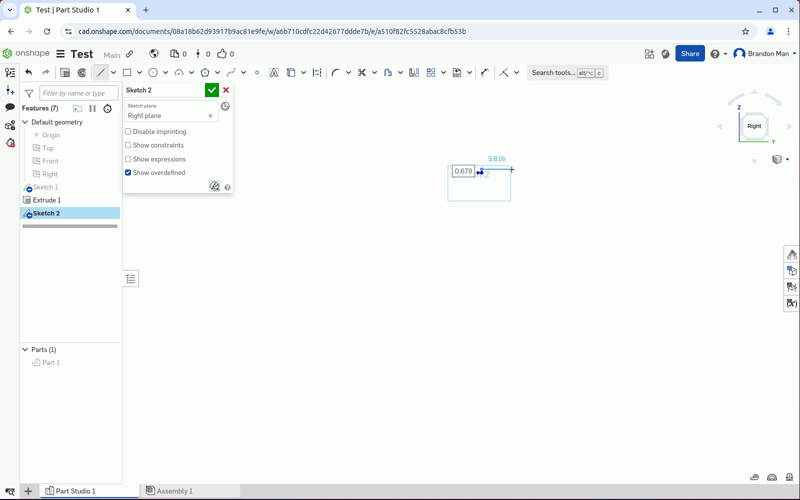
mouse_move(478, 169)
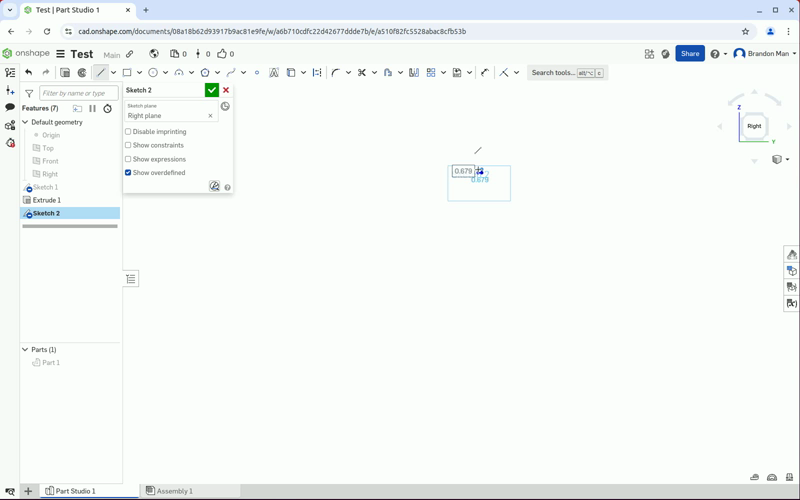
scroll(6)
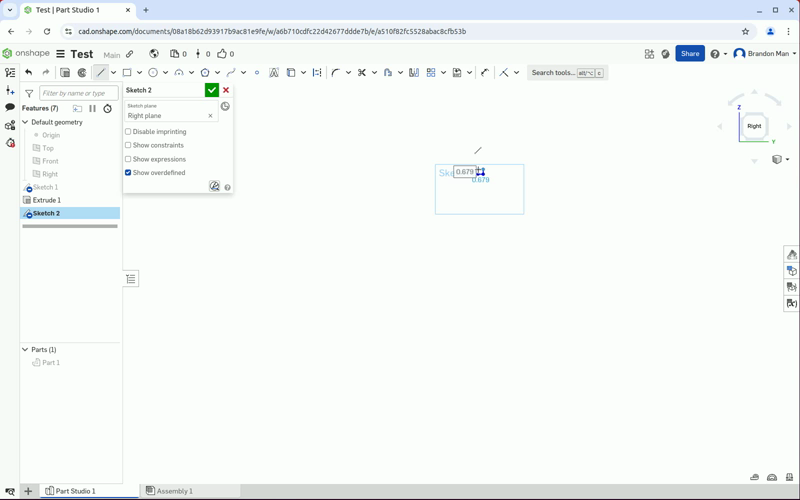
scroll(6)
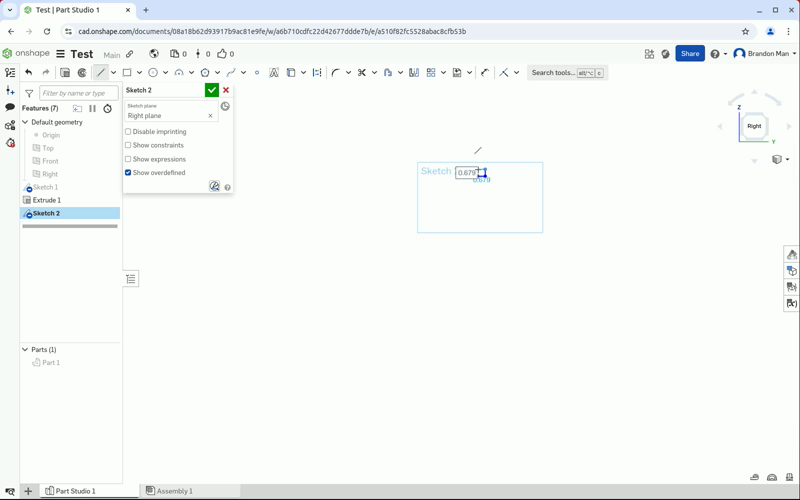
scroll(6)
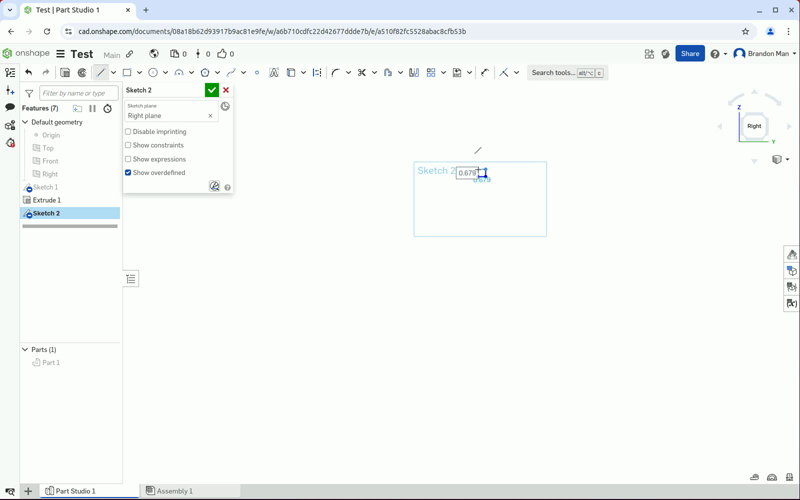
scroll(6)
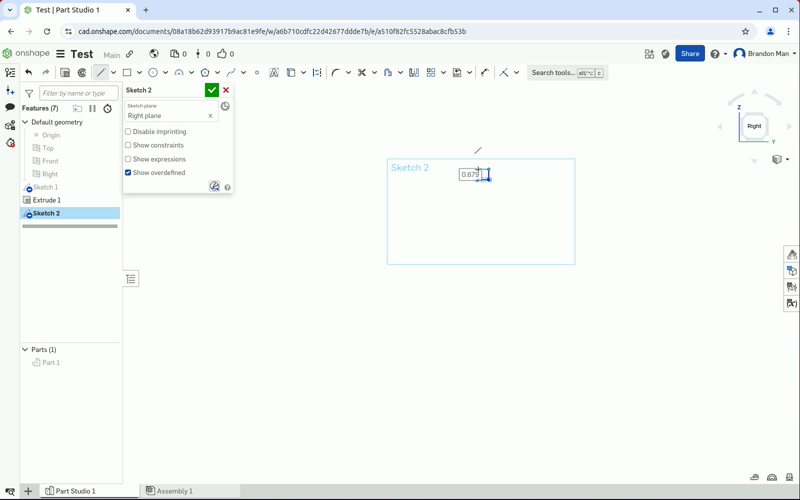
scroll(6)
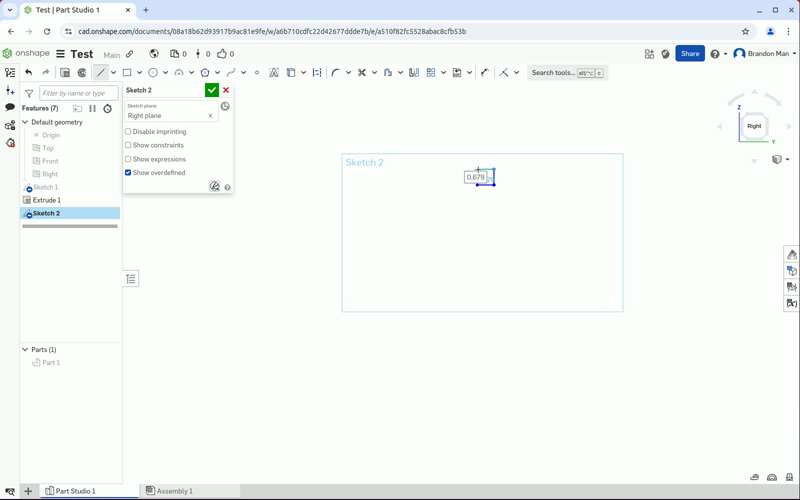
scroll(6)
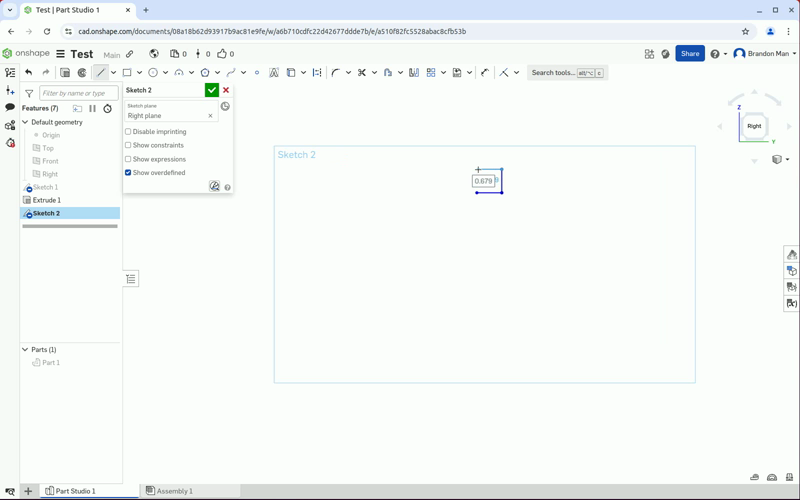
scroll(6)
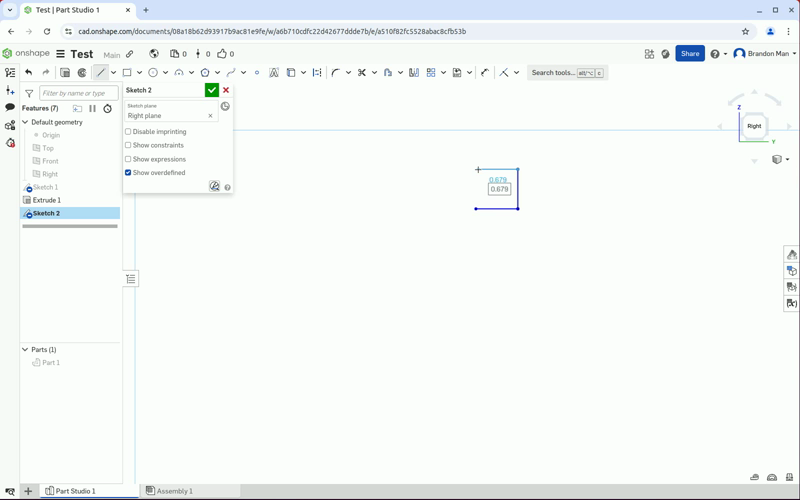
click(478, 169)
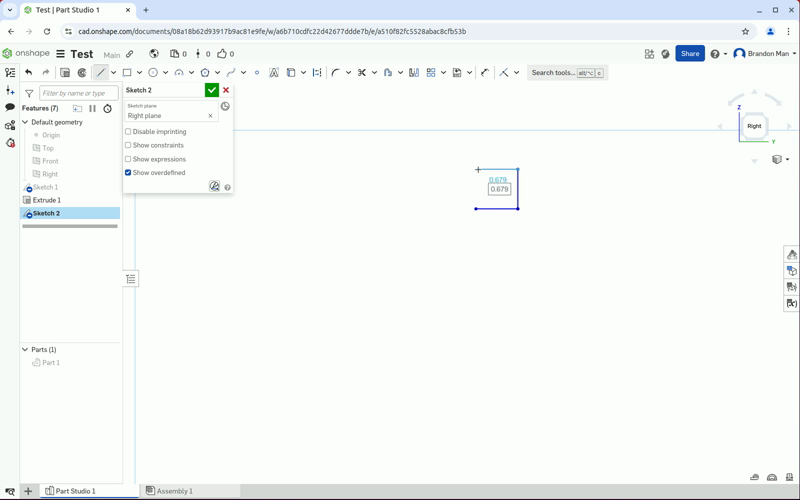
scroll(-6)
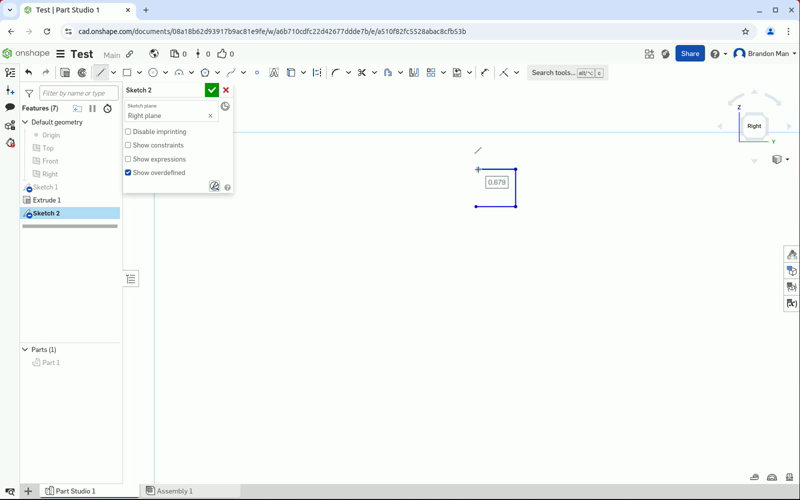
scroll(-6)
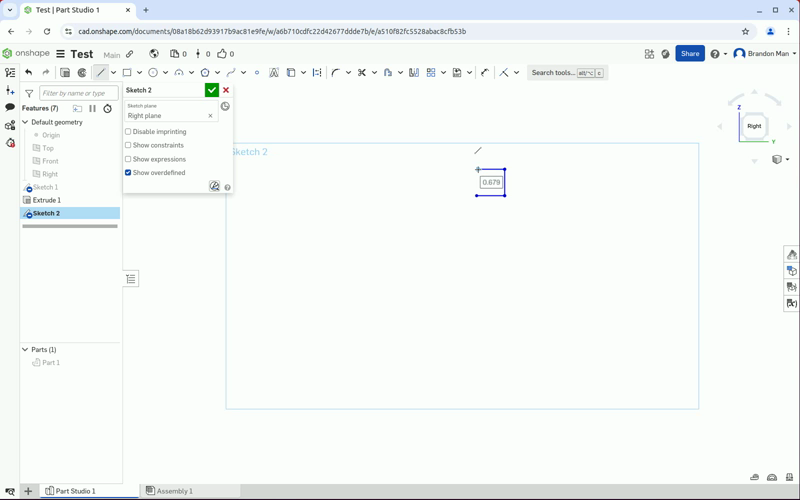
scroll(-6)
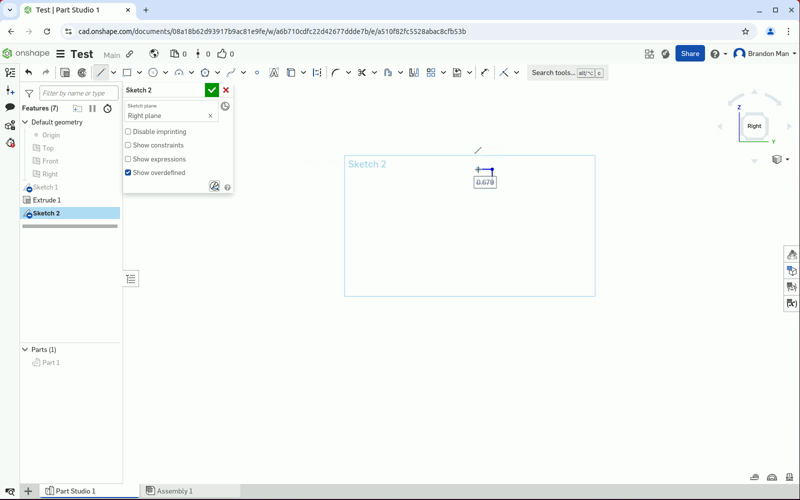
scroll(-6)
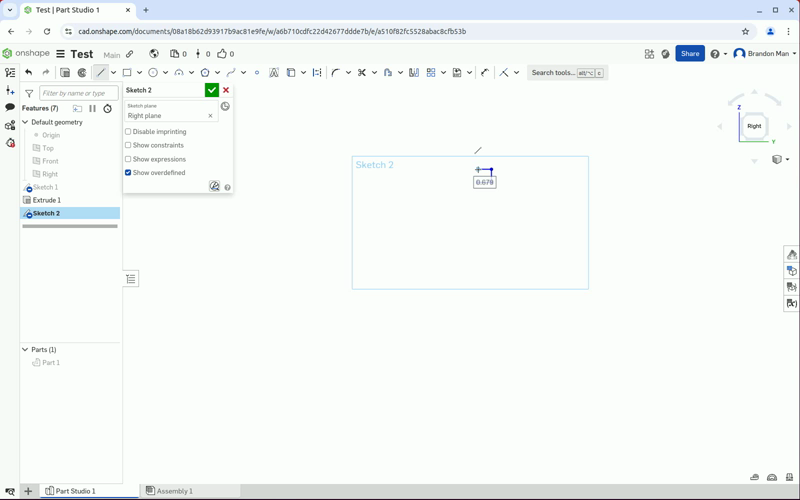
scroll(-6)
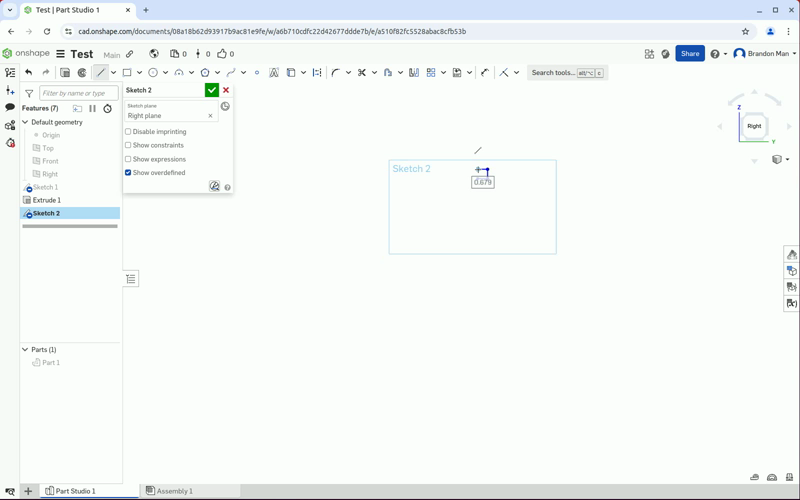
scroll(-6)
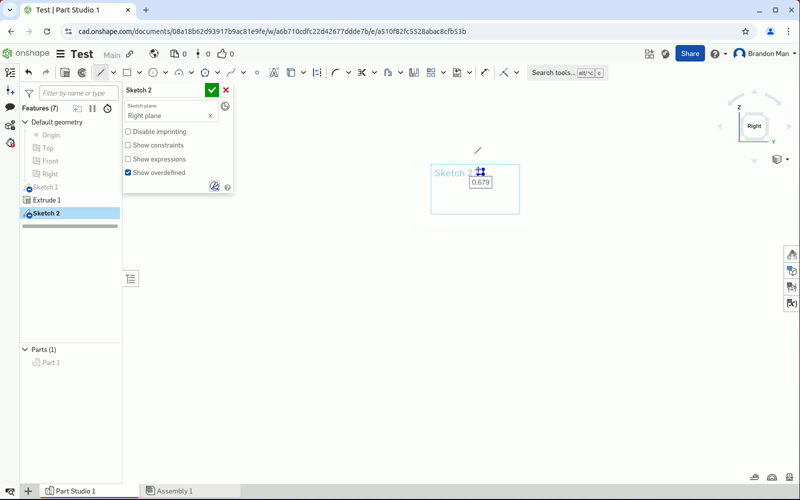
scroll(-6)
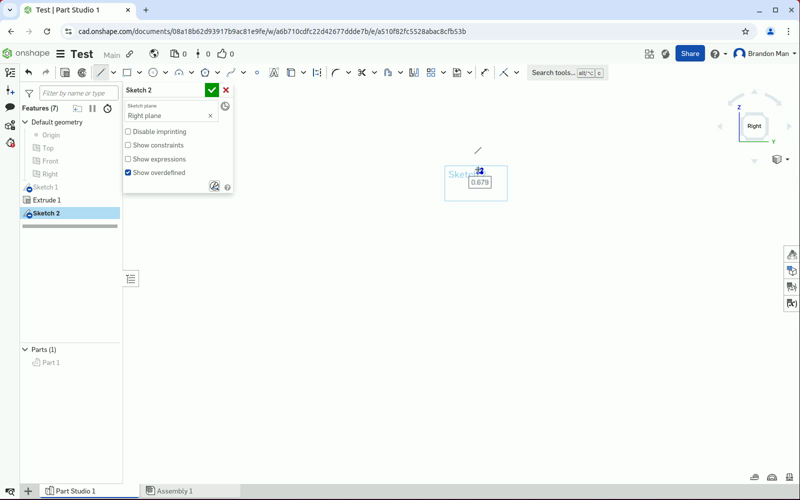
key_up(shift)
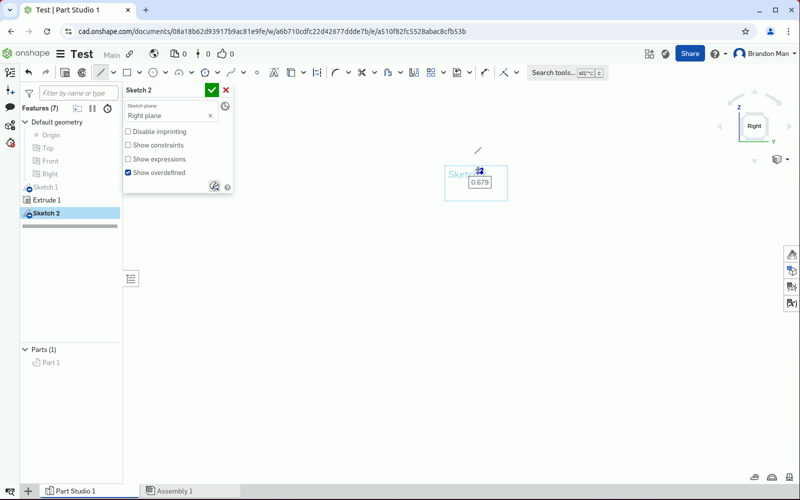
mouse_move(508, 169)
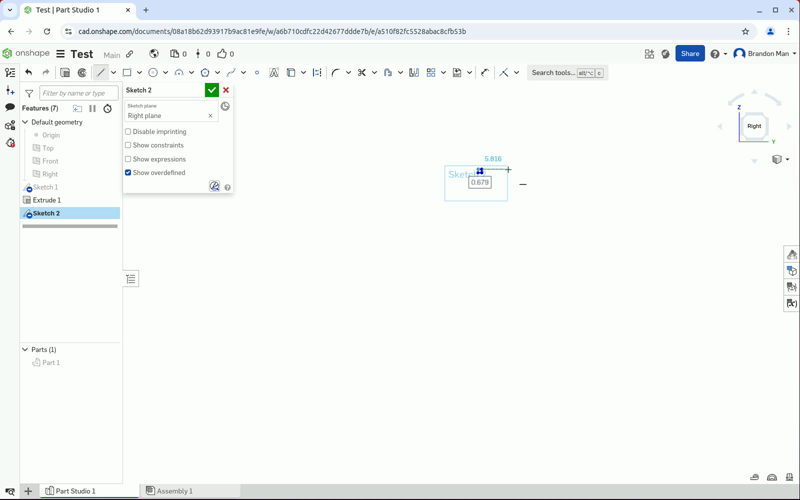
key_down(shift)
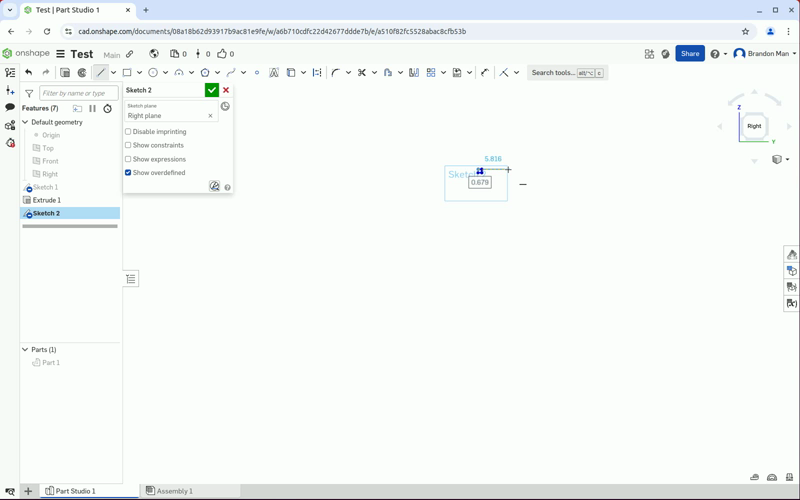
mouse_move(478, 172)
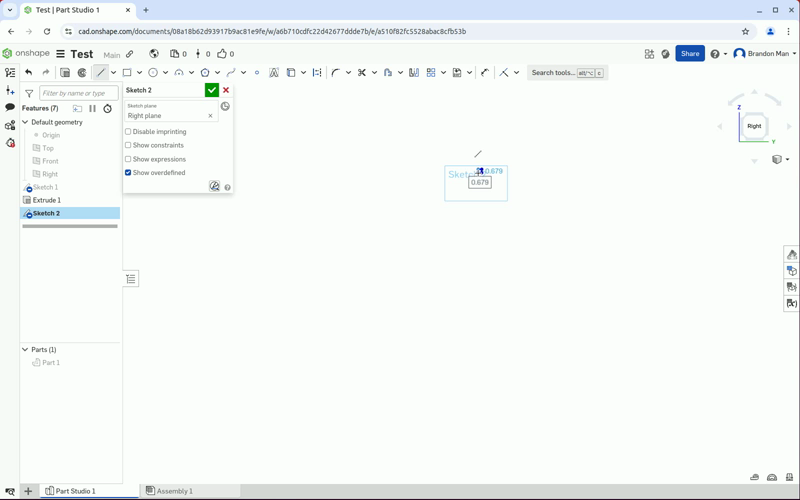
scroll(6)
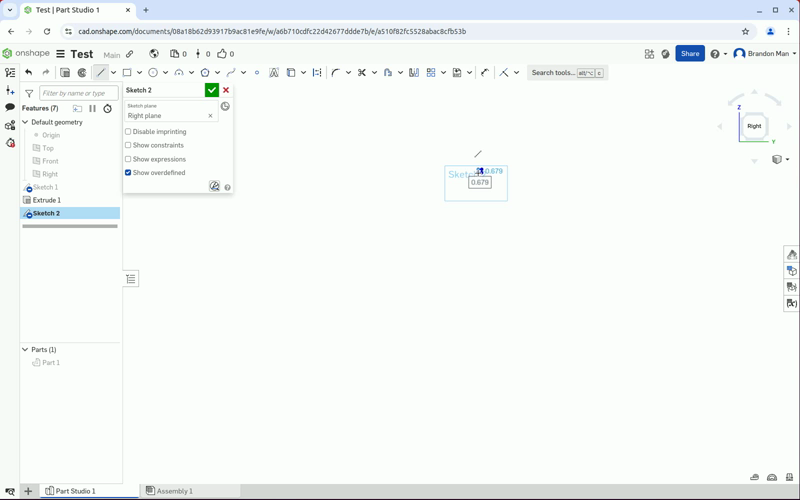
scroll(6)
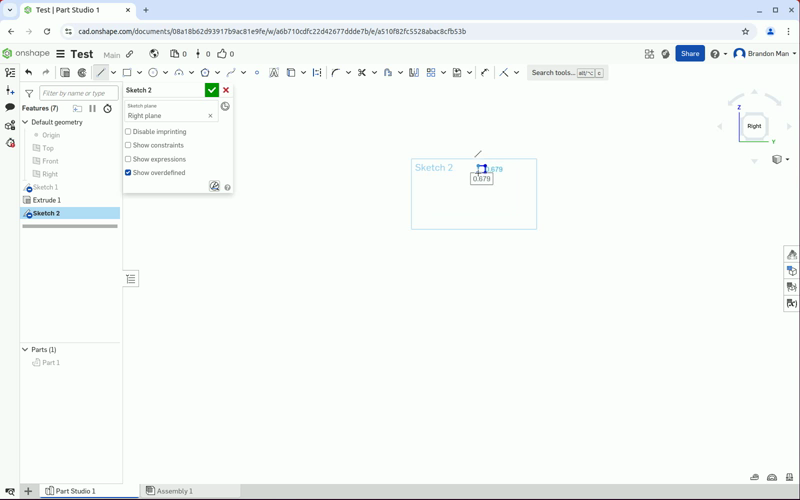
scroll(6)
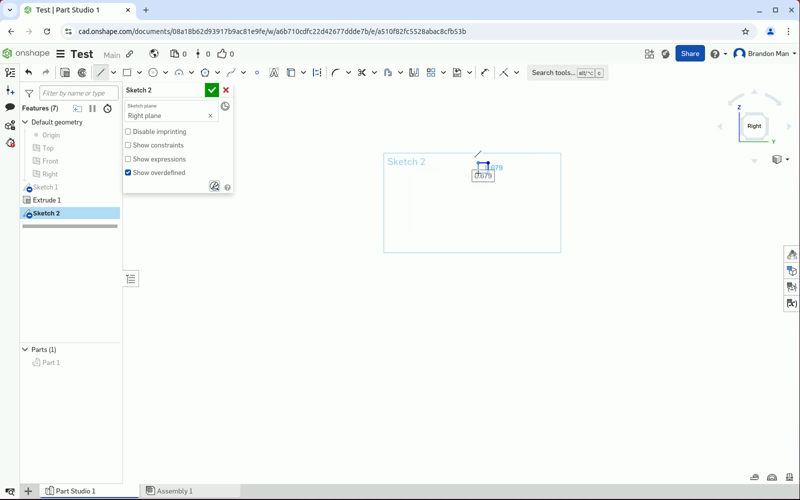
scroll(6)
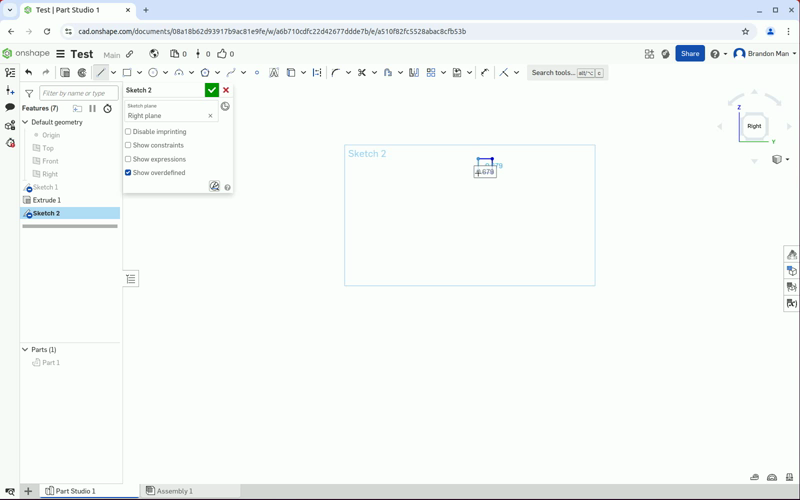
scroll(6)
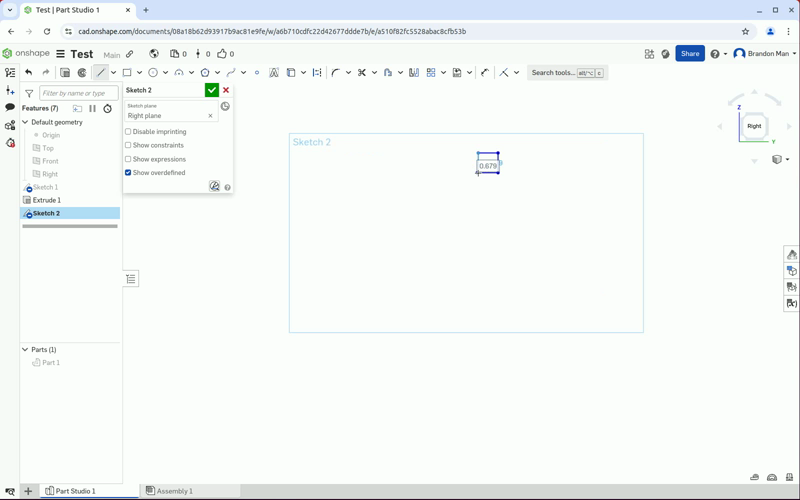
scroll(6)
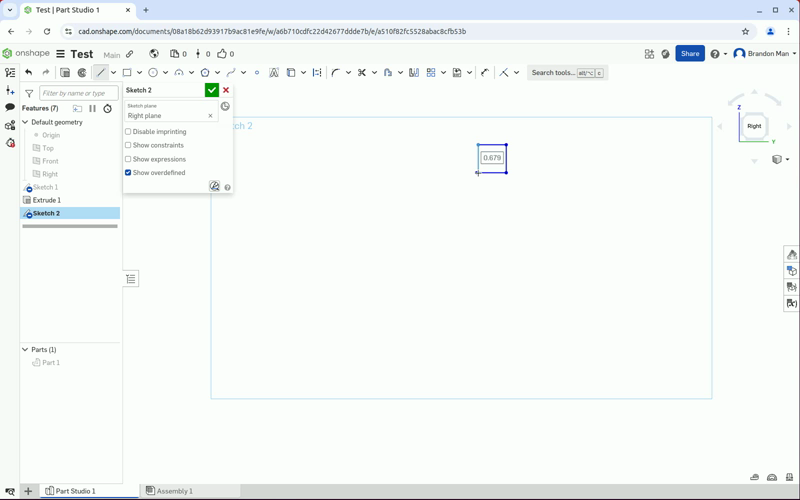
scroll(6)
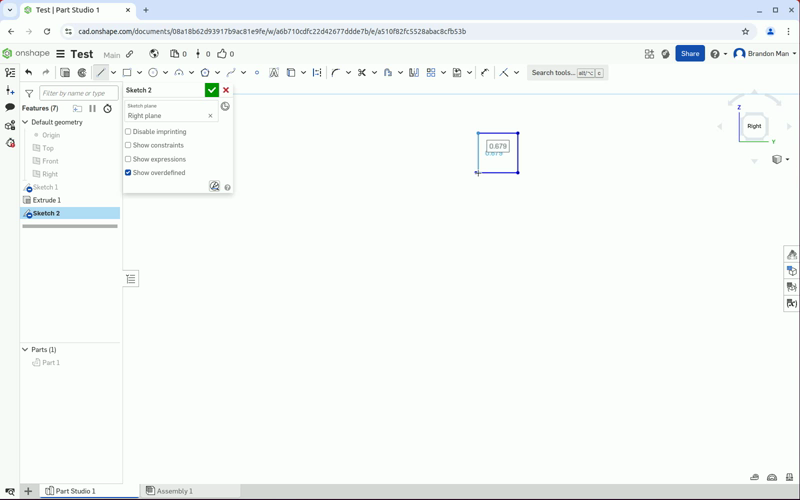
key_up(shift)
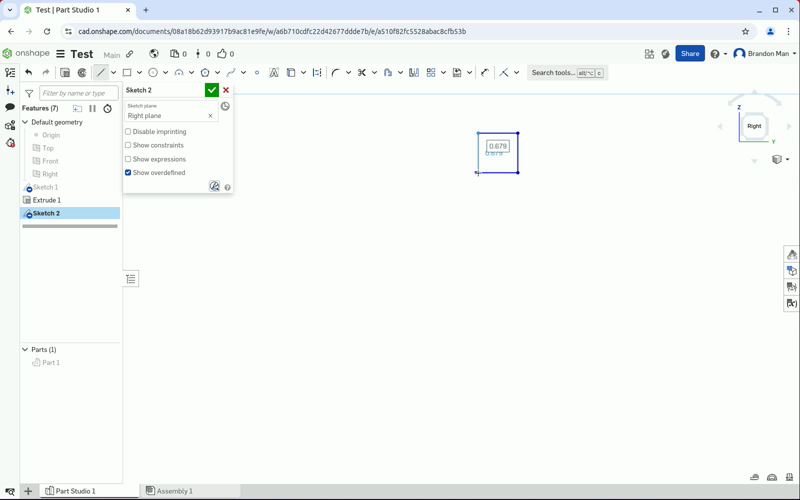
click(478, 172)
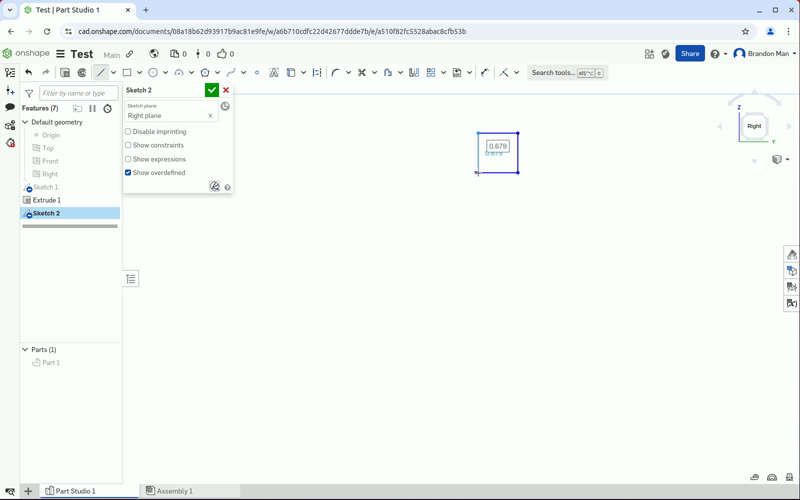
scroll(-6)
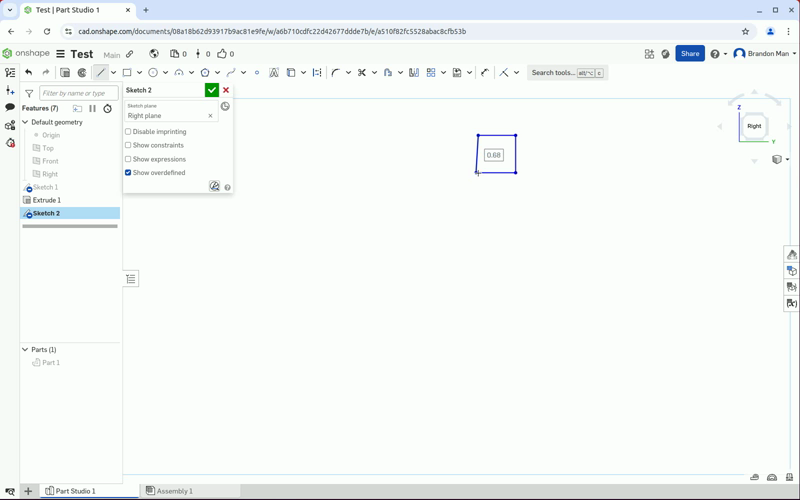
scroll(-6)
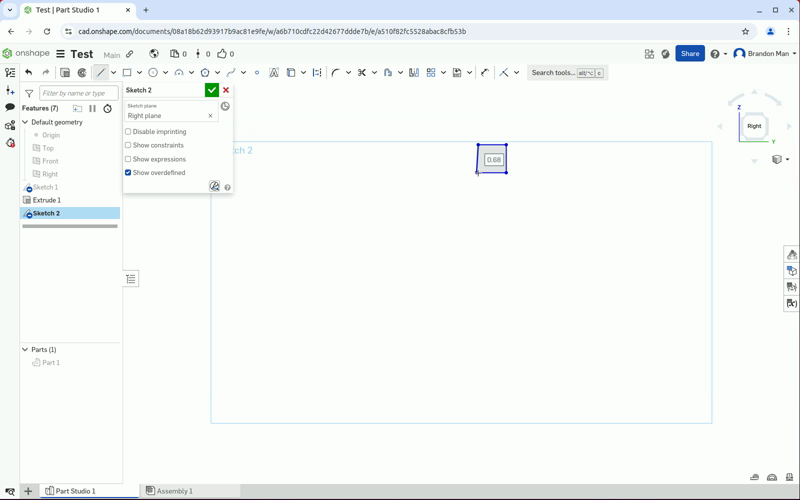
scroll(-6)
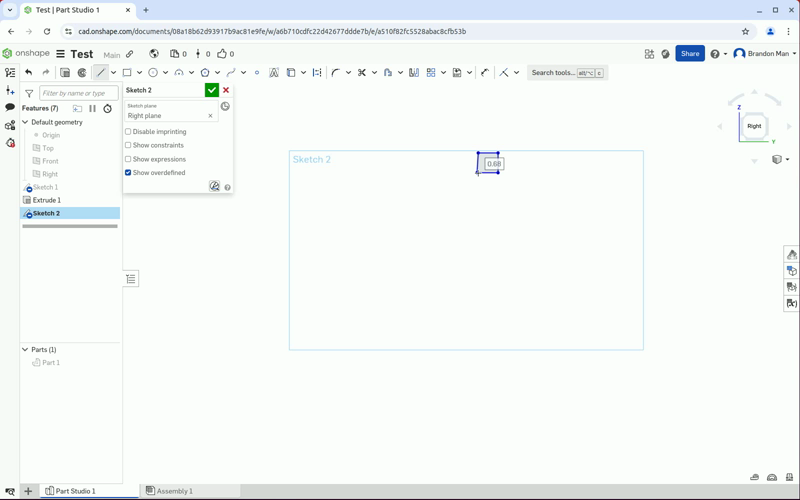
scroll(-6)
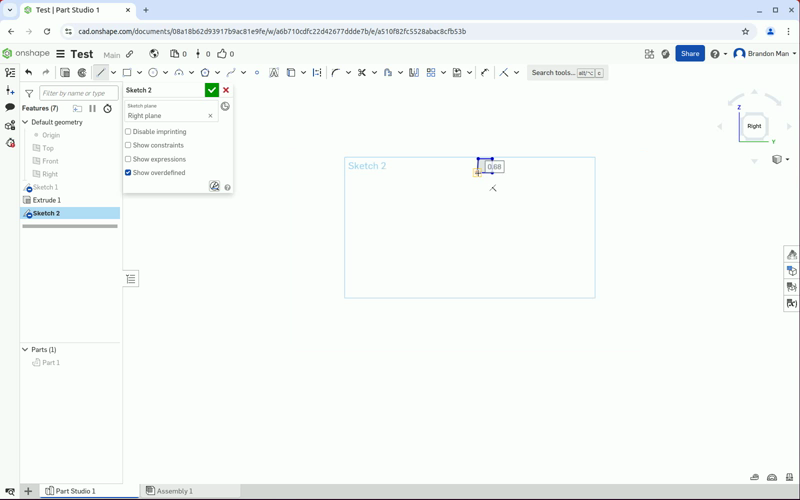
scroll(-6)
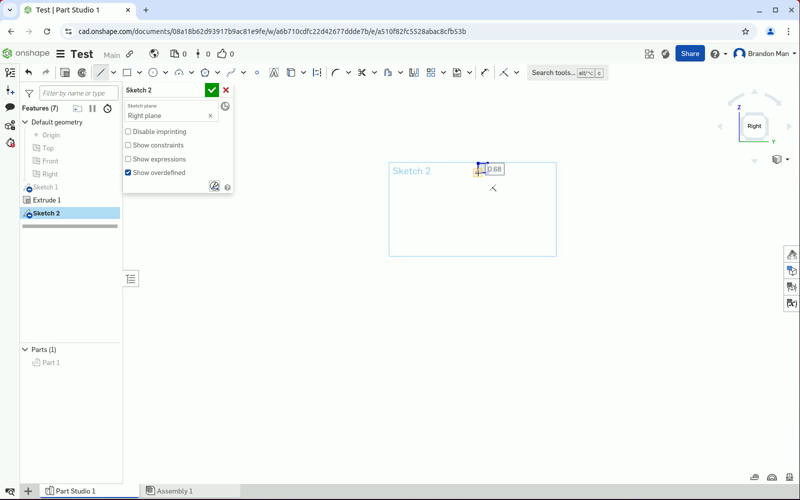
scroll(-6)
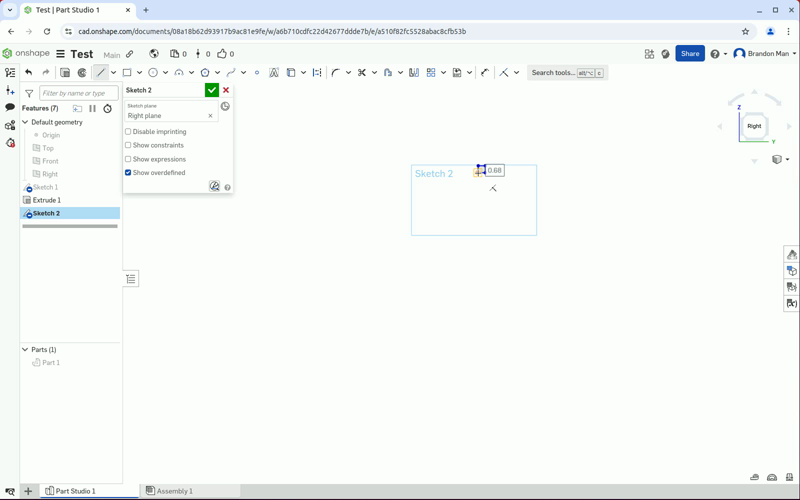
scroll(-6)
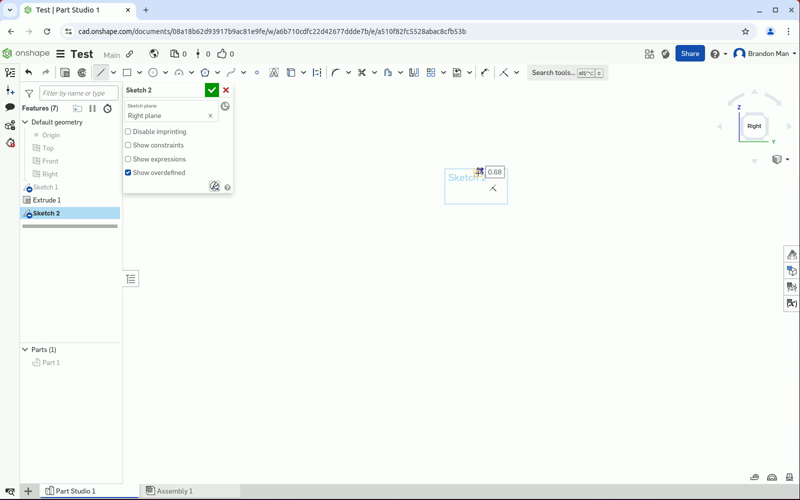
key(esc)
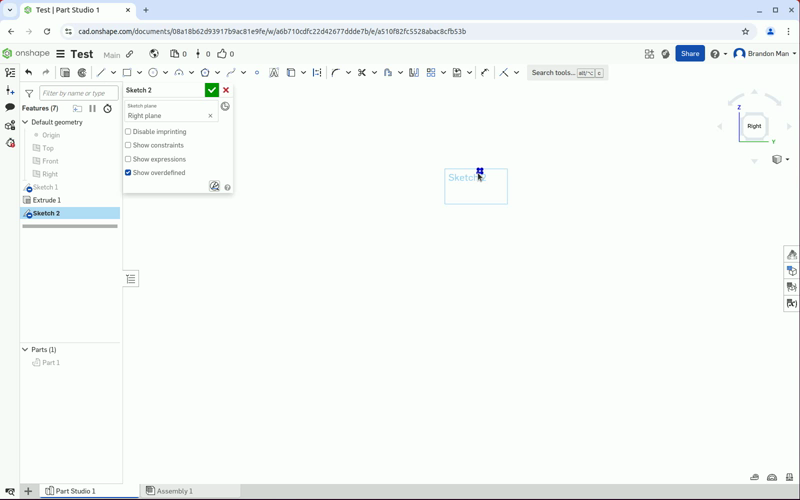
mouse_move(479, 172)
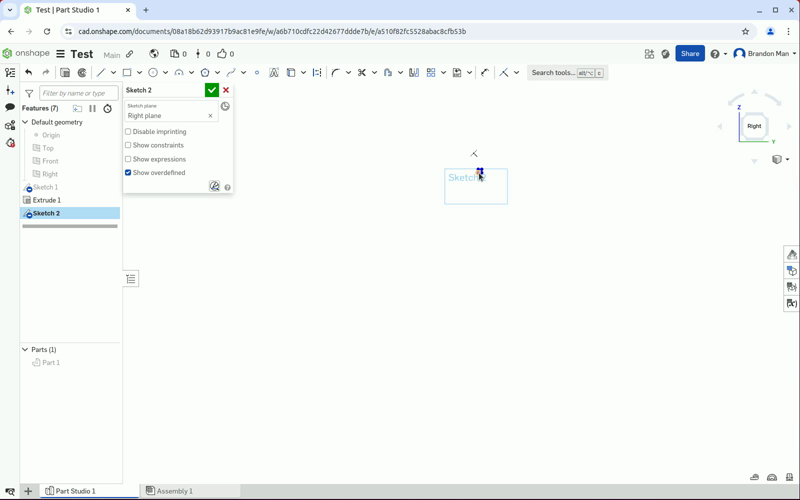
scroll(6)
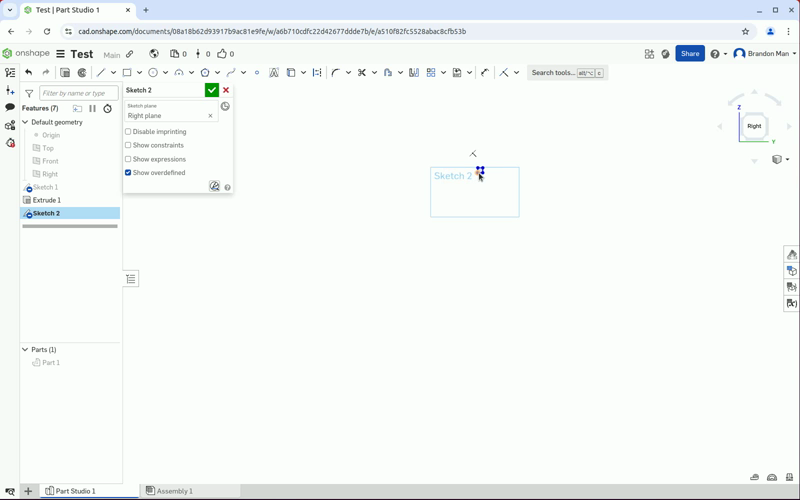
scroll(6)
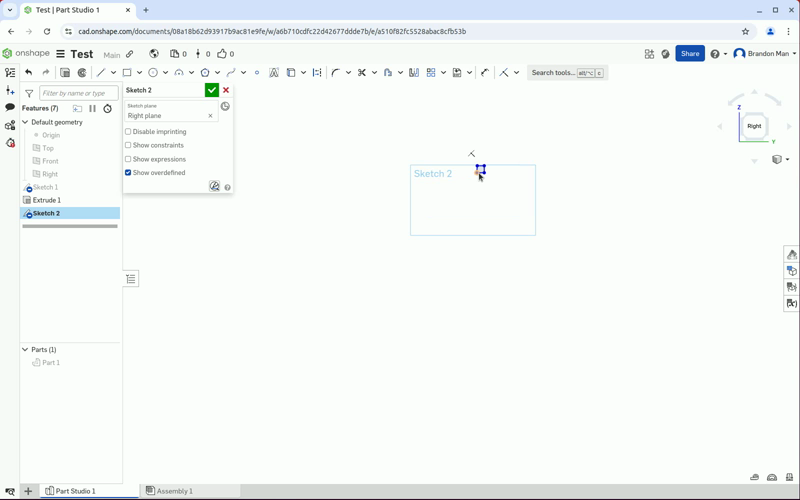
scroll(6)
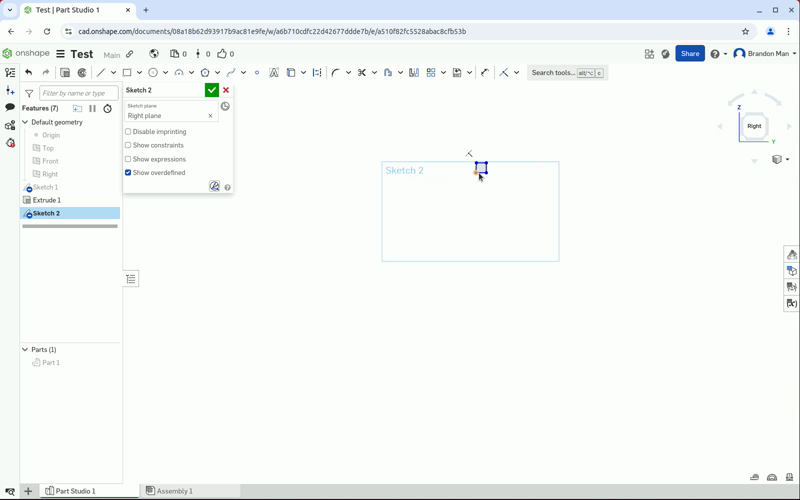
scroll(6)
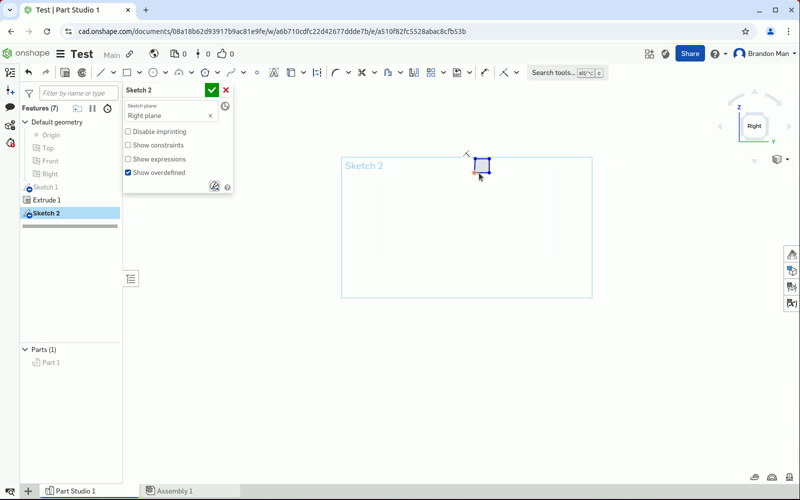
scroll(6)
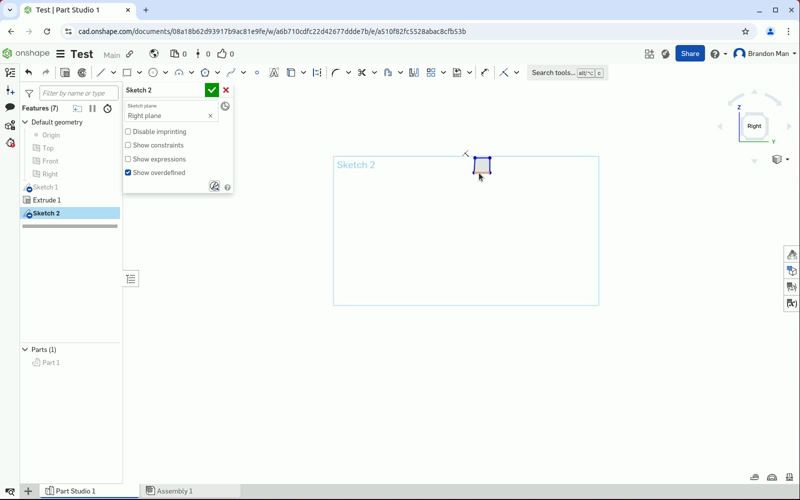
scroll(6)
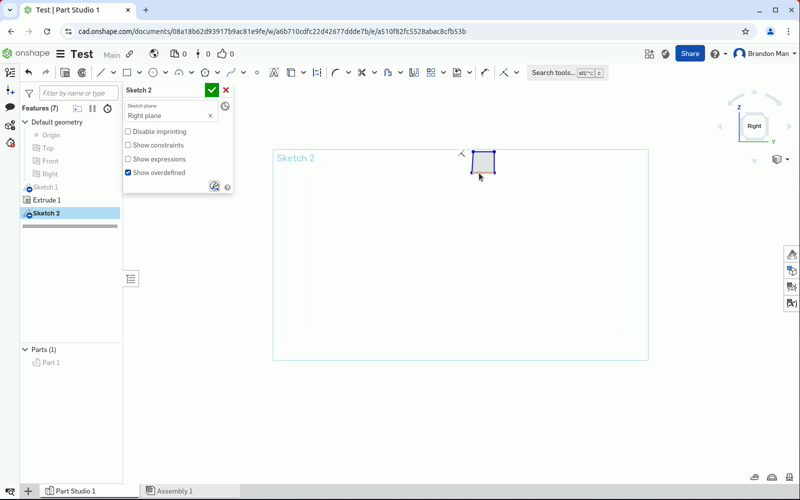
scroll(6)
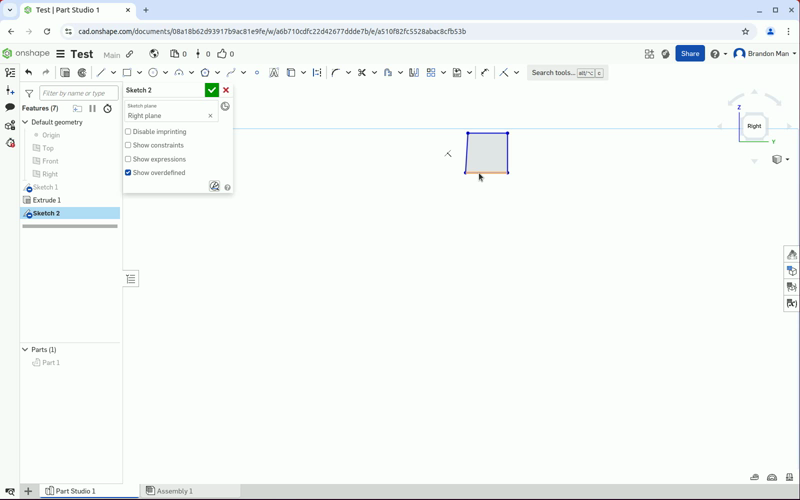
click(479, 172)
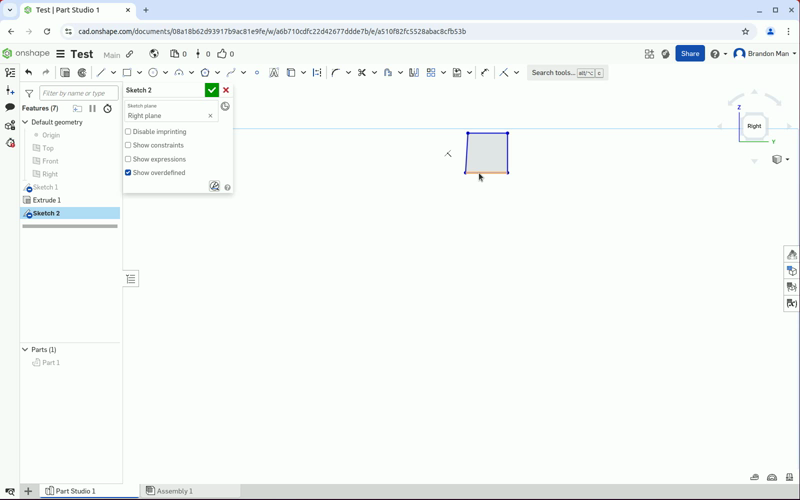
scroll(-6)
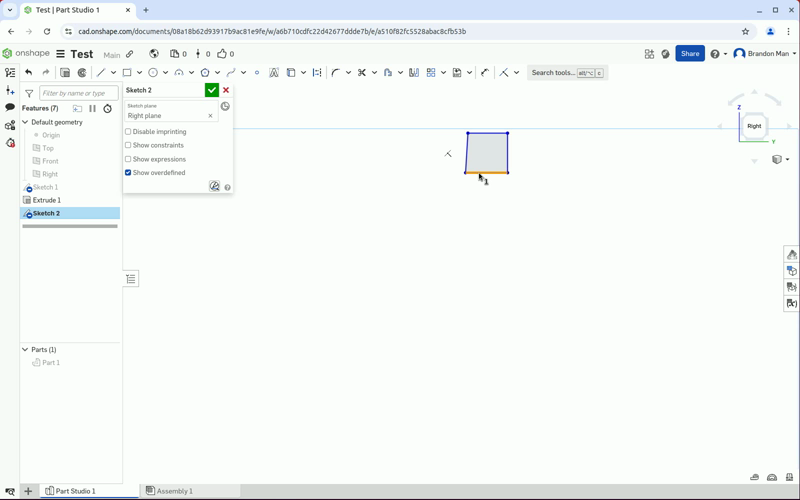
scroll(-6)
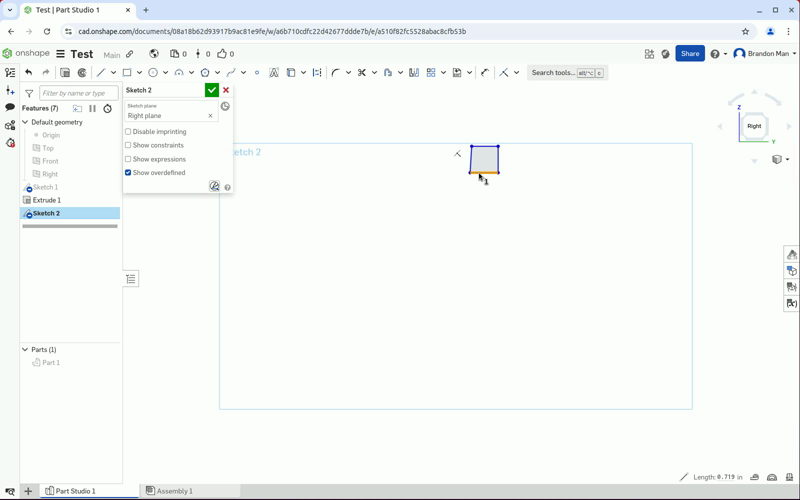
scroll(-6)
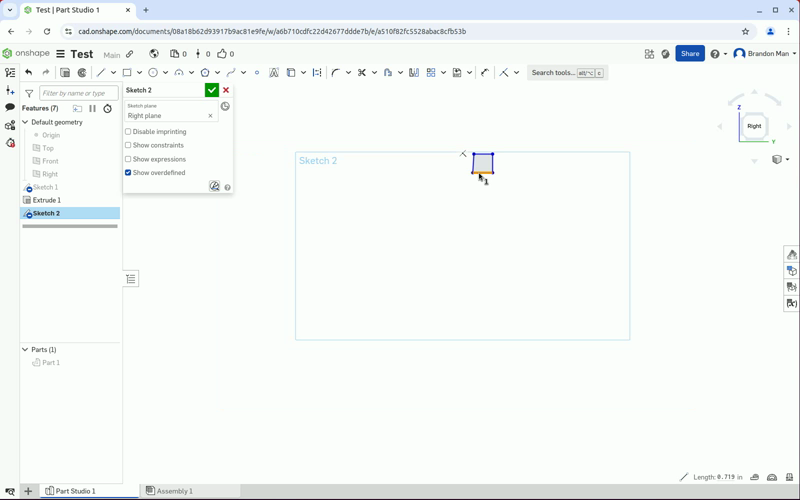
scroll(-6)
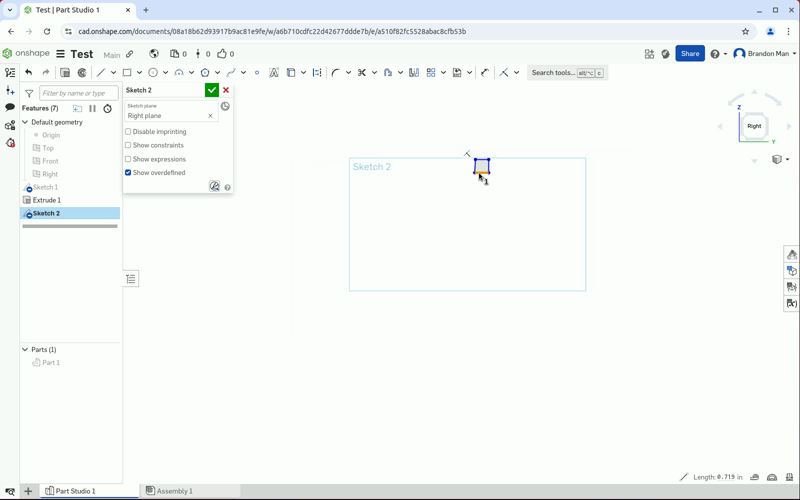
scroll(-6)
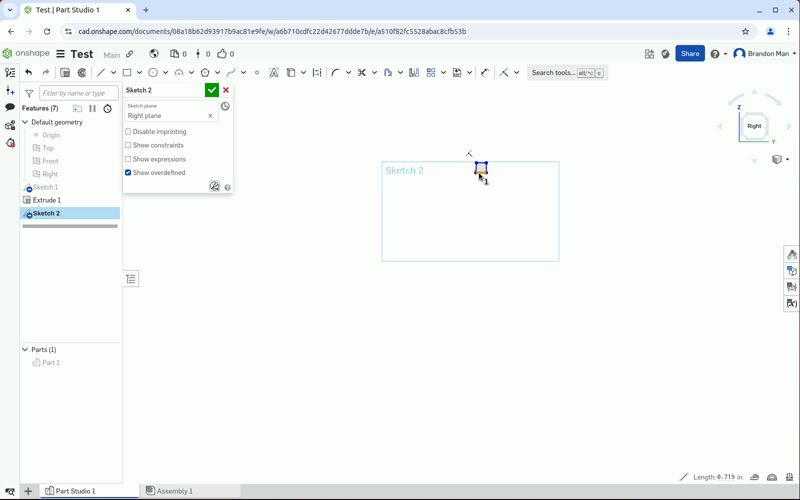
scroll(-6)
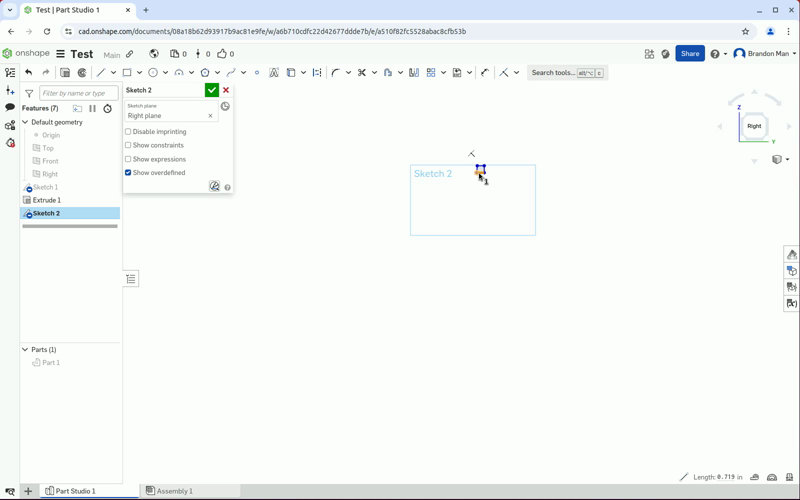
scroll(-6)
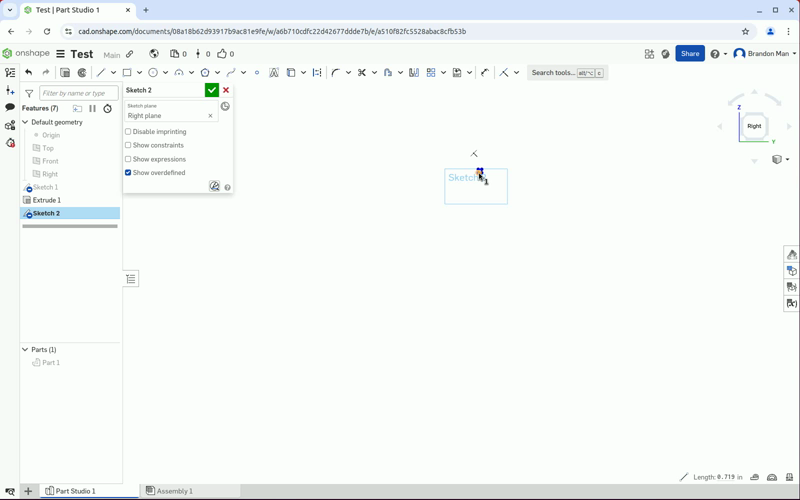
mouse_move(73, 352)
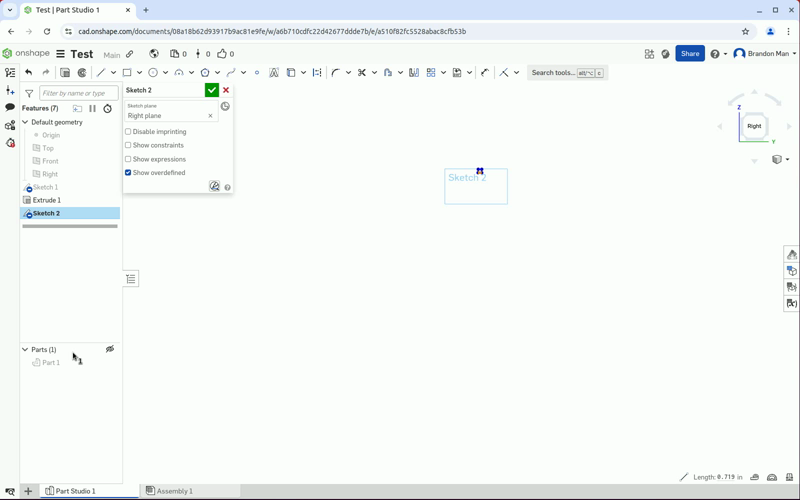
key(shift+y)
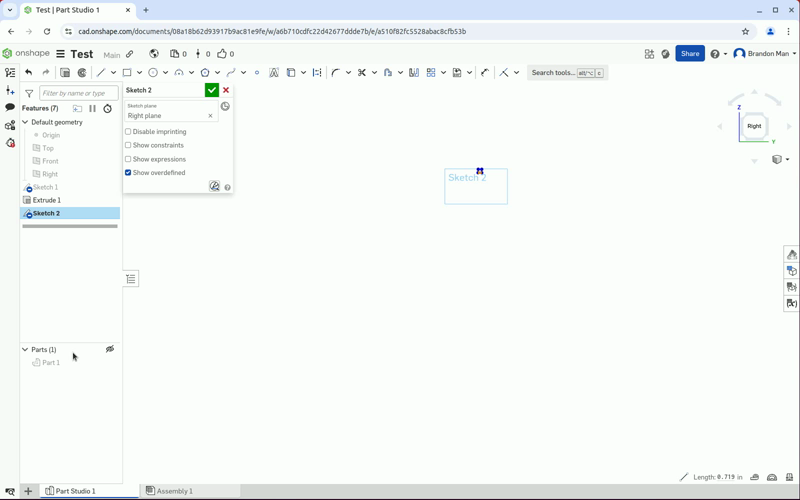
key(shift+e)
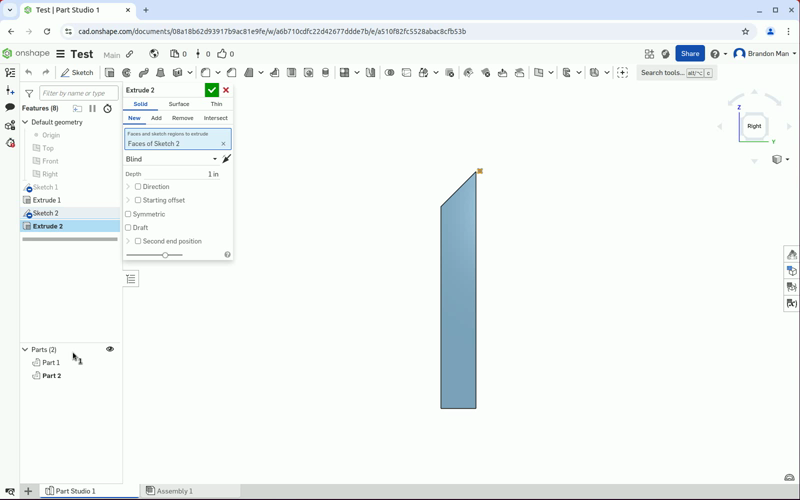
mouse_move(143, 106)
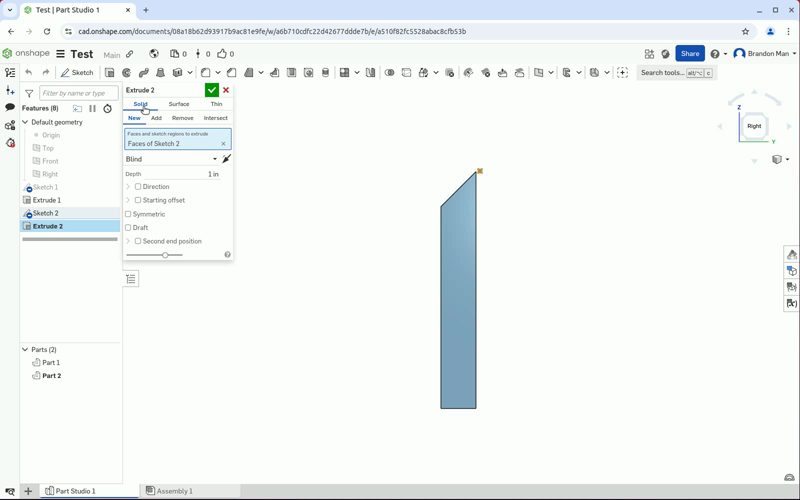
click(143, 106)
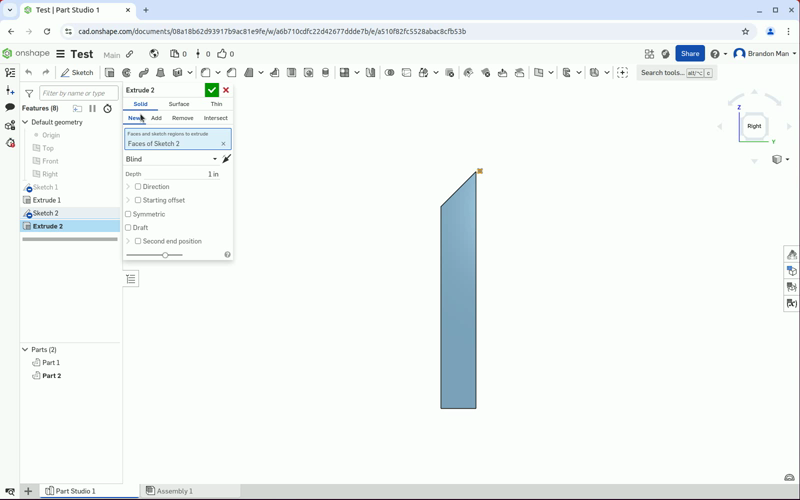
mouse_move(137, 120)
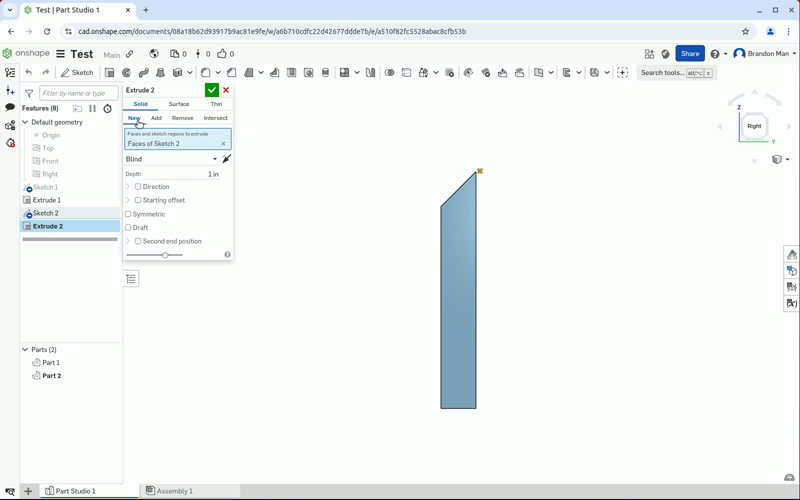
click(137, 120)
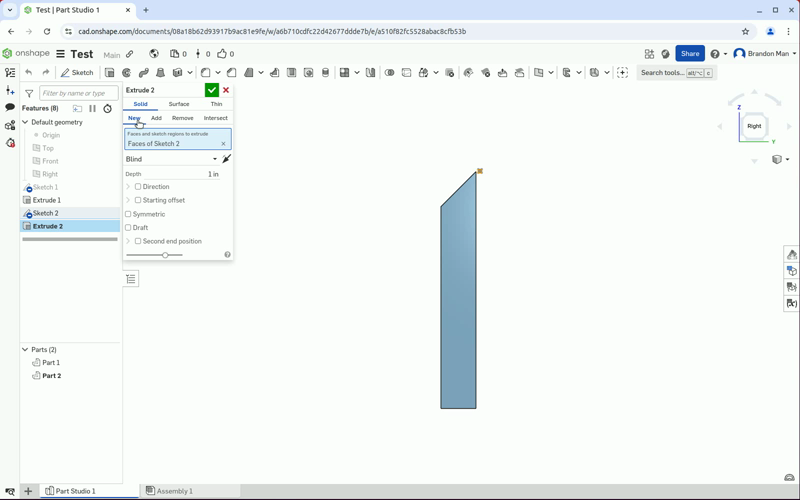
key(tab, 4)
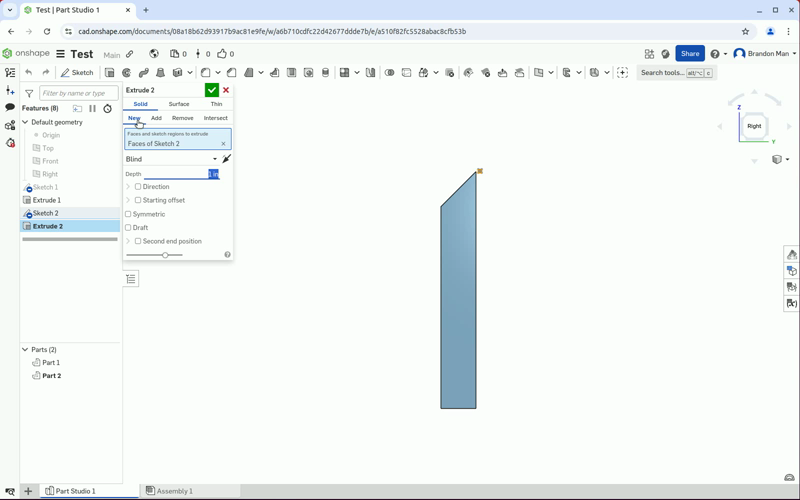
text(0.481)
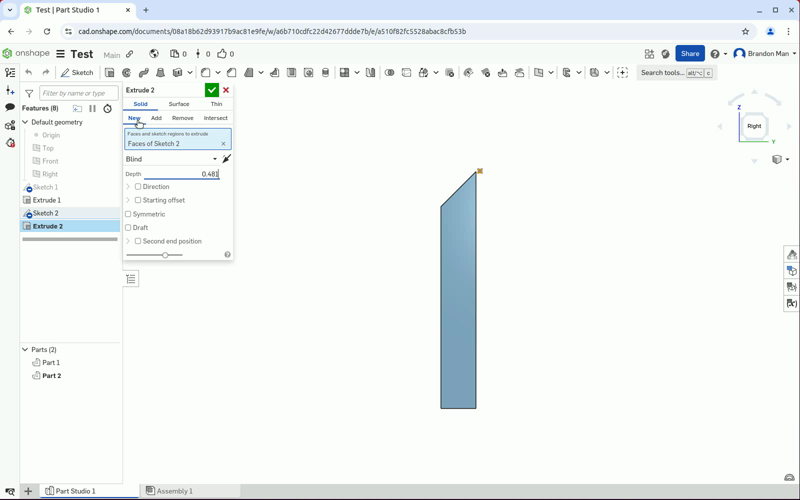
key(enter)
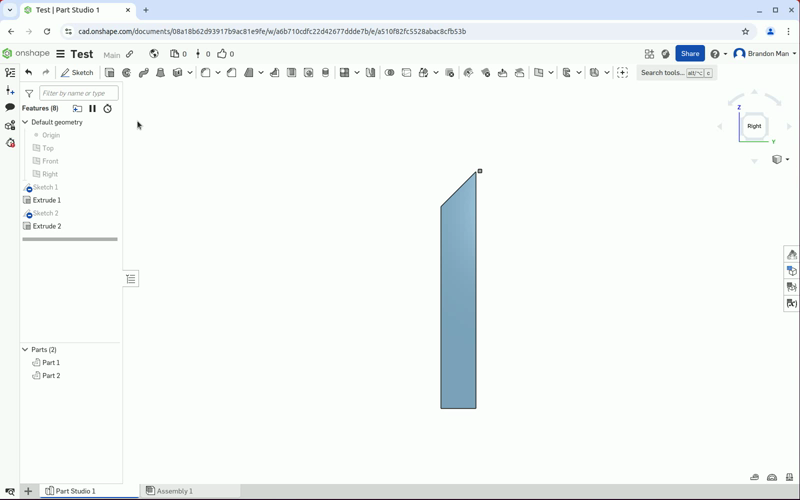
key(shift+h)
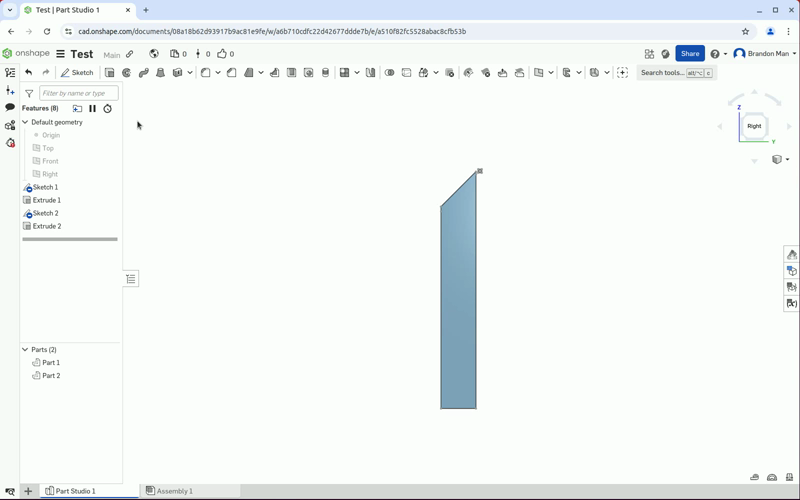
key(shift+h)
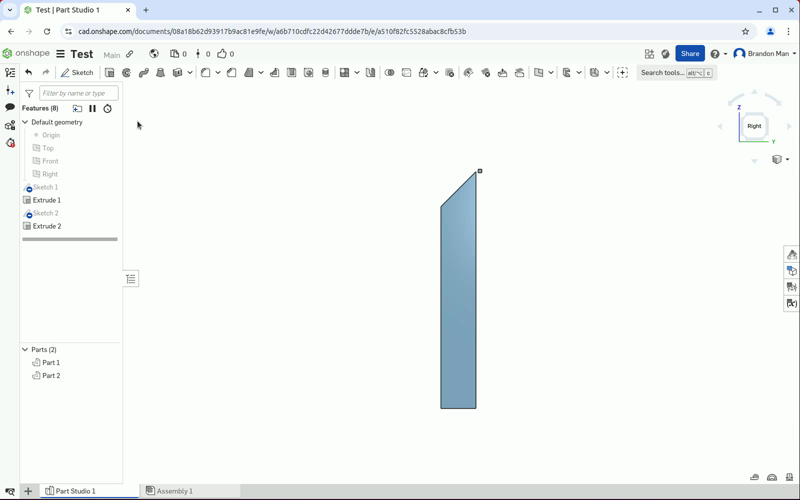
mouse_move(73, 189)
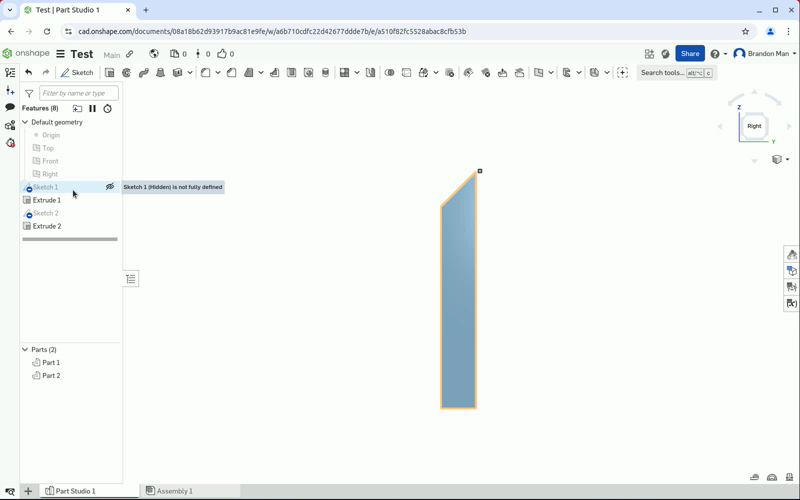
click(73, 189)
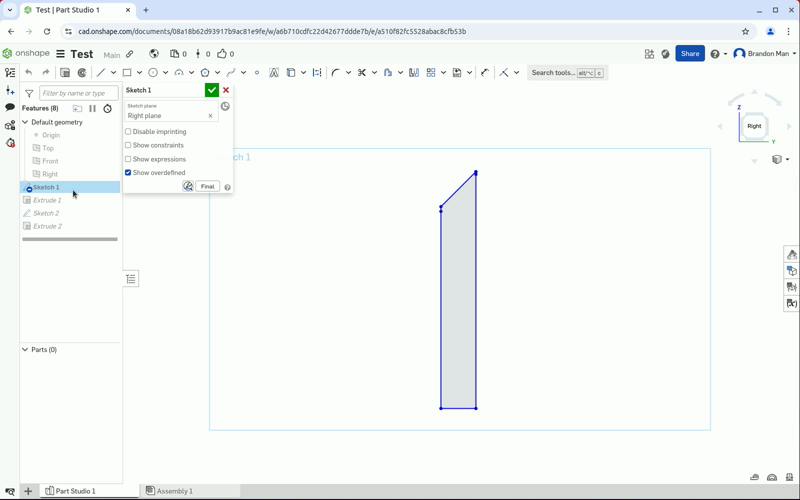
mouse_move(229, 92)
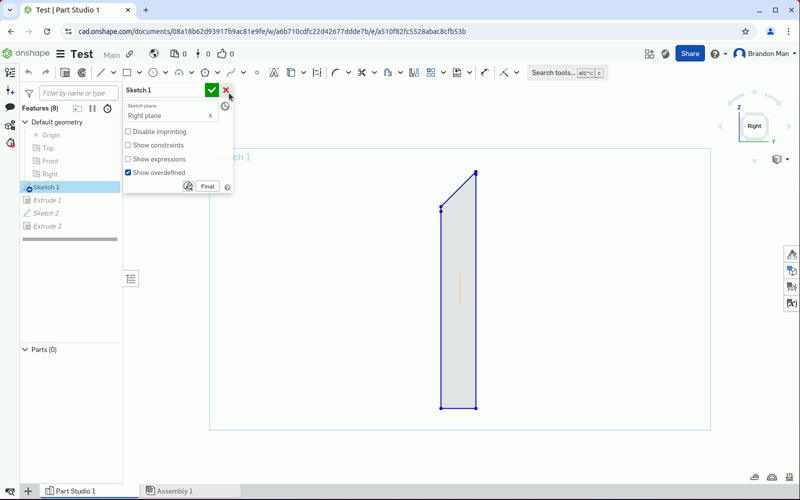
click(229, 92)
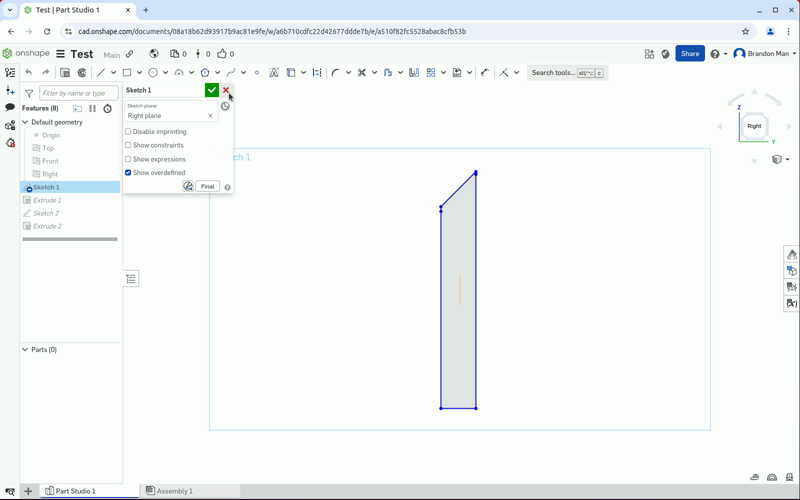
key(shift+s)
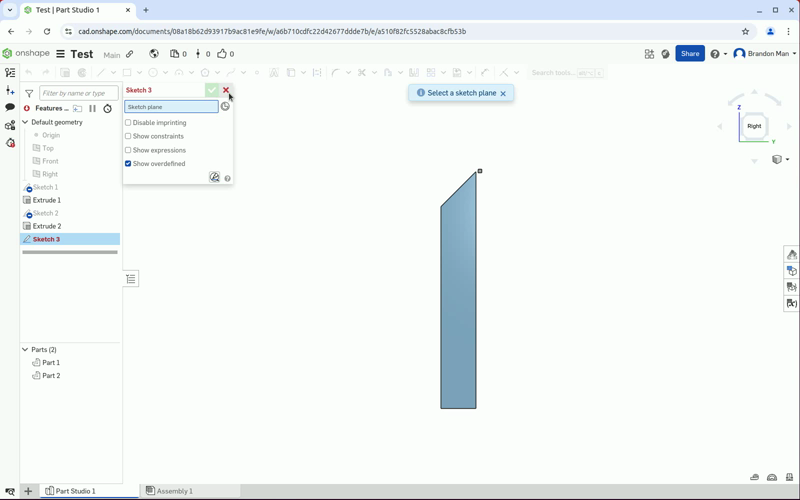
mouse_move(73, 176)
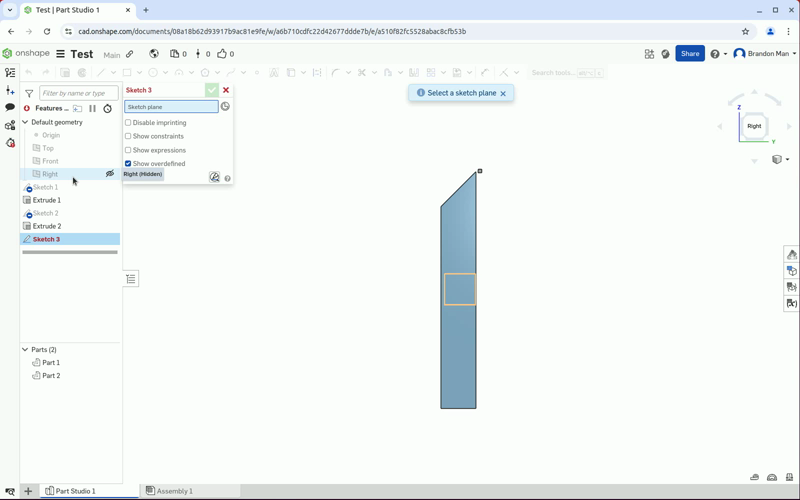
click(73, 176)
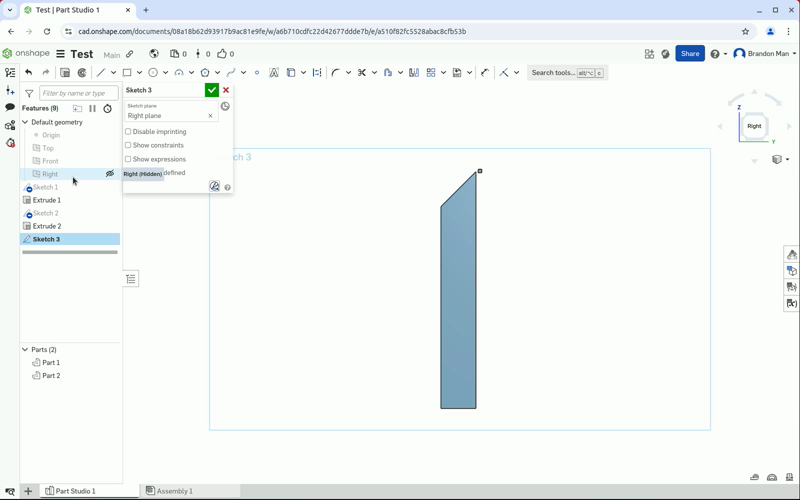
mouse_move(73, 352)
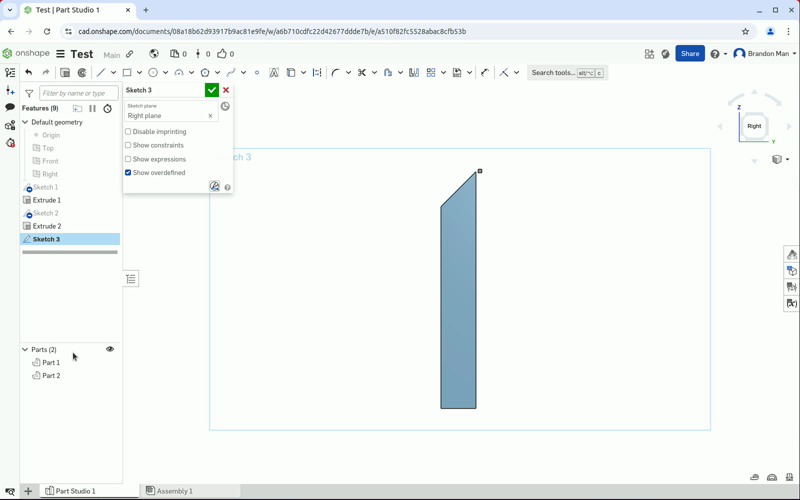
key(y)
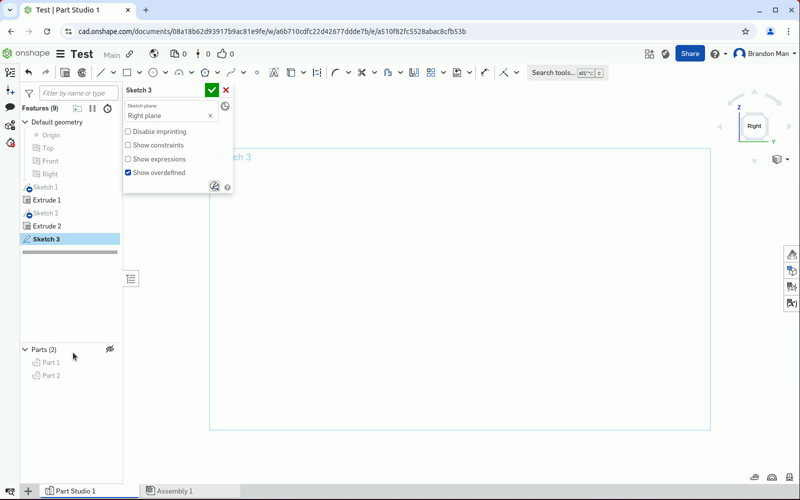
key(l)
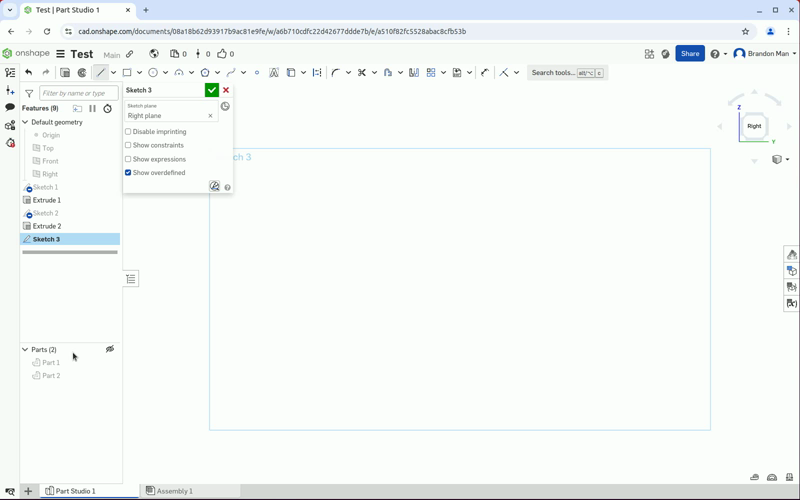
key_down(shift)
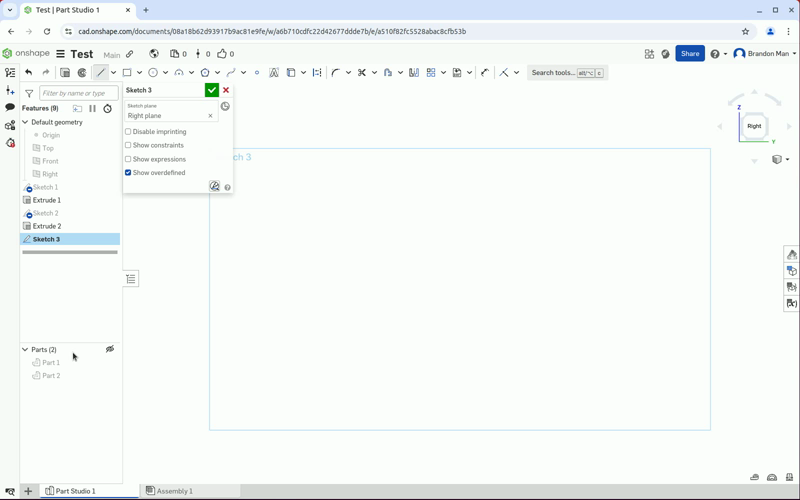
mouse_move(440, 207)
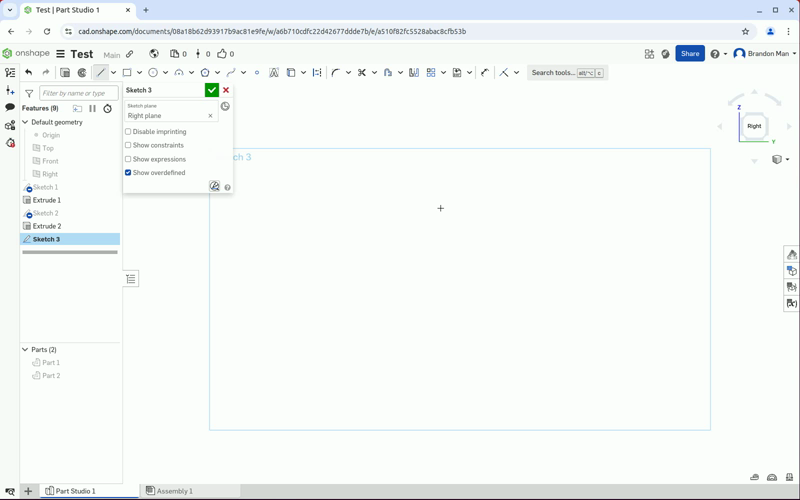
click(440, 207)
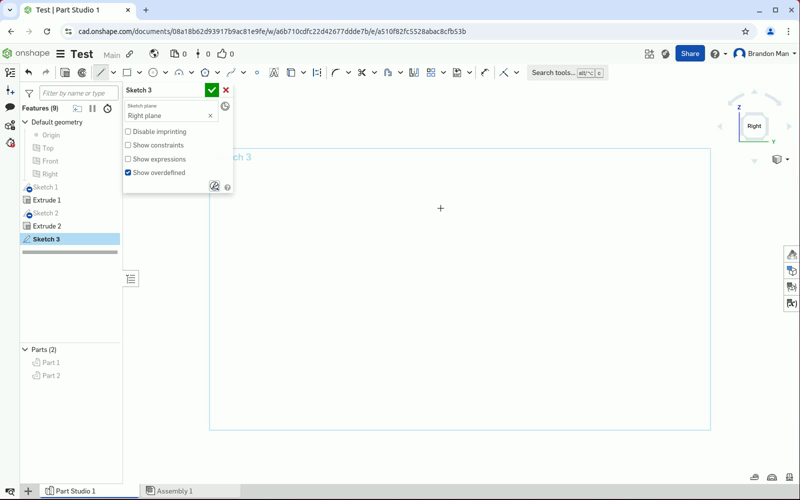
key_up(shift)
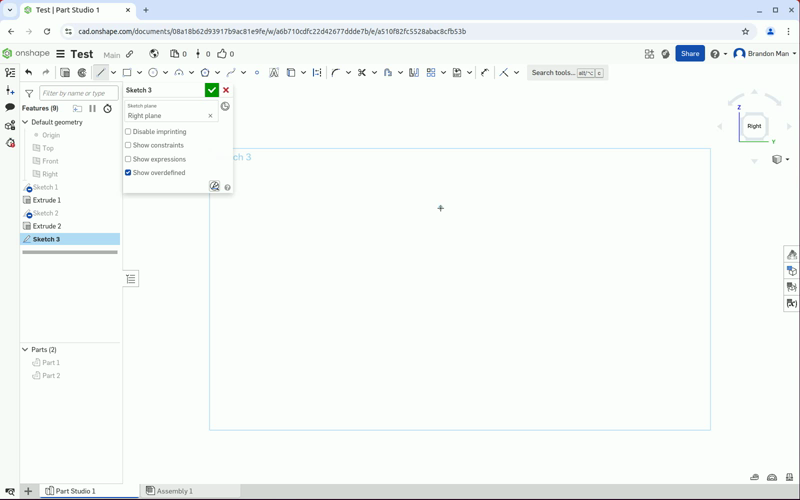
key_down(shift)
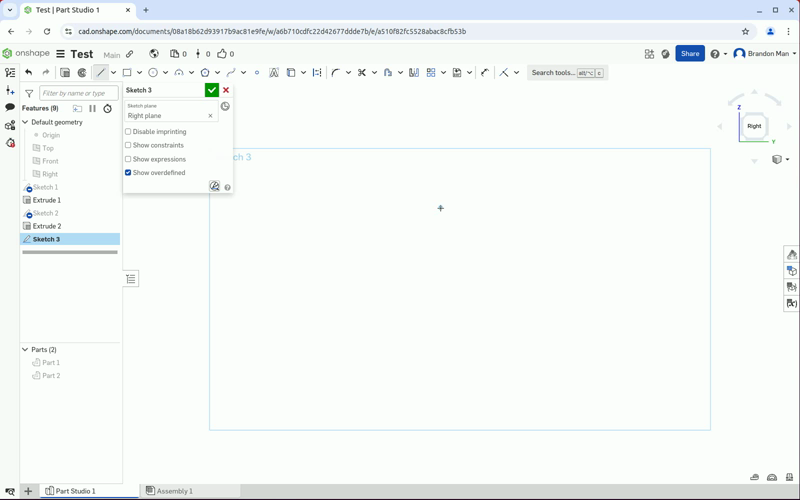
mouse_move(470, 207)
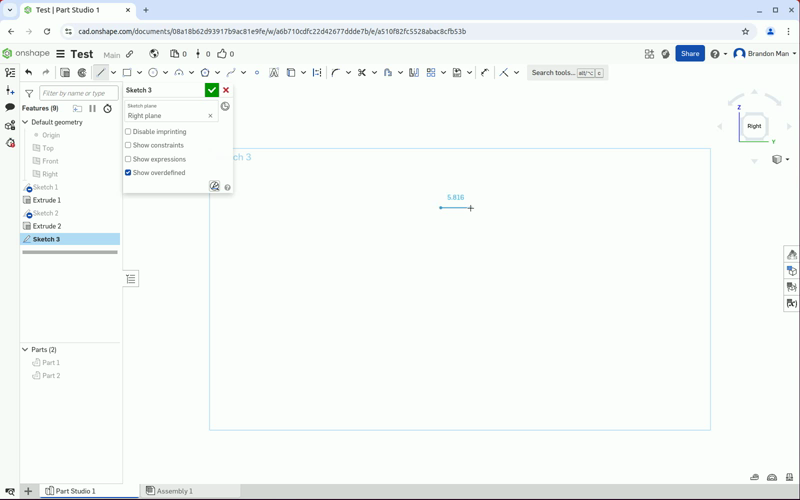
mouse_move(444, 207)
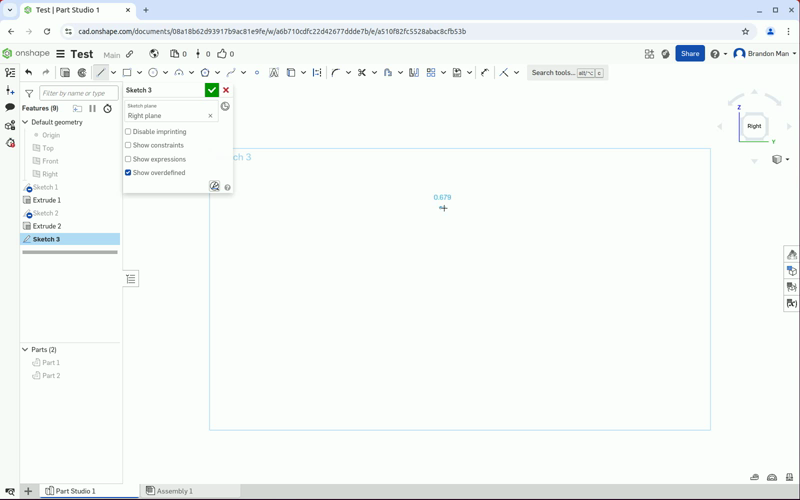
scroll(6)
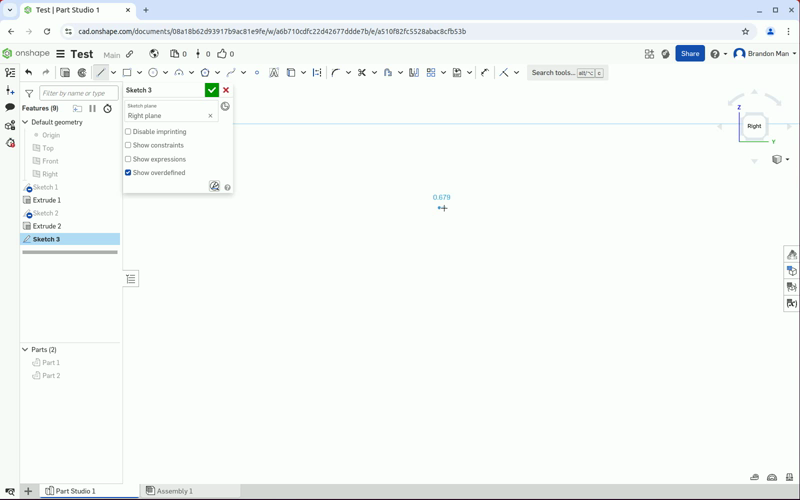
scroll(6)
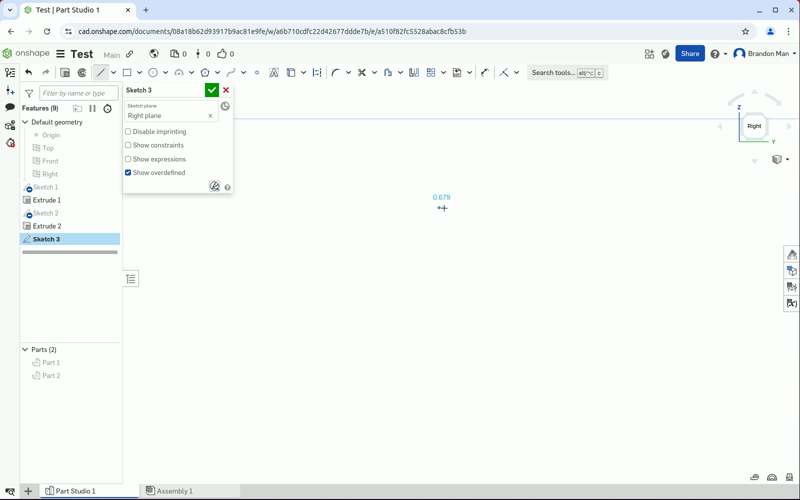
scroll(6)
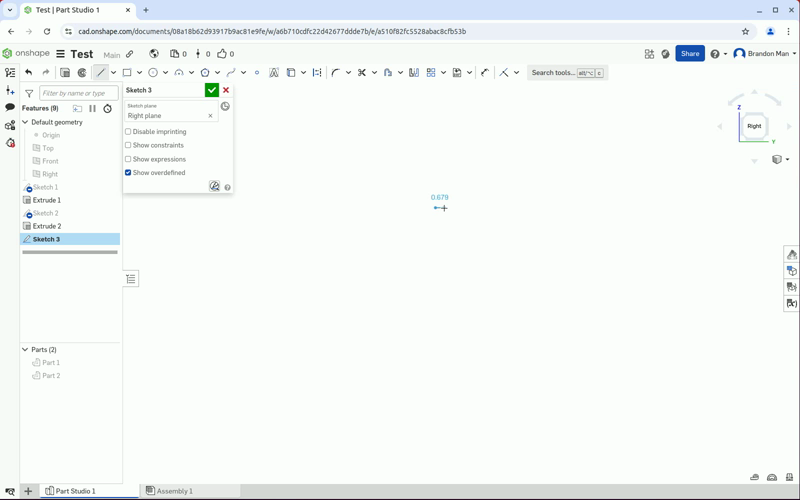
scroll(6)
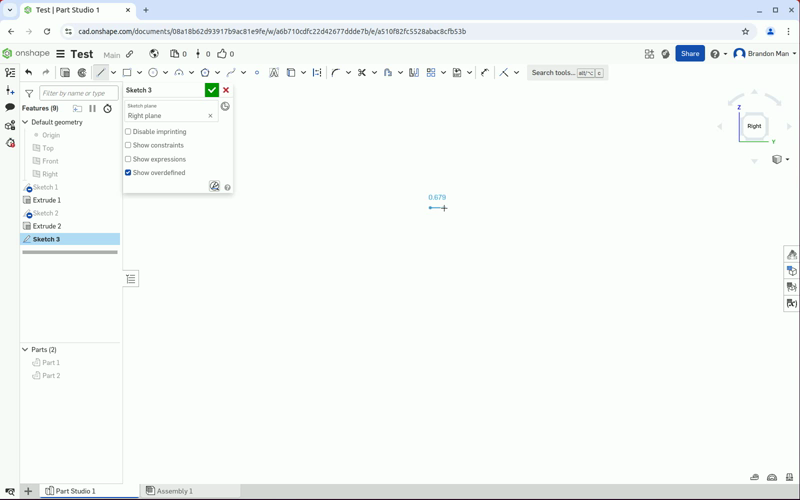
scroll(6)
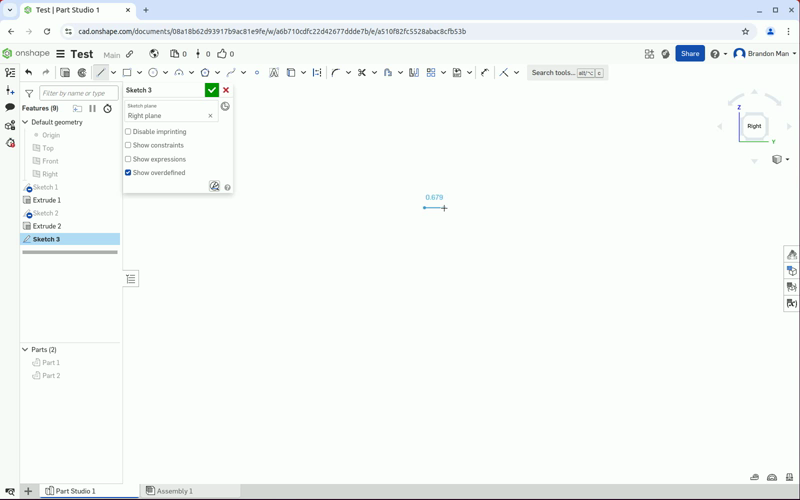
scroll(6)
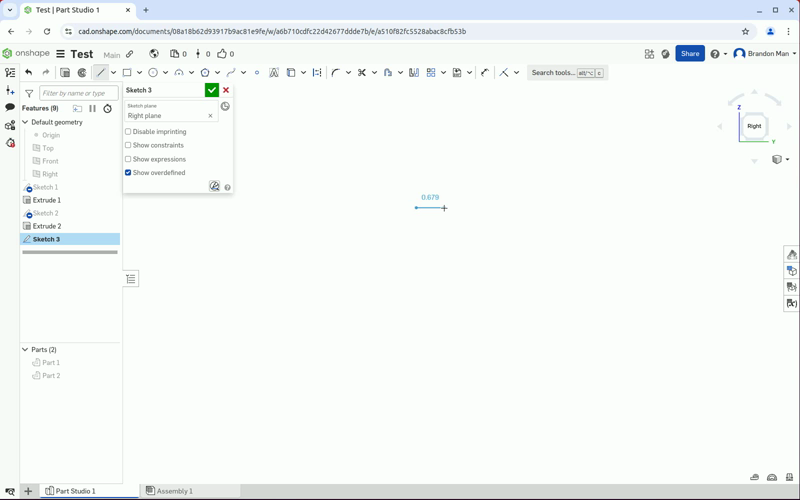
scroll(6)
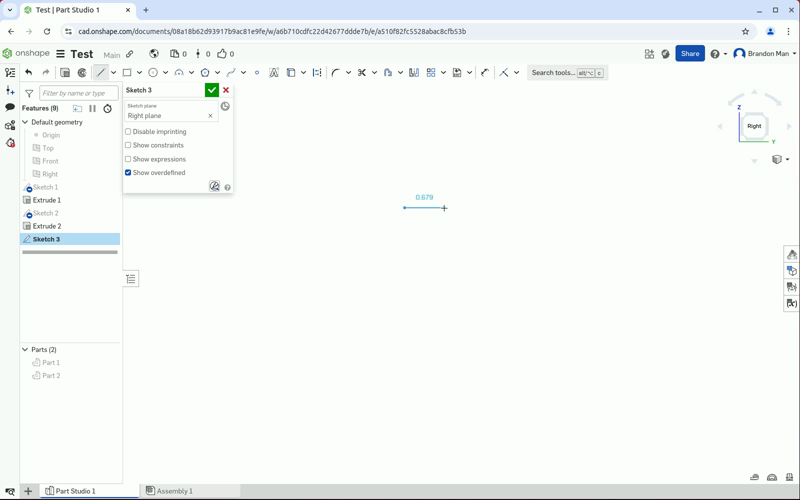
click(444, 207)
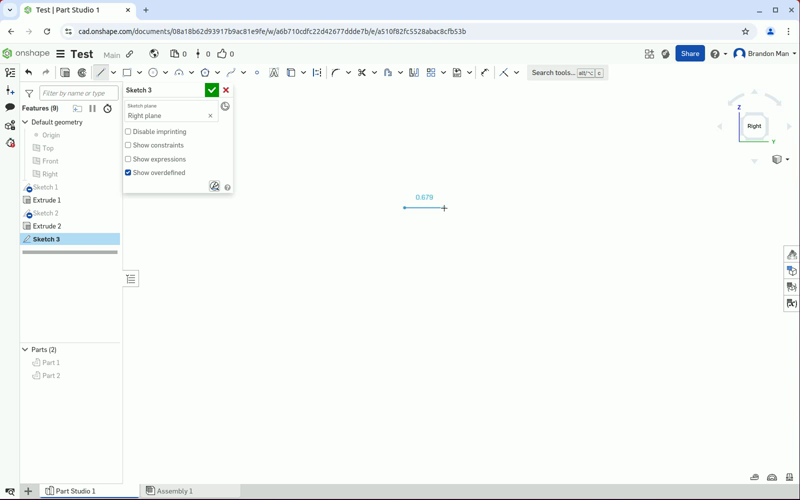
scroll(-6)
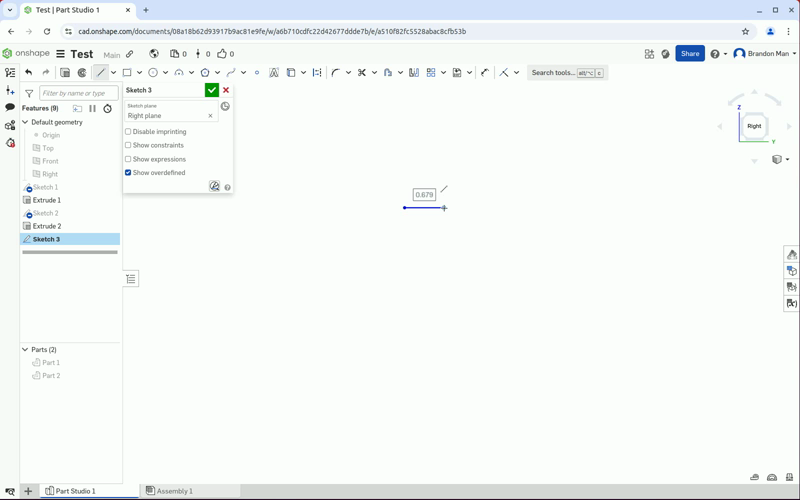
scroll(-6)
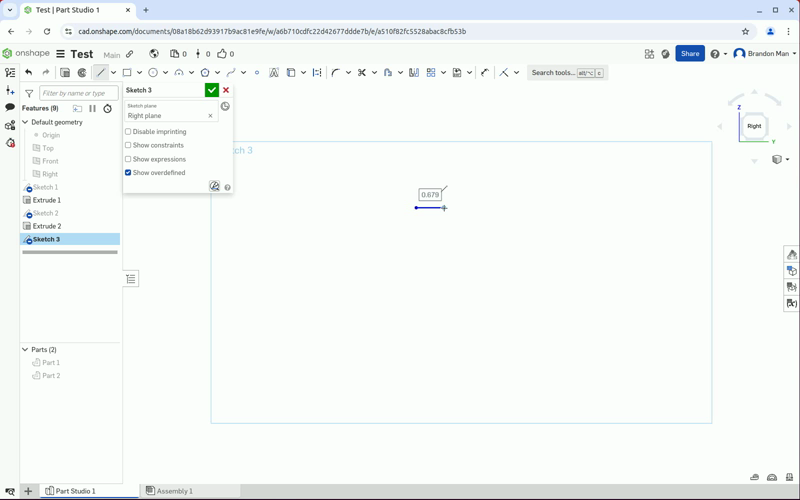
scroll(-6)
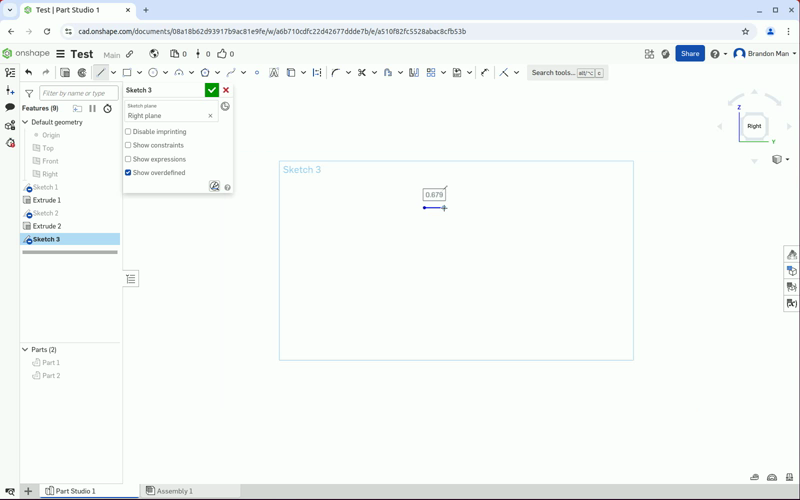
scroll(-6)
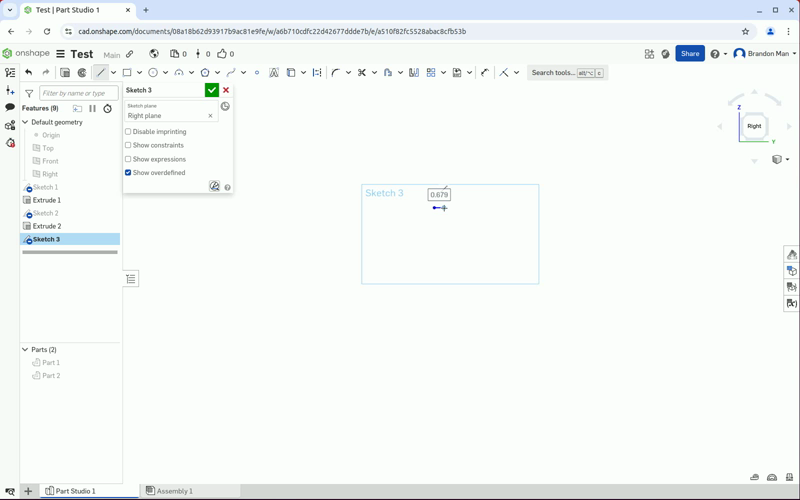
scroll(-6)
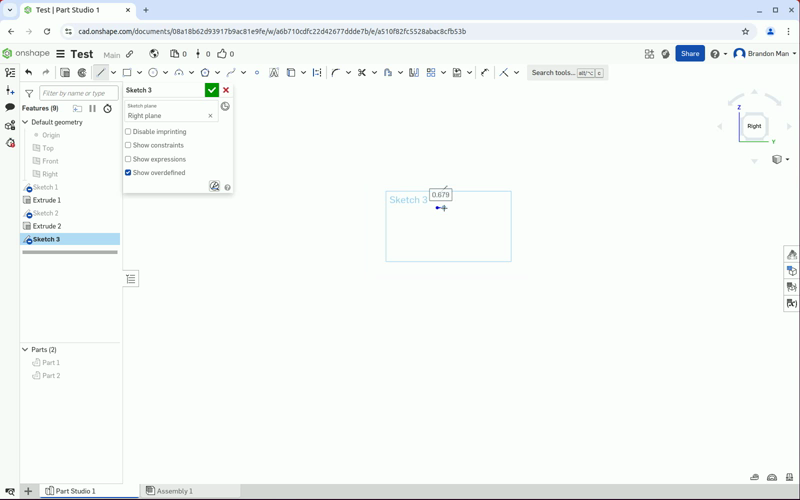
scroll(-6)
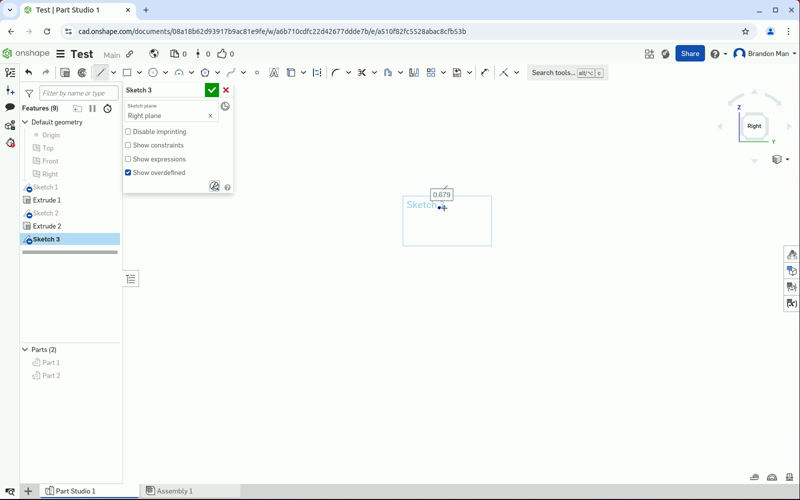
scroll(-6)
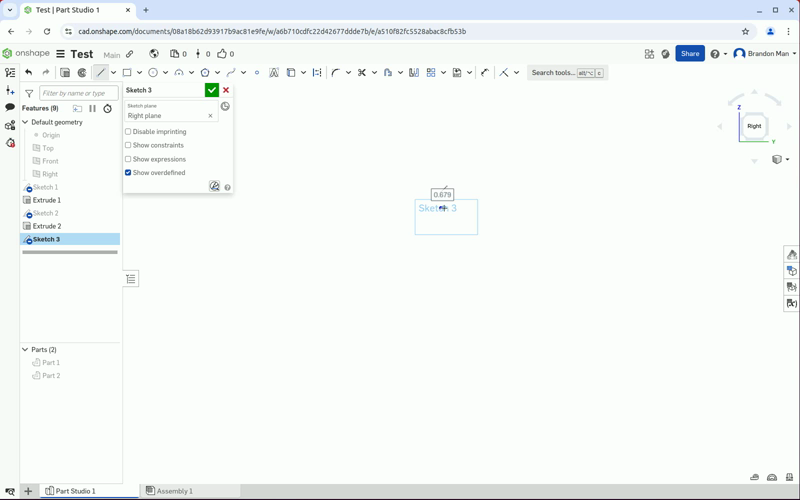
key_up(shift)
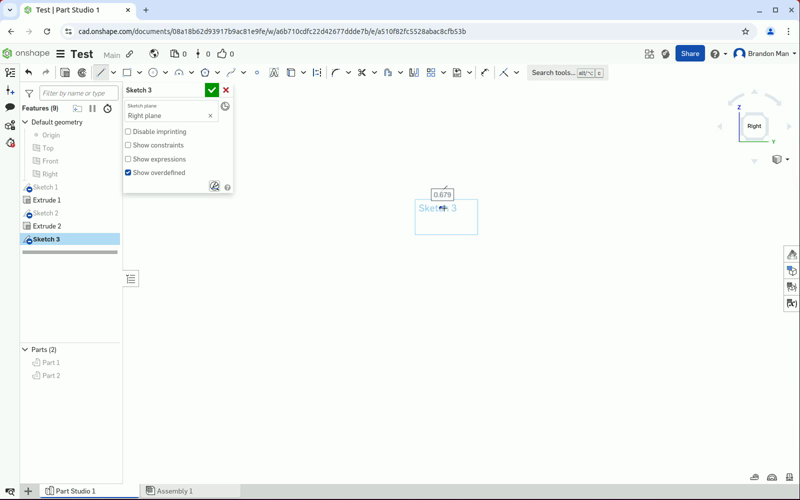
key_down(shift)
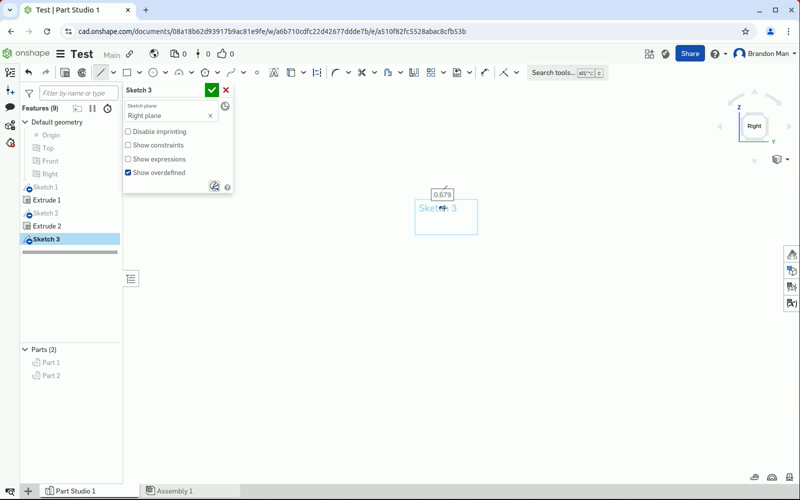
mouse_move(474, 207)
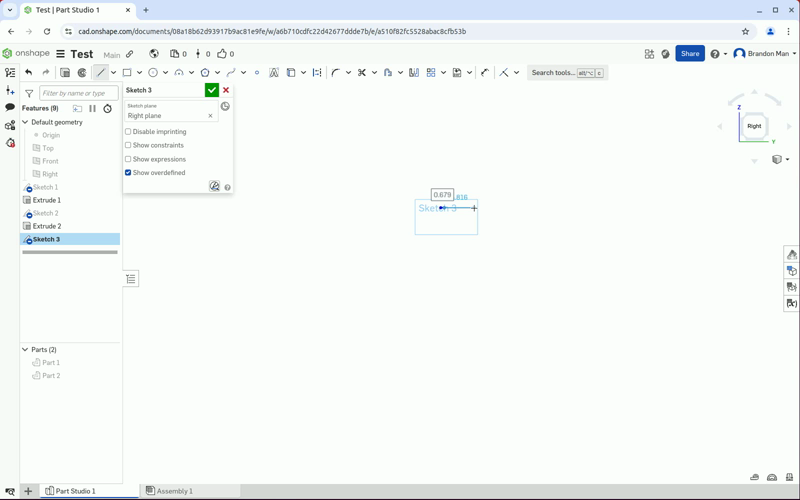
mouse_move(444, 204)
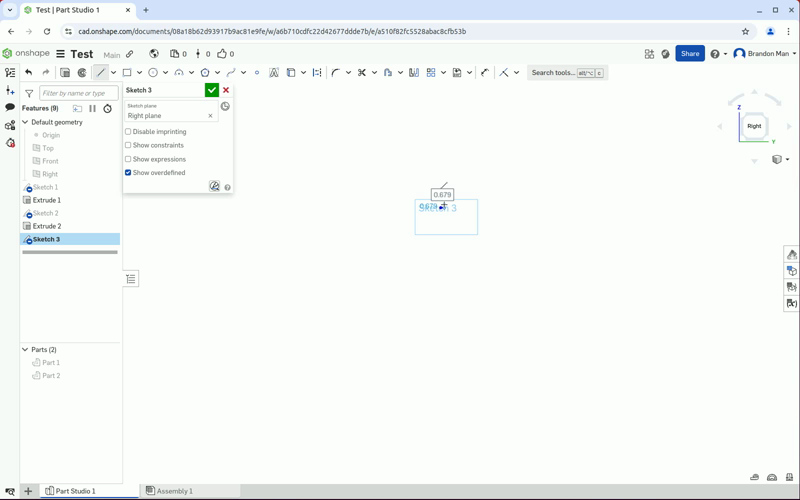
scroll(6)
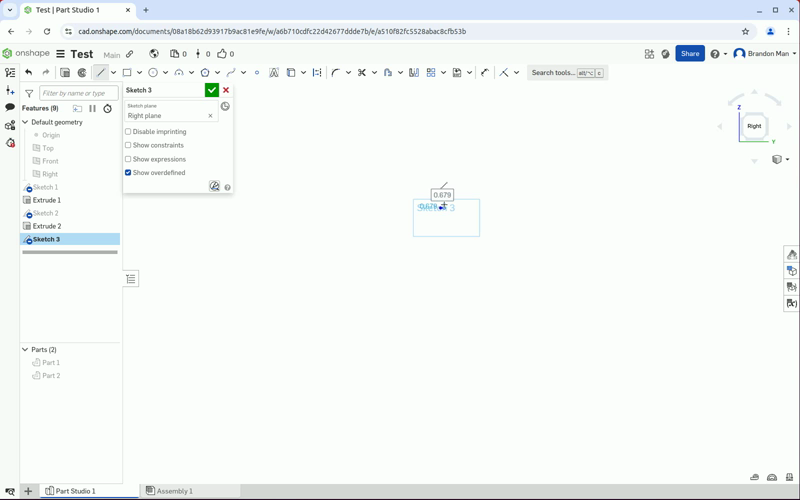
scroll(6)
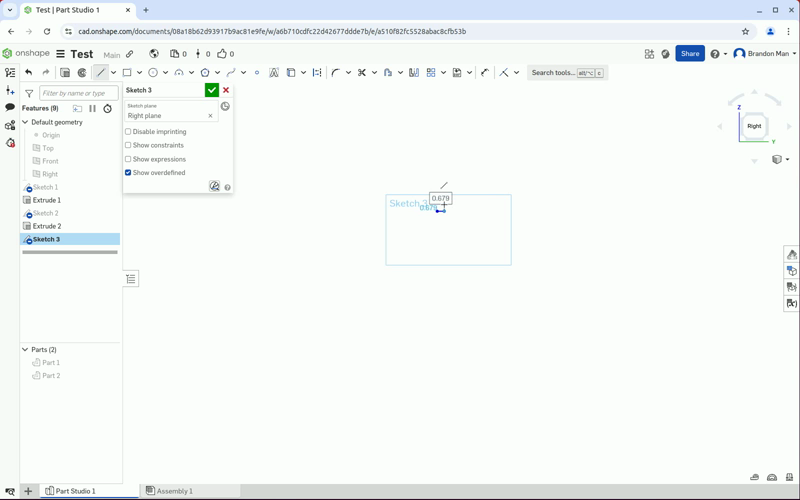
scroll(6)
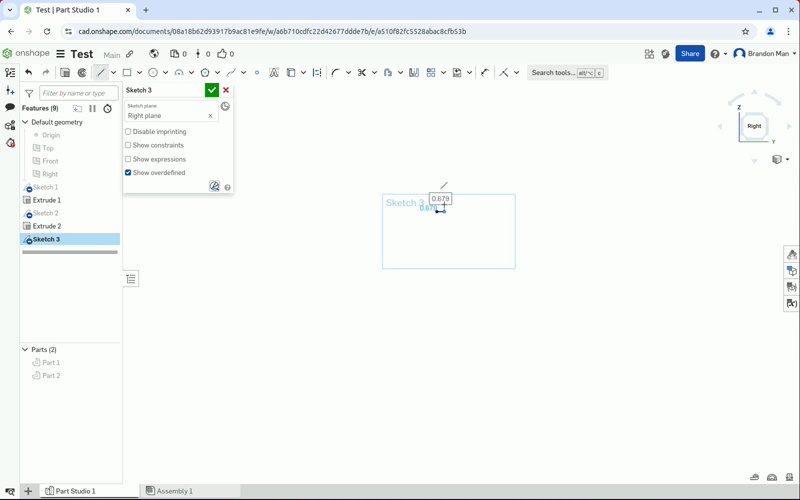
scroll(6)
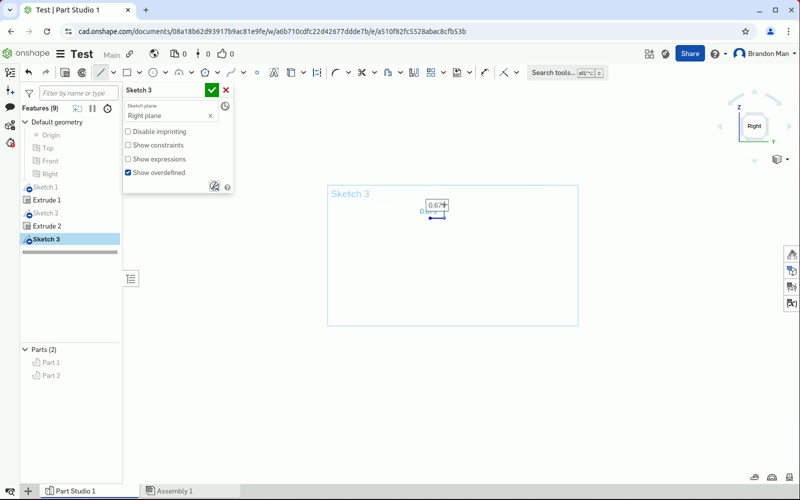
scroll(6)
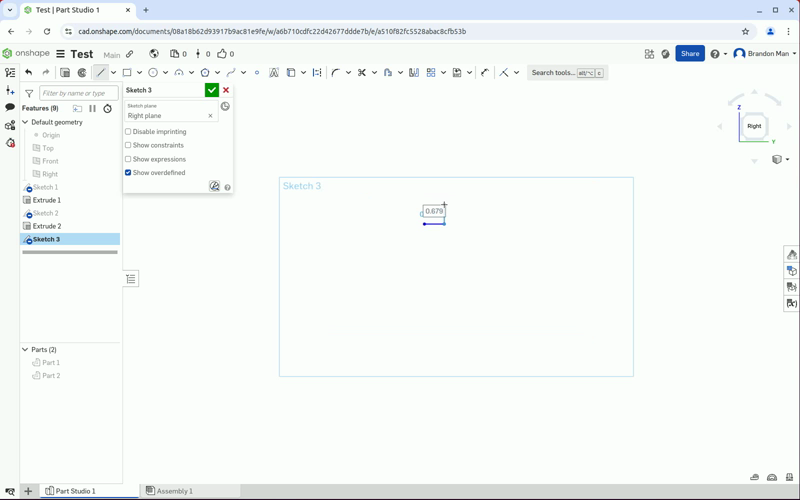
scroll(6)
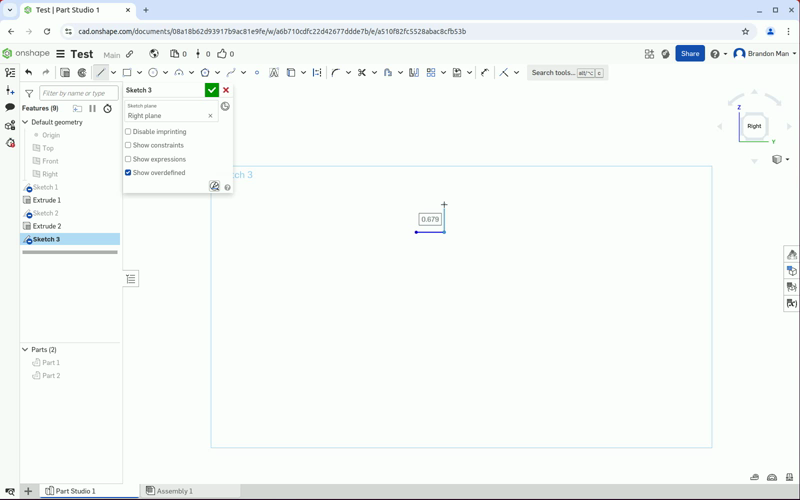
scroll(6)
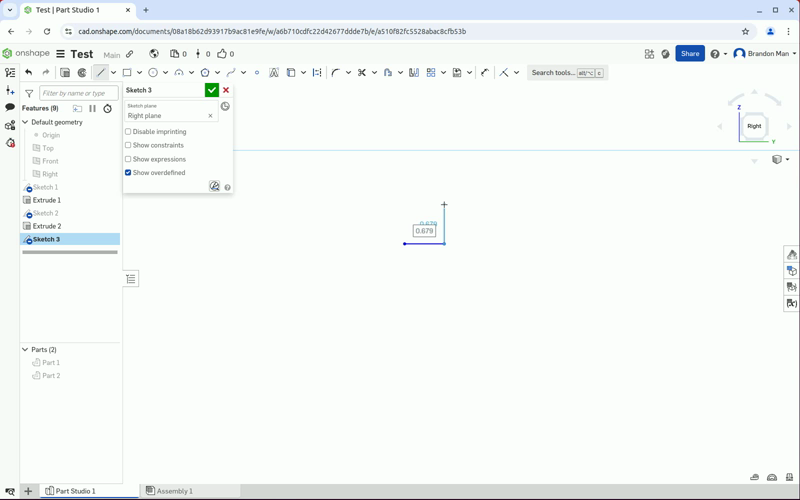
click(444, 204)
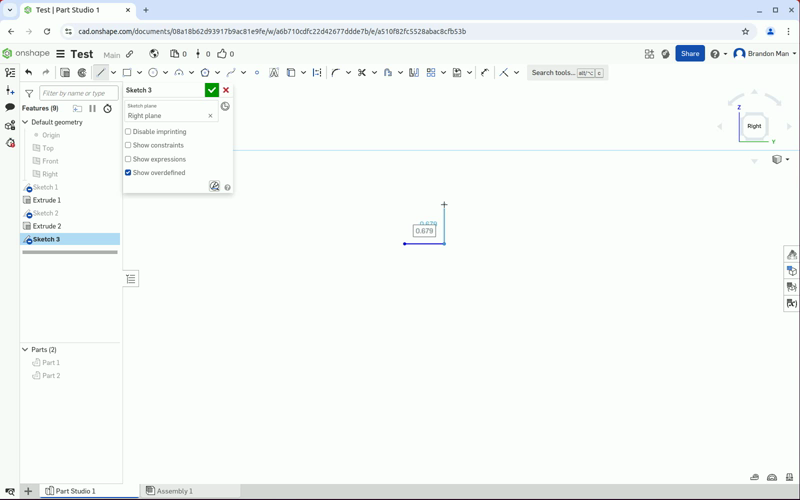
scroll(-6)
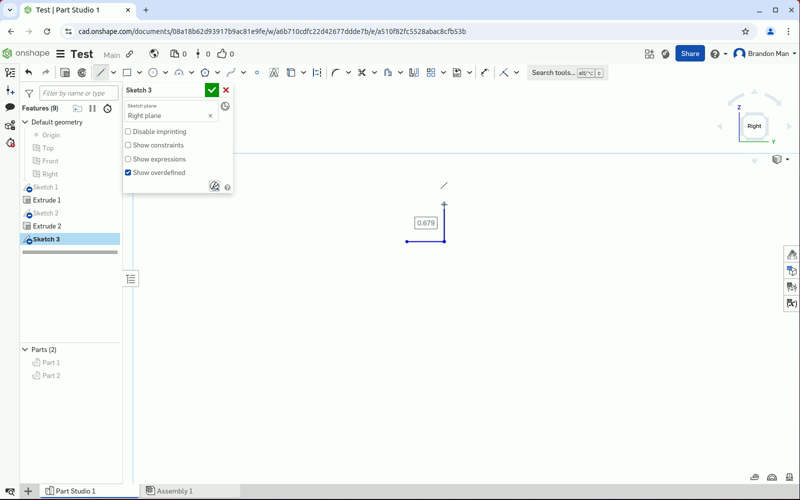
scroll(-6)
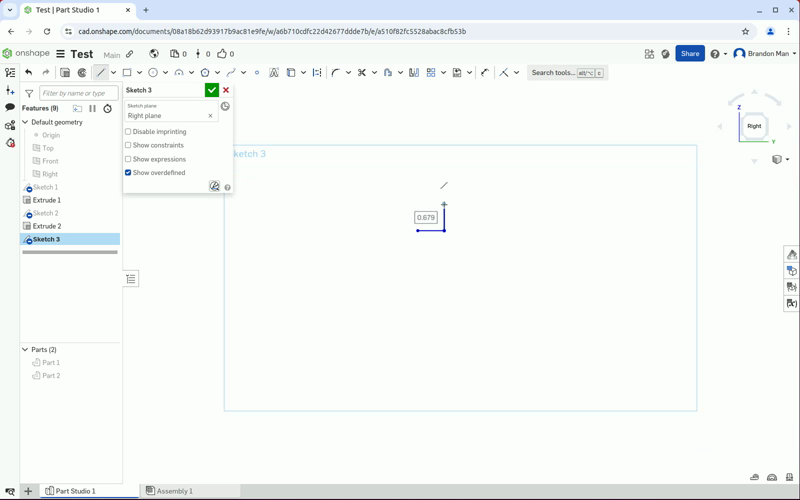
scroll(-6)
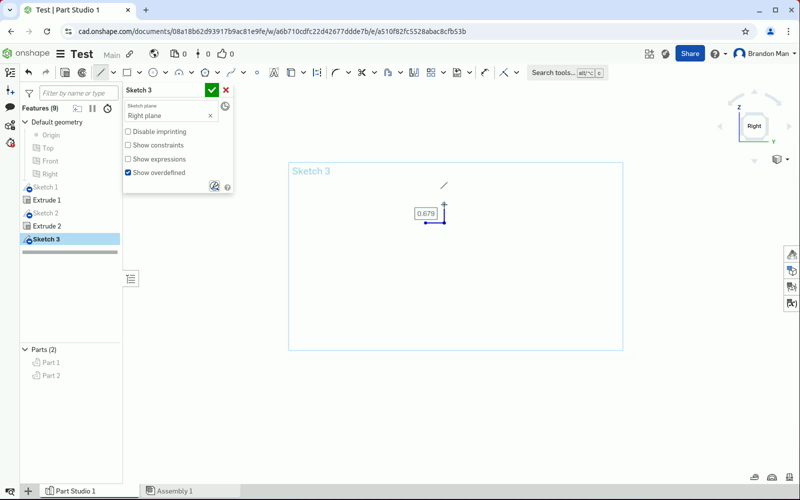
scroll(-6)
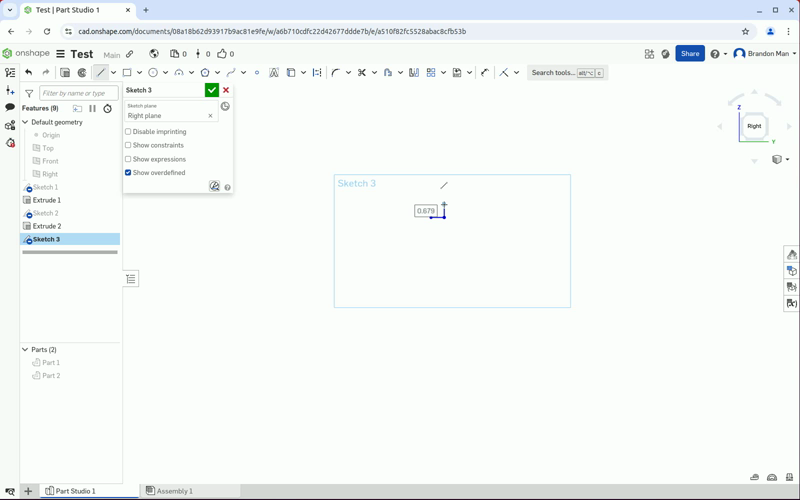
scroll(-6)
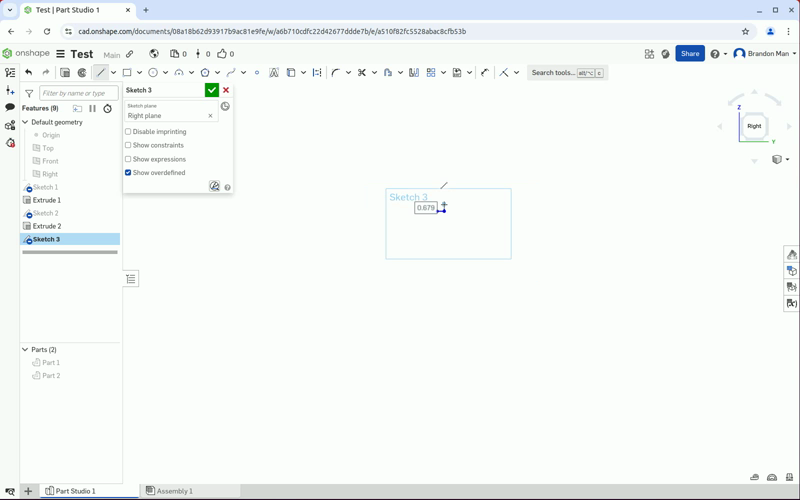
scroll(-6)
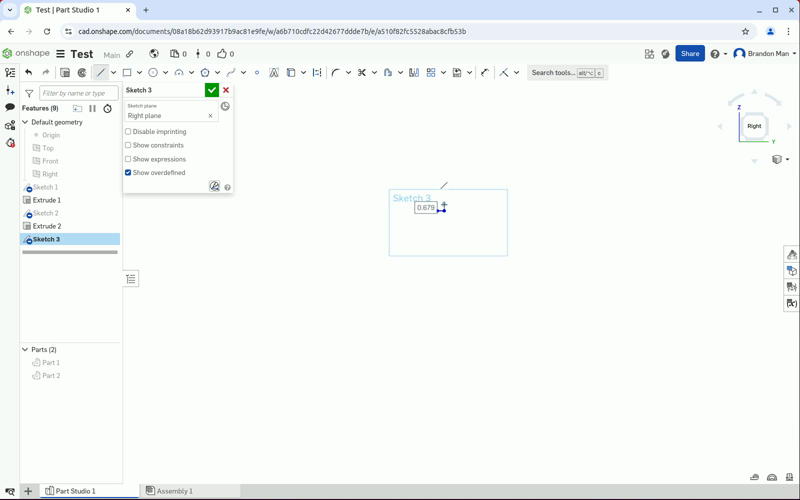
scroll(-6)
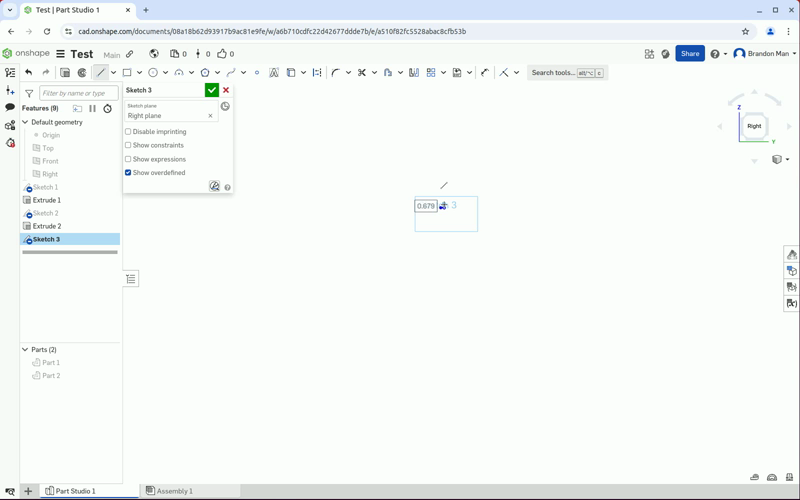
key_up(shift)
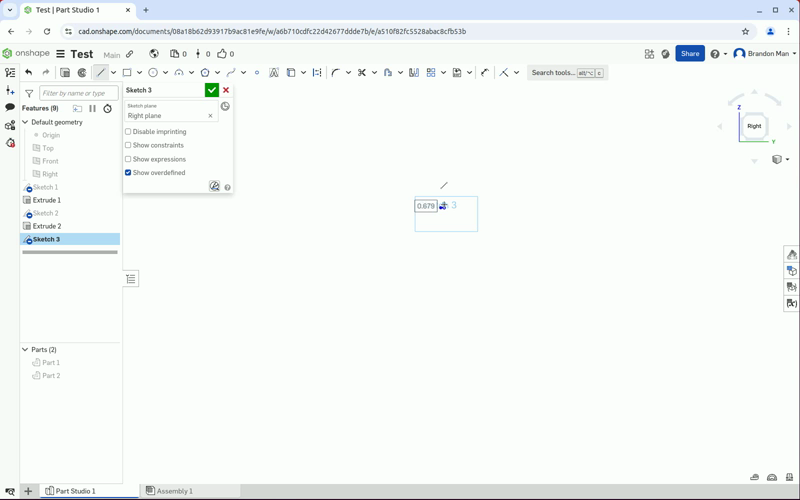
mouse_move(474, 204)
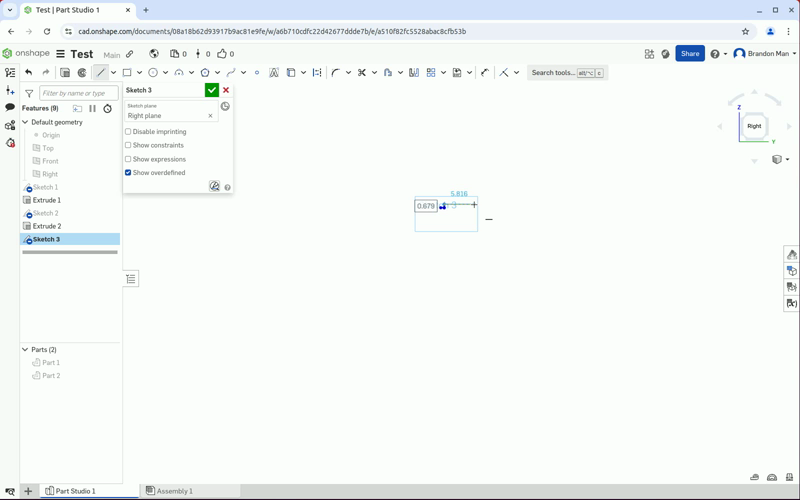
key_down(shift)
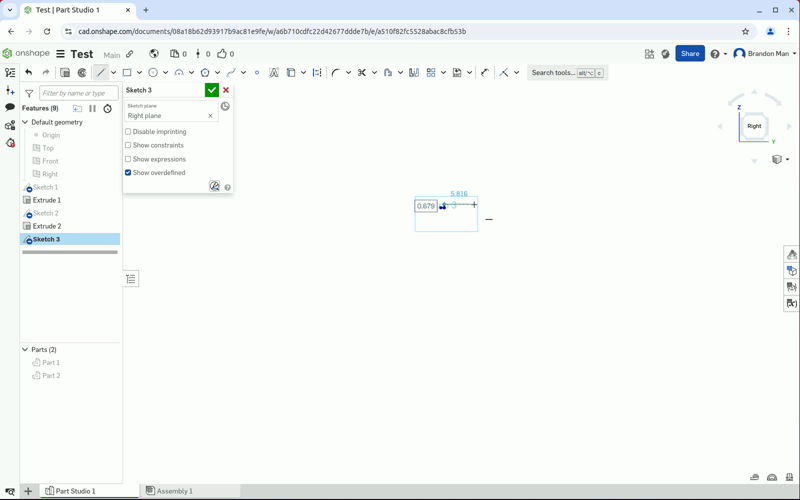
mouse_move(440, 207)
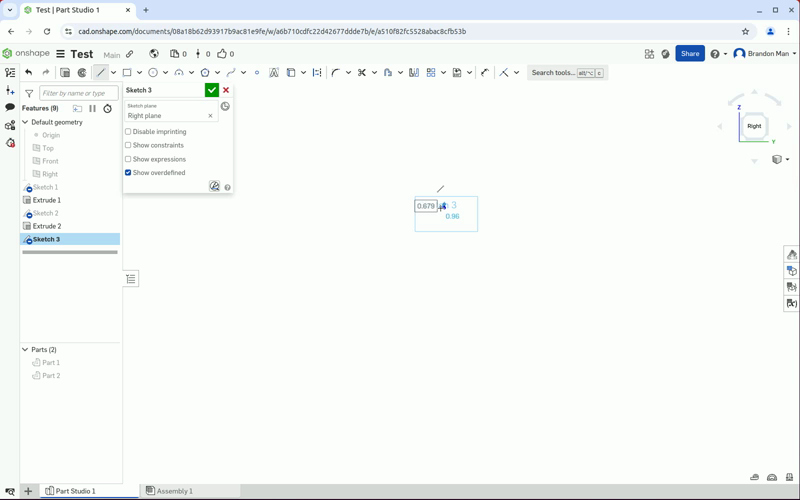
scroll(6)
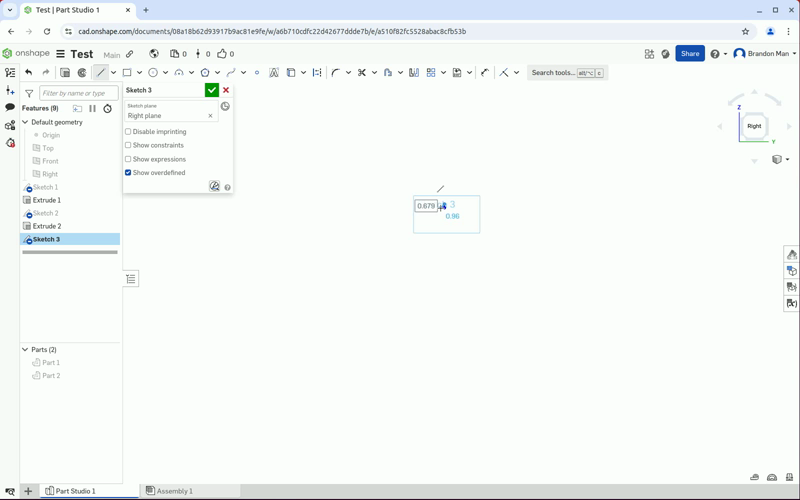
scroll(6)
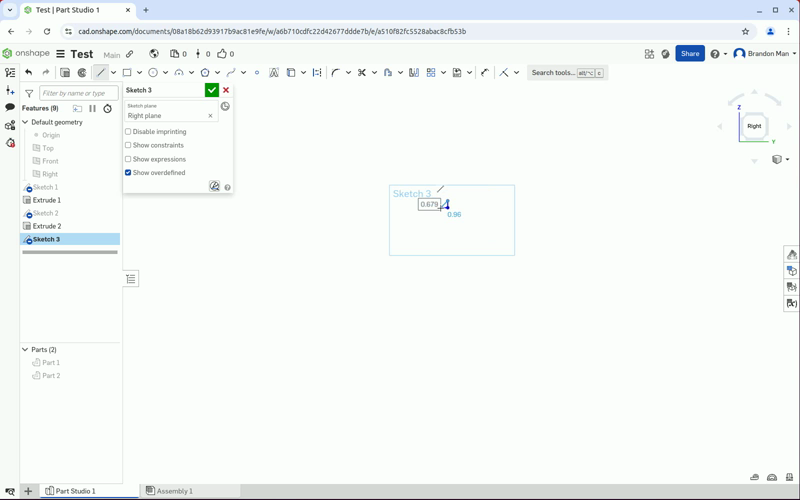
scroll(6)
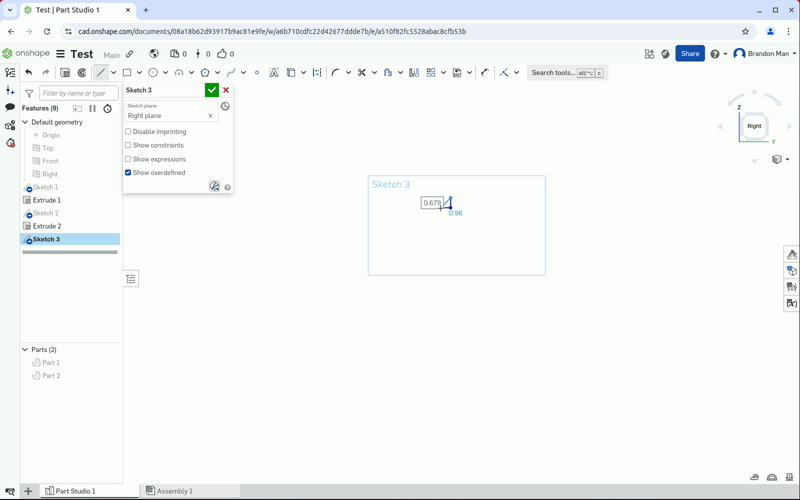
scroll(6)
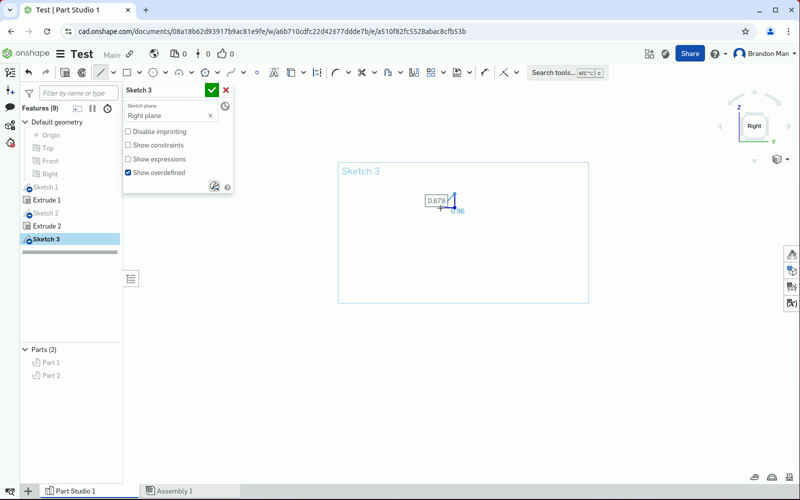
scroll(6)
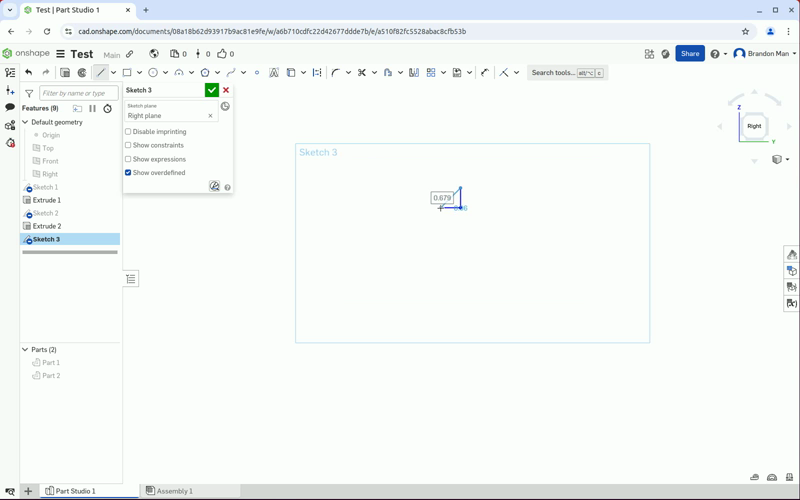
scroll(6)
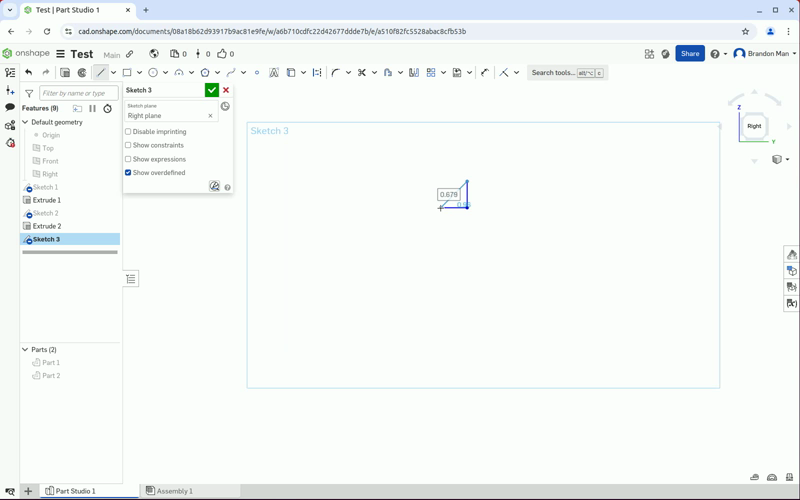
scroll(6)
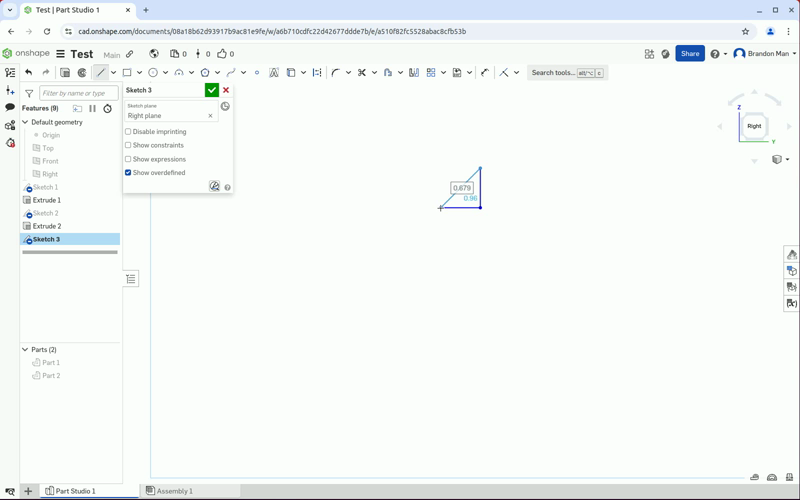
key_up(shift)
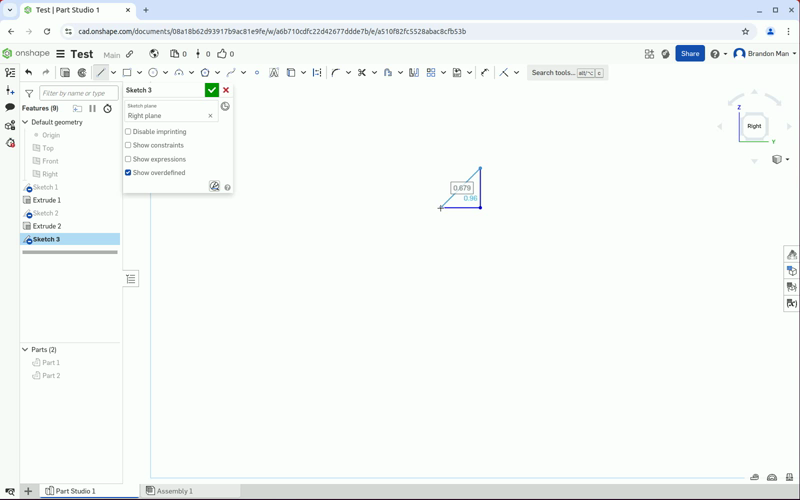
click(440, 207)
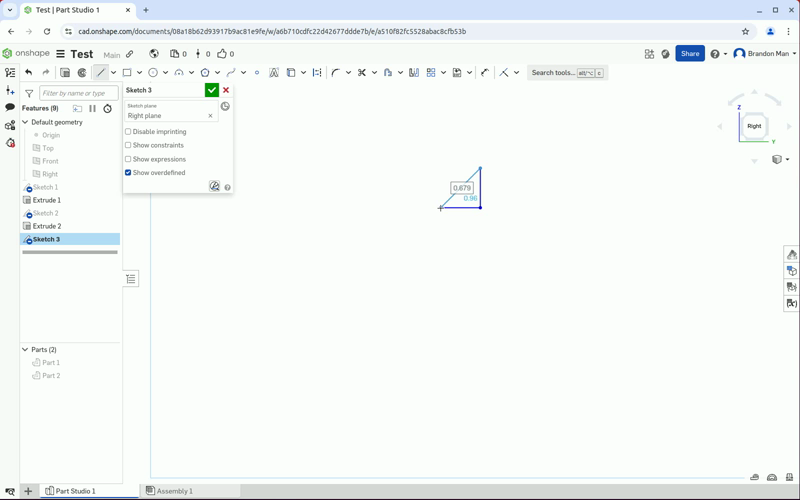
scroll(-6)
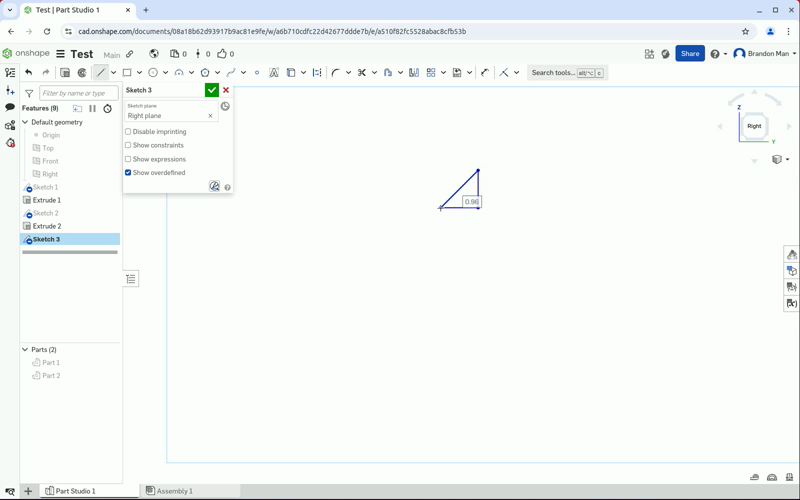
scroll(-6)
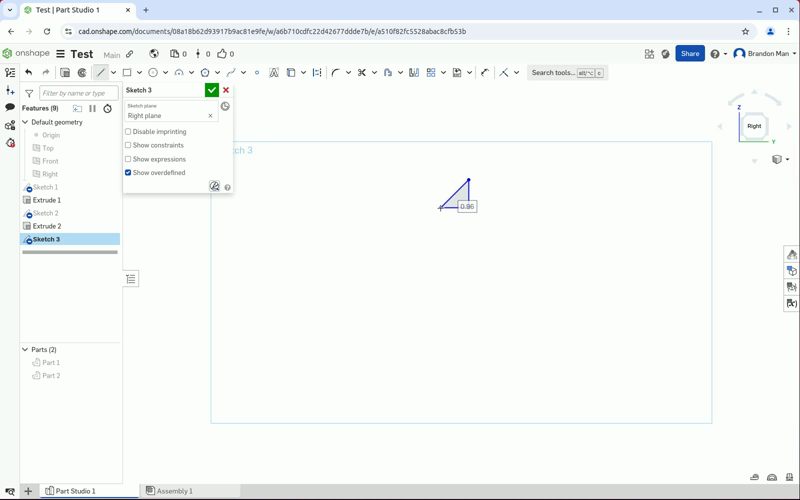
scroll(-6)
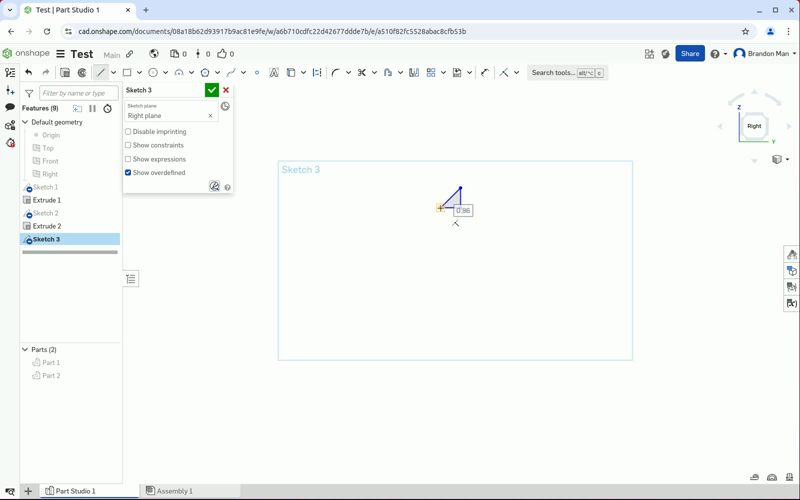
scroll(-6)
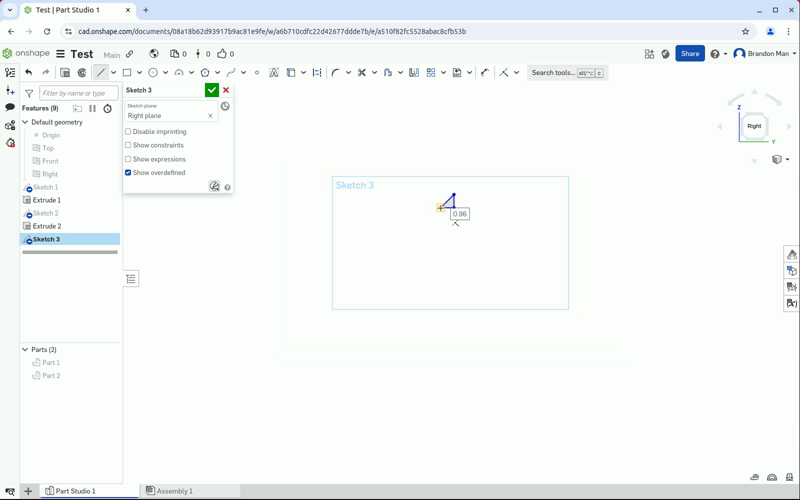
scroll(-6)
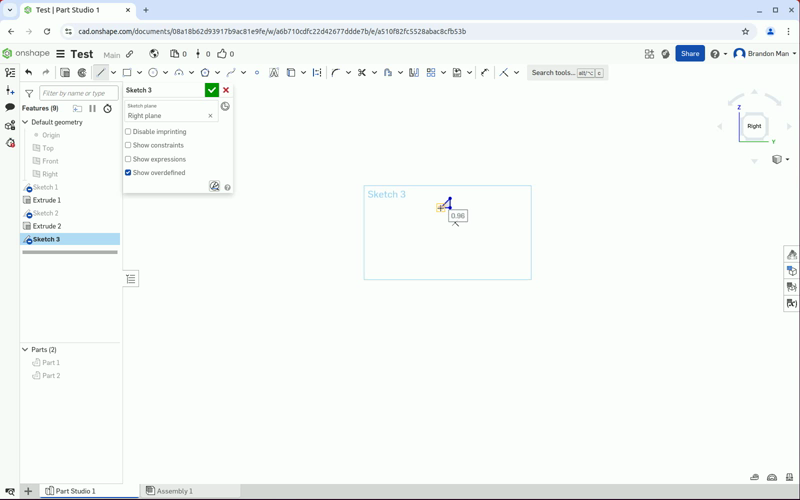
scroll(-6)
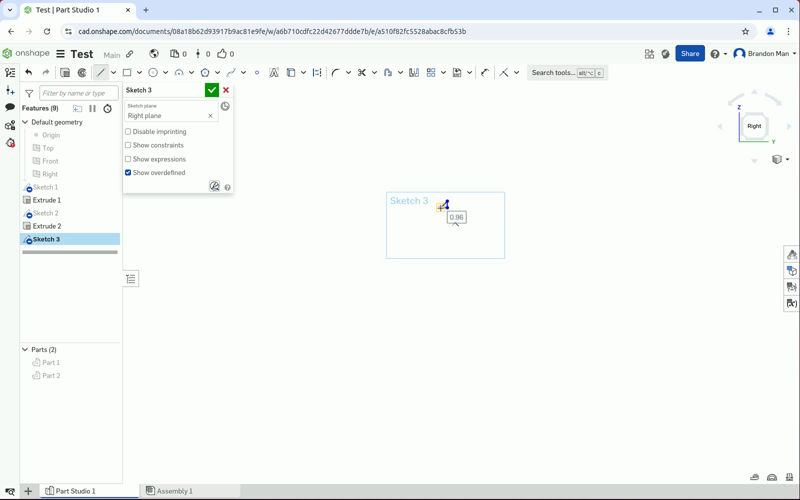
scroll(-6)
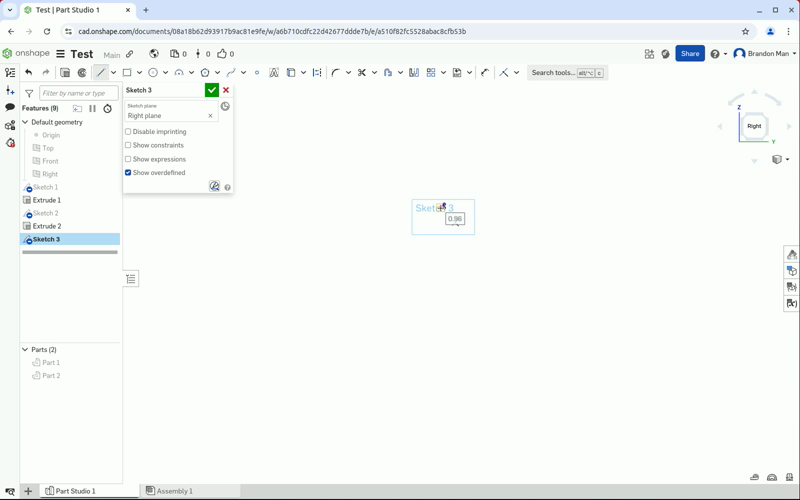
key(esc)
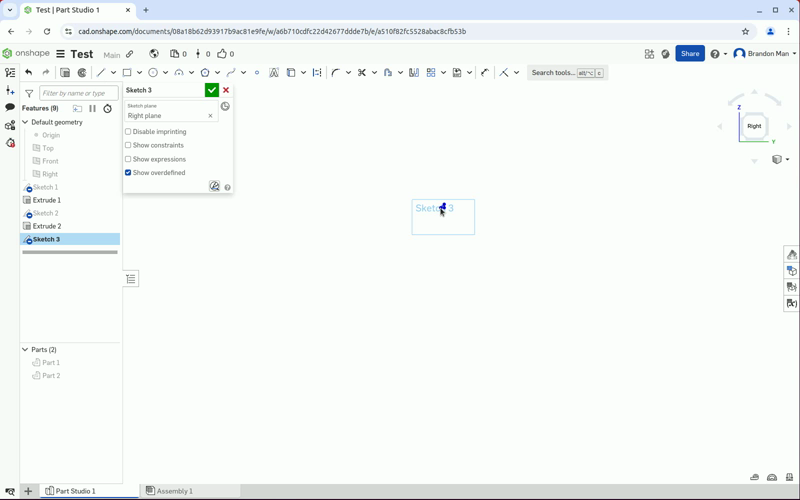
mouse_move(444, 204)
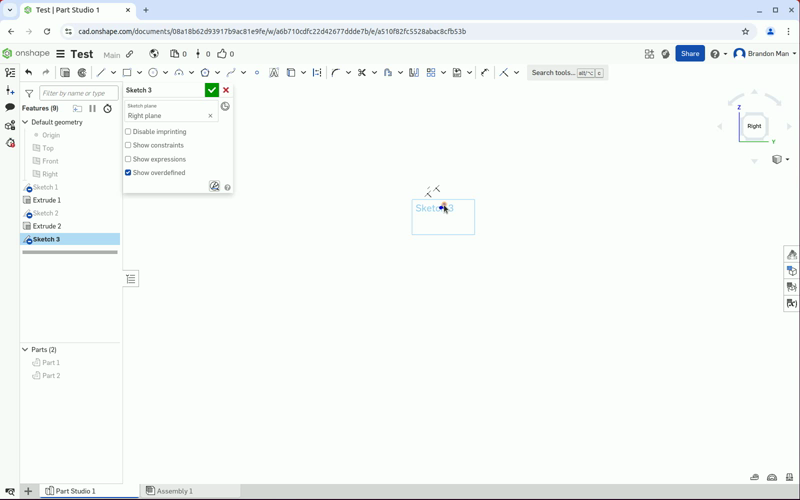
scroll(6)
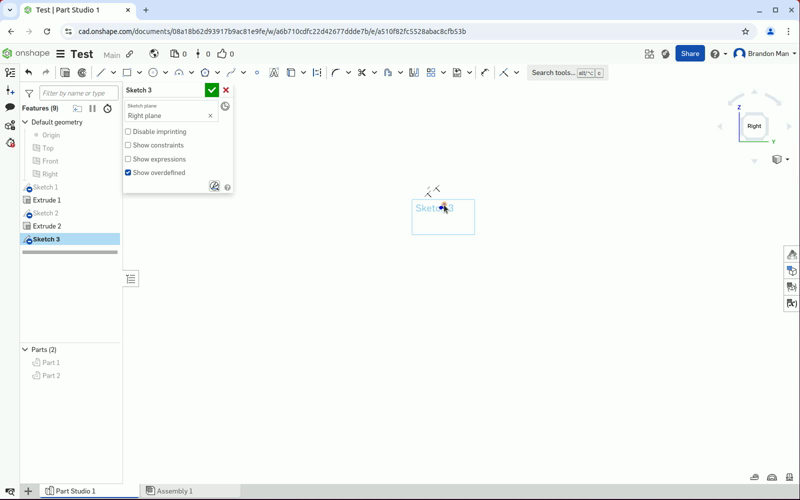
scroll(6)
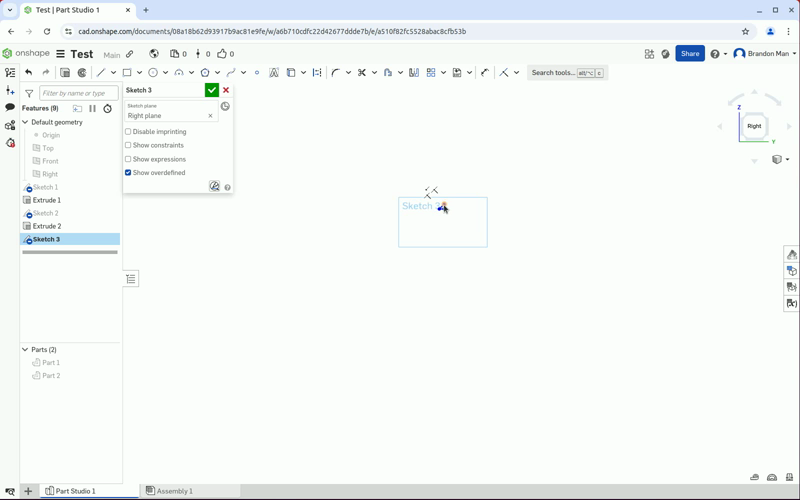
scroll(6)
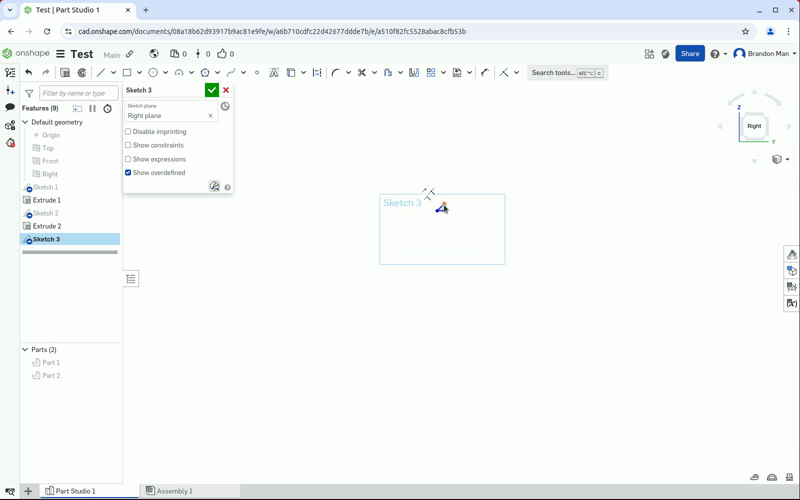
scroll(6)
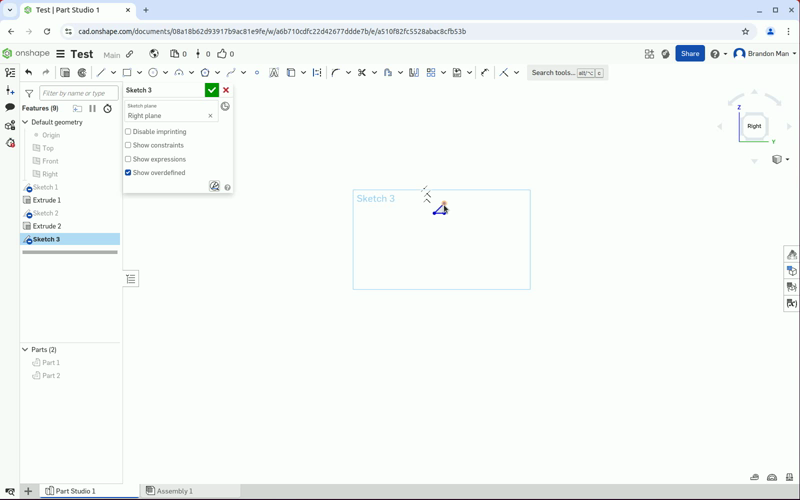
scroll(6)
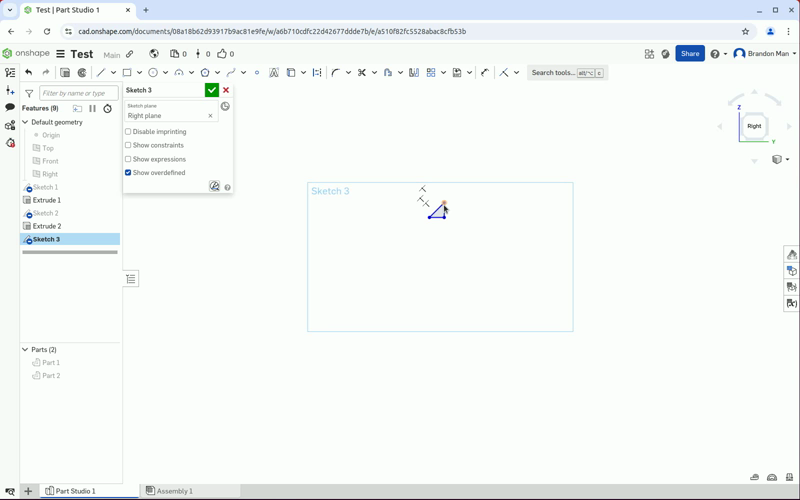
scroll(6)
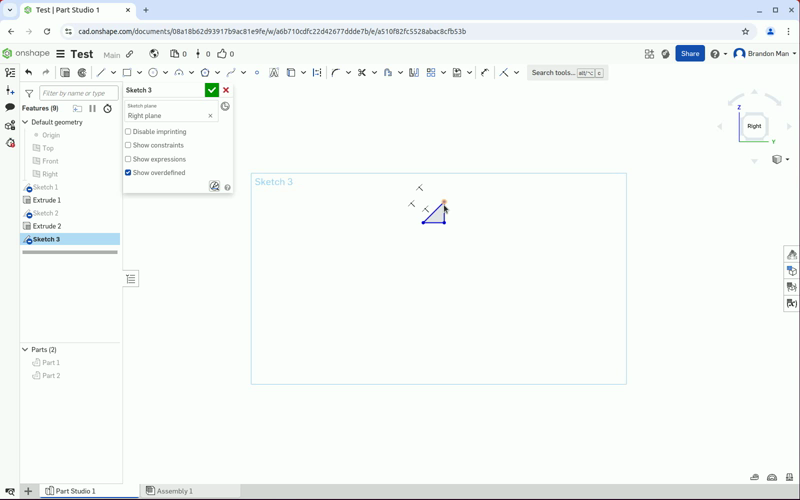
scroll(6)
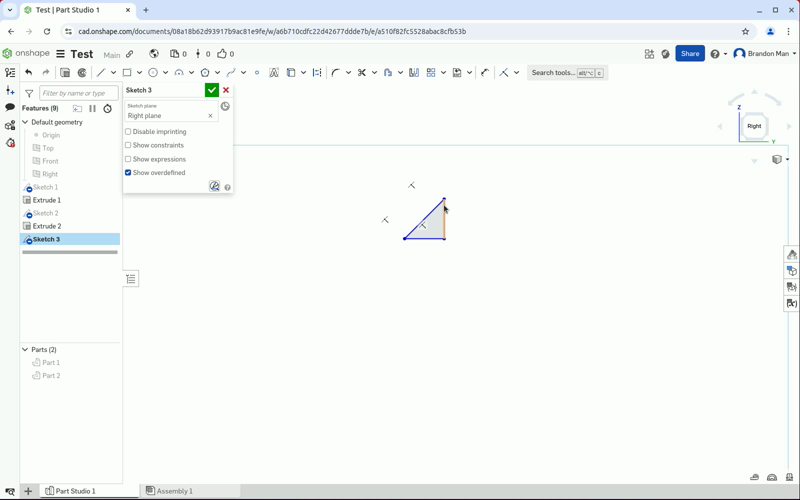
click(444, 204)
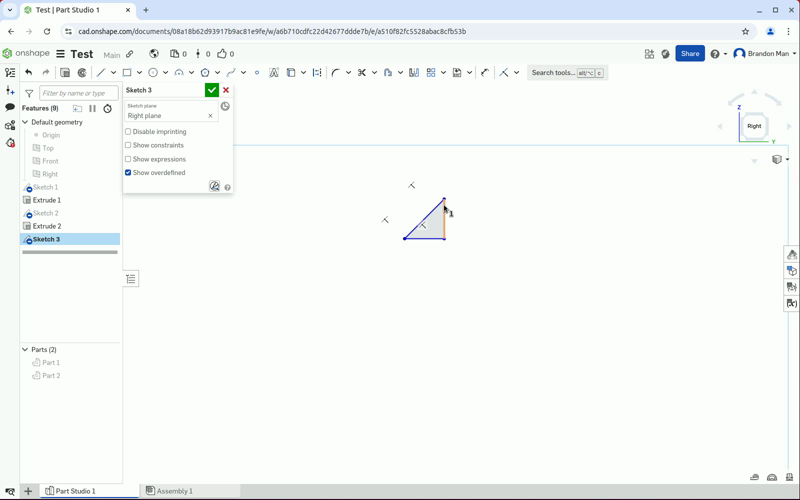
scroll(-6)
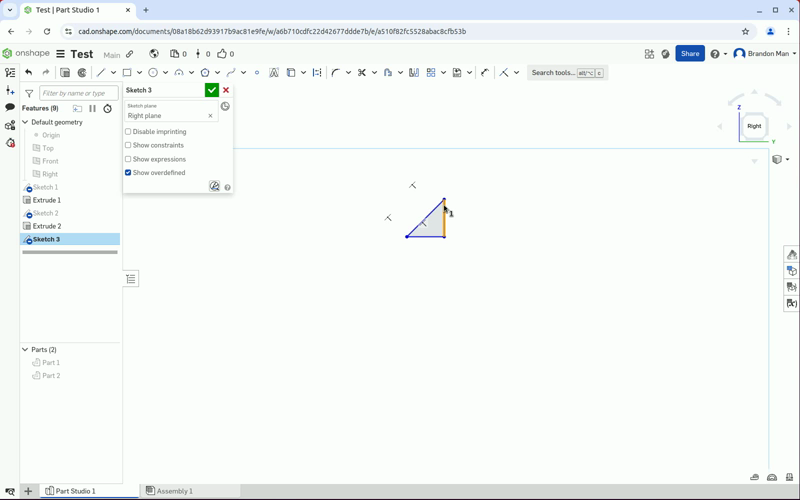
scroll(-6)
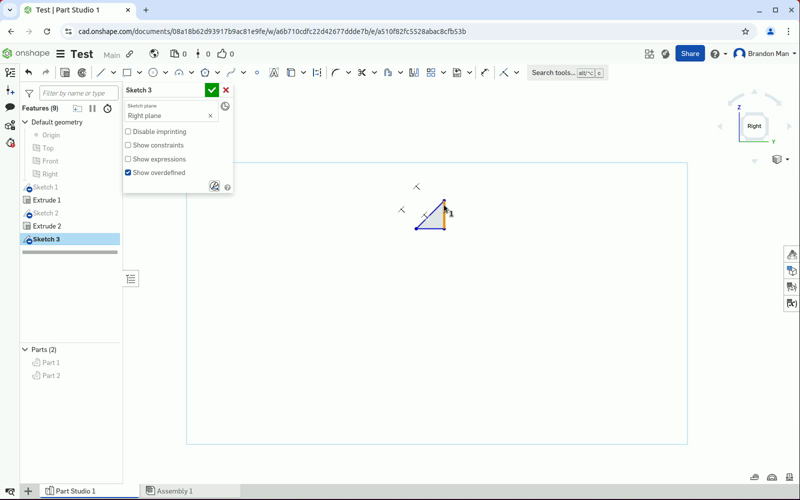
scroll(-6)
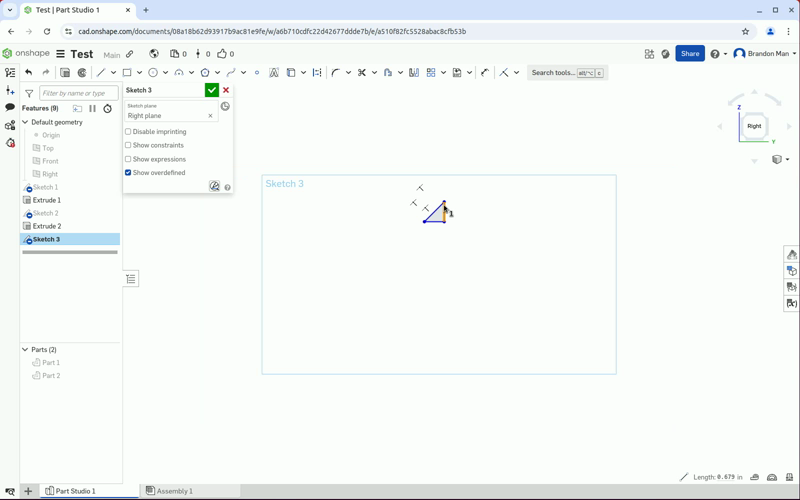
scroll(-6)
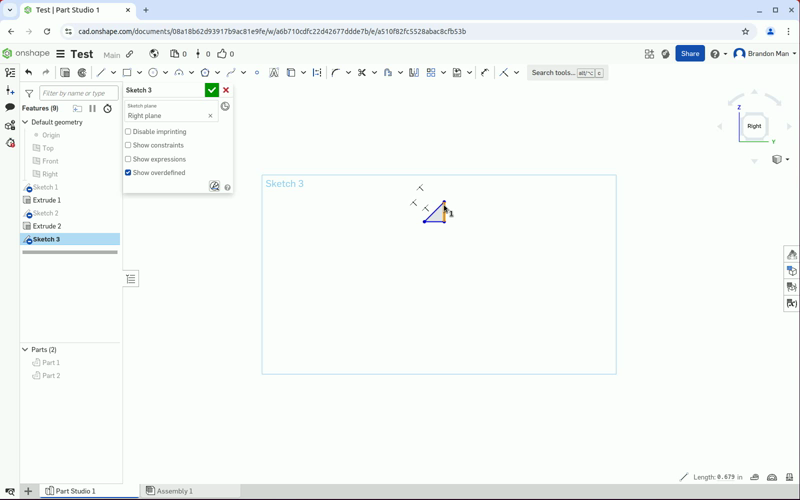
scroll(-6)
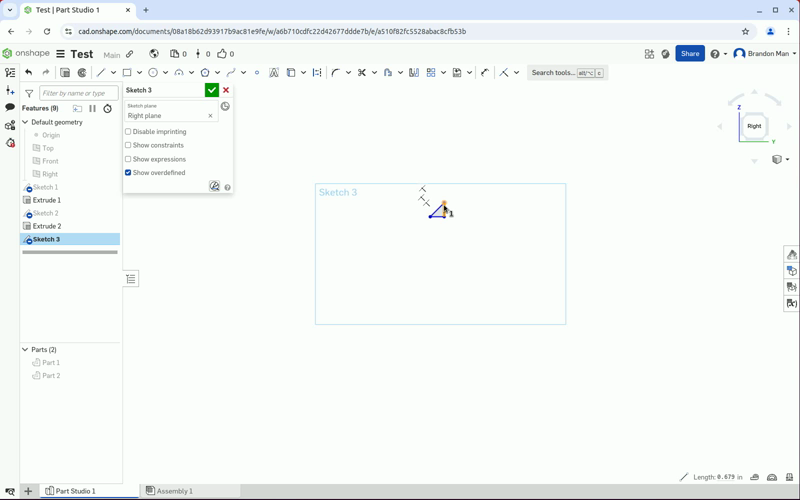
scroll(-6)
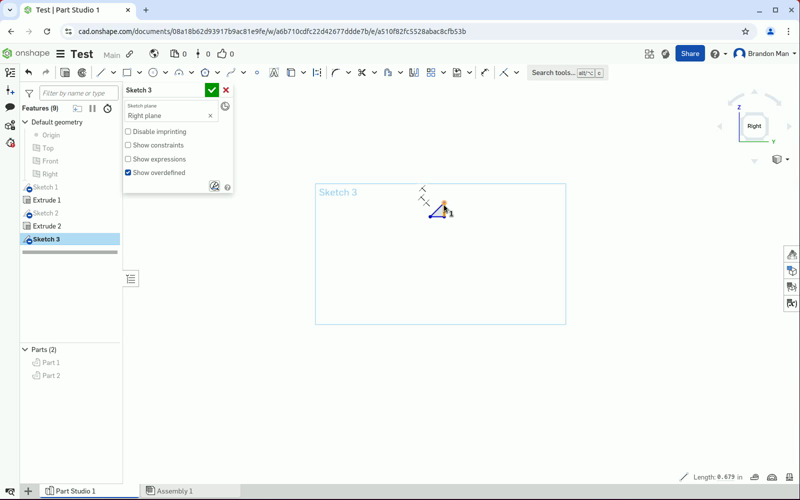
scroll(-6)
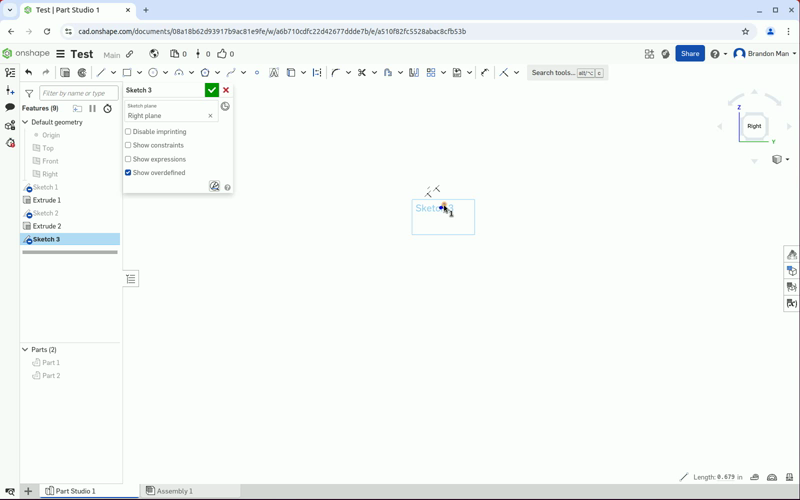
mouse_move(73, 352)
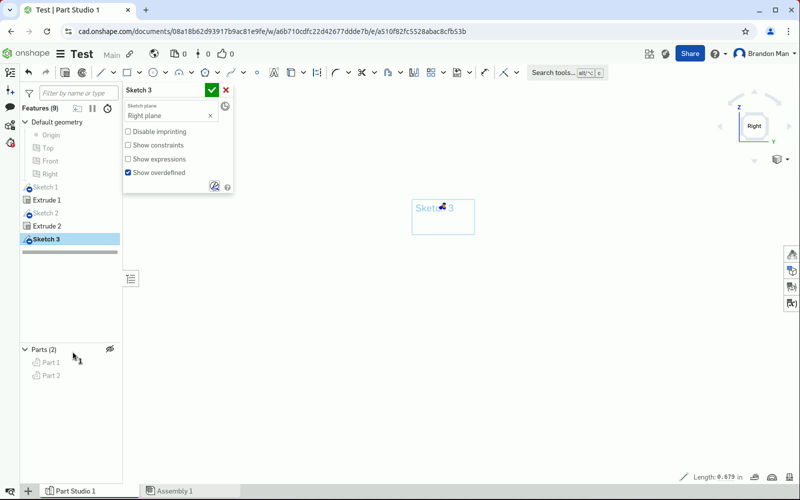
key(shift+y)
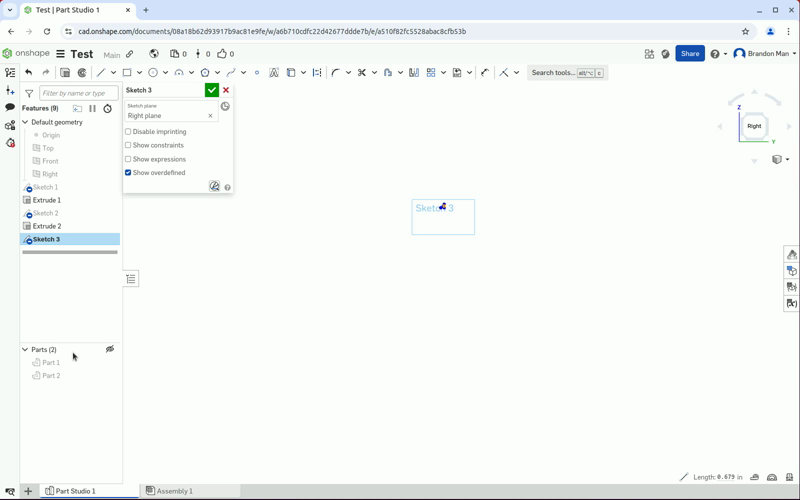
key(shift+e)
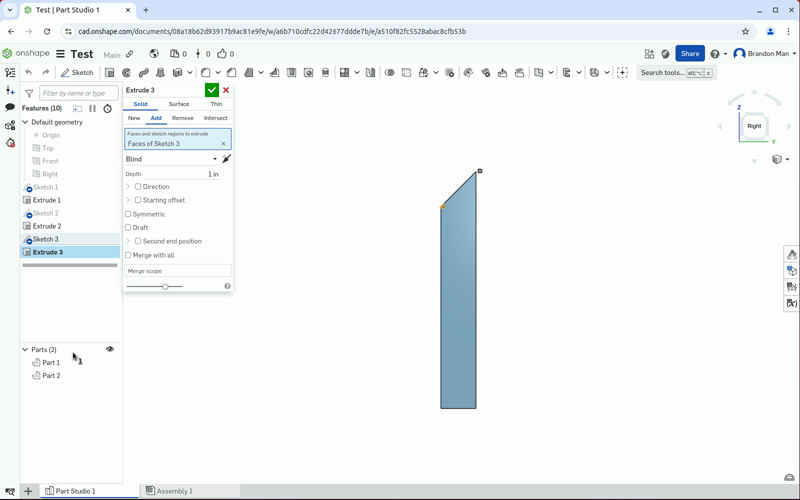
mouse_move(143, 106)
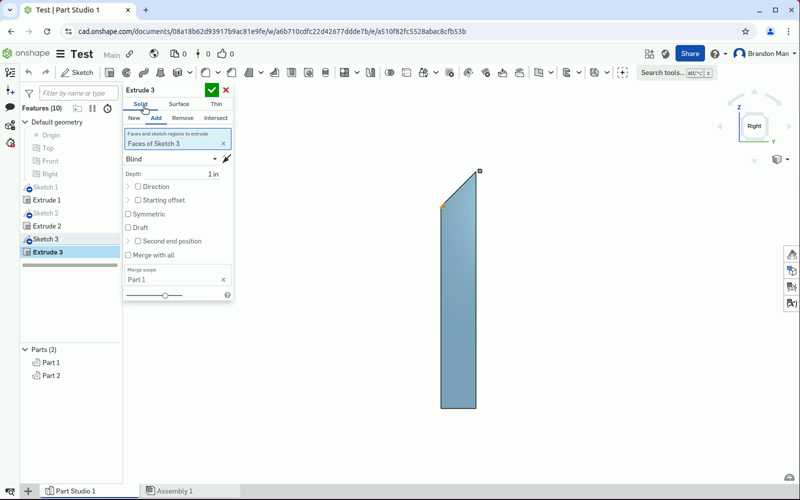
click(143, 106)
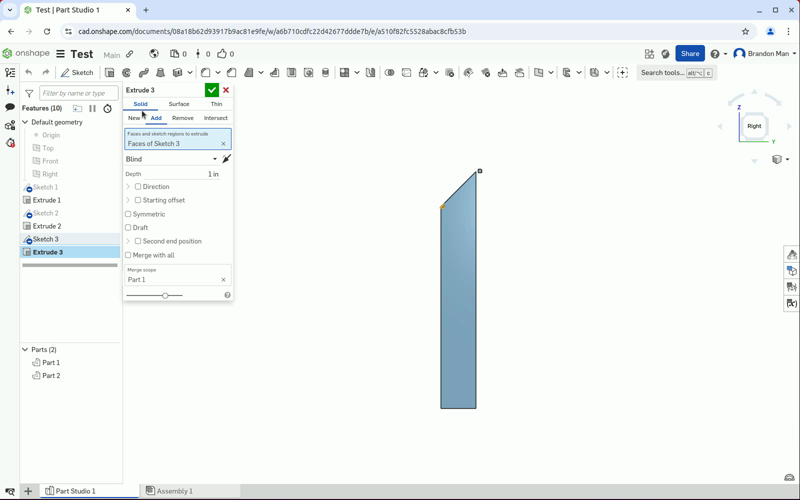
mouse_move(137, 120)
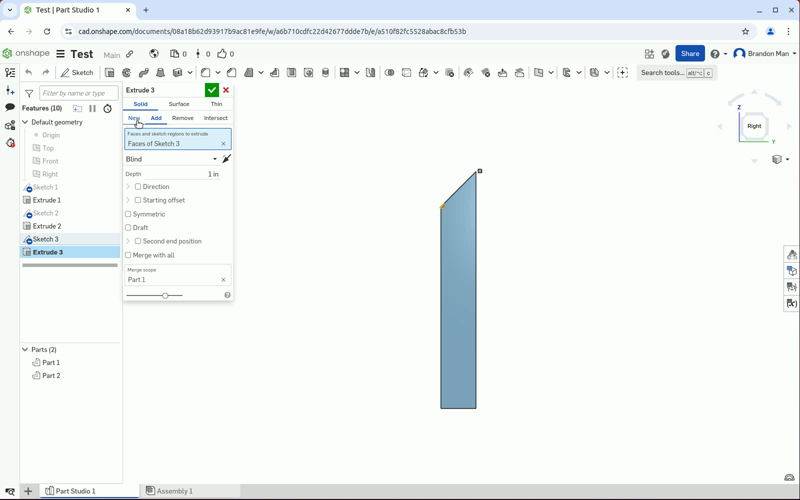
click(137, 120)
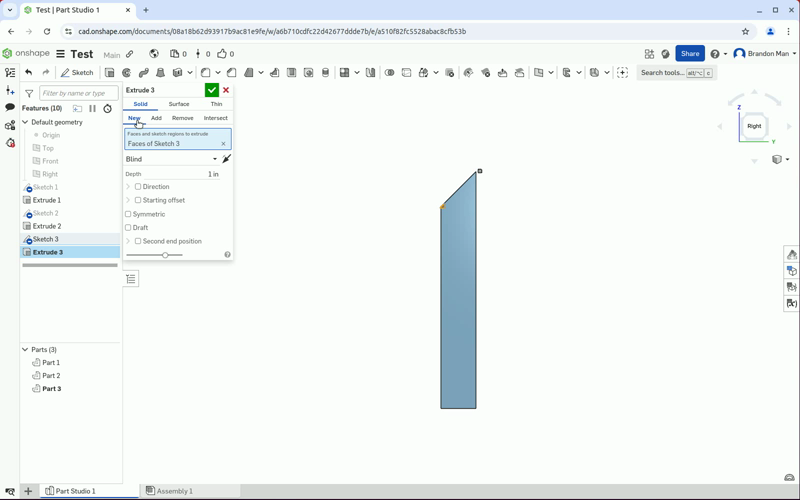
key(tab, 4)
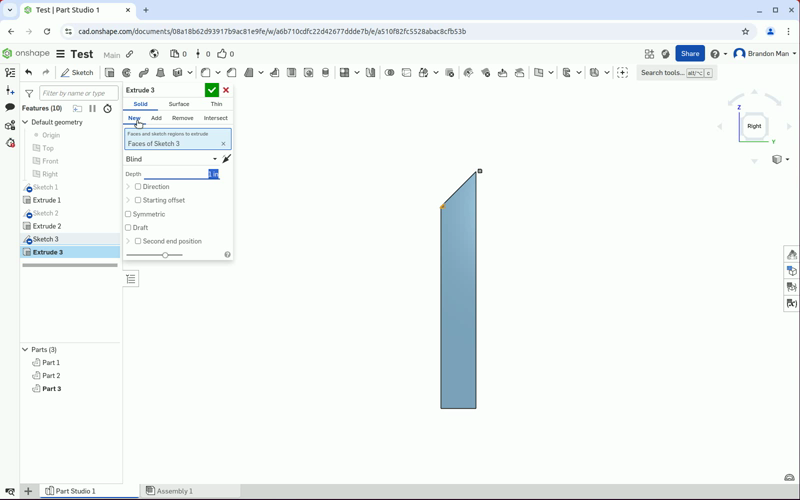
text(0.481)
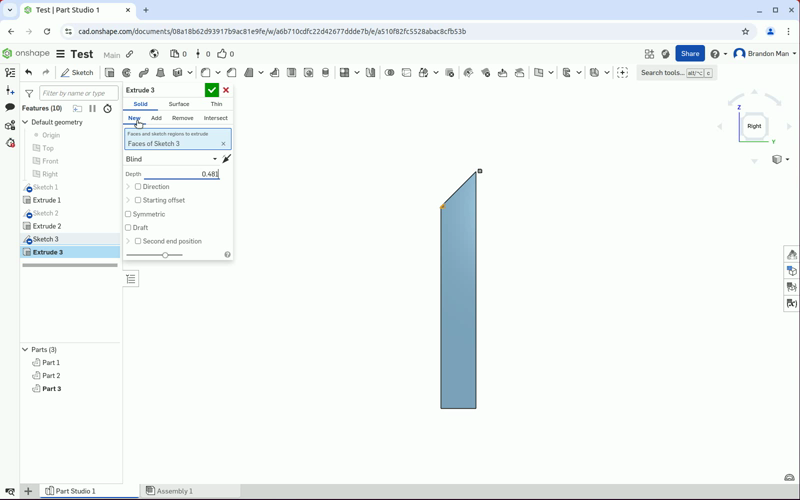
key(enter)
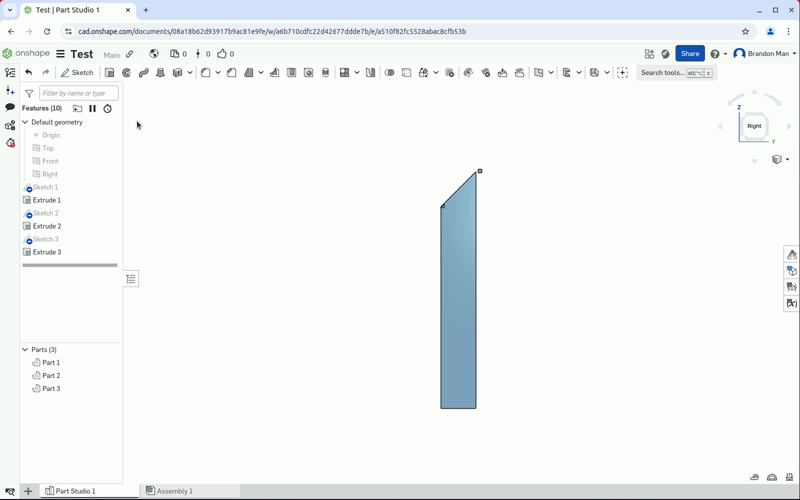
key(shift+h)
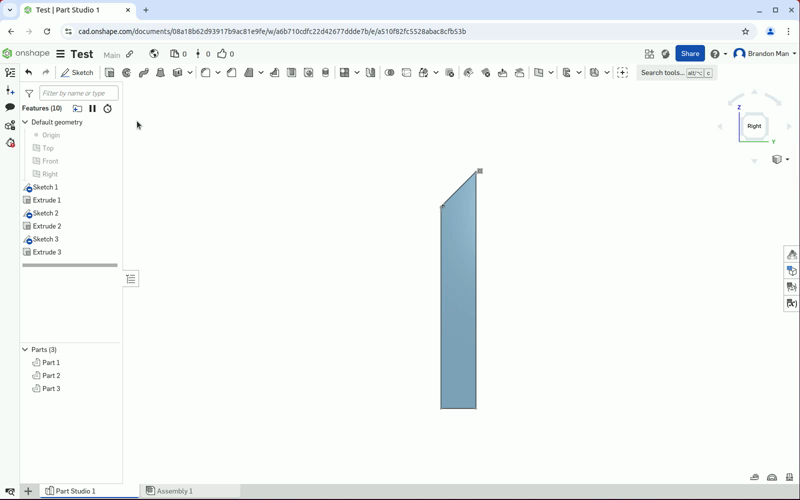
key(shift+h)
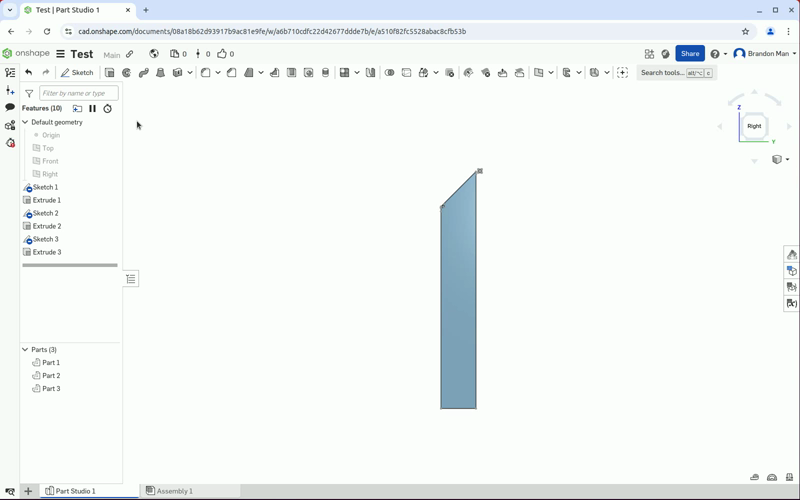
key(shift+7)
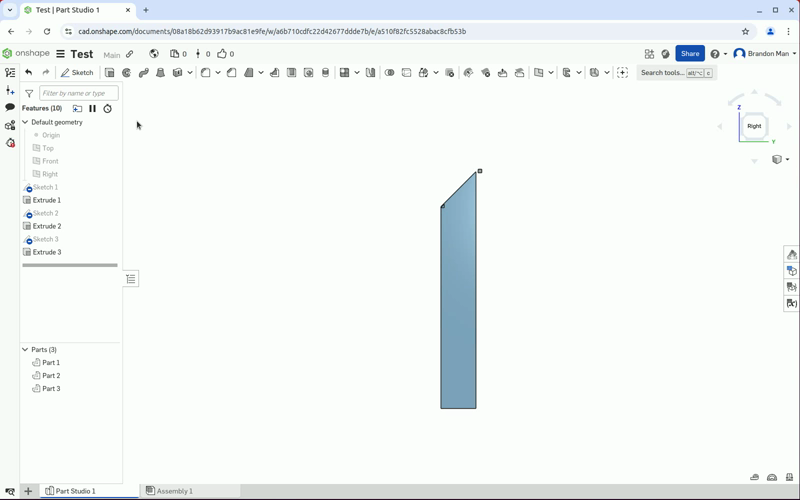
key(right, 2)
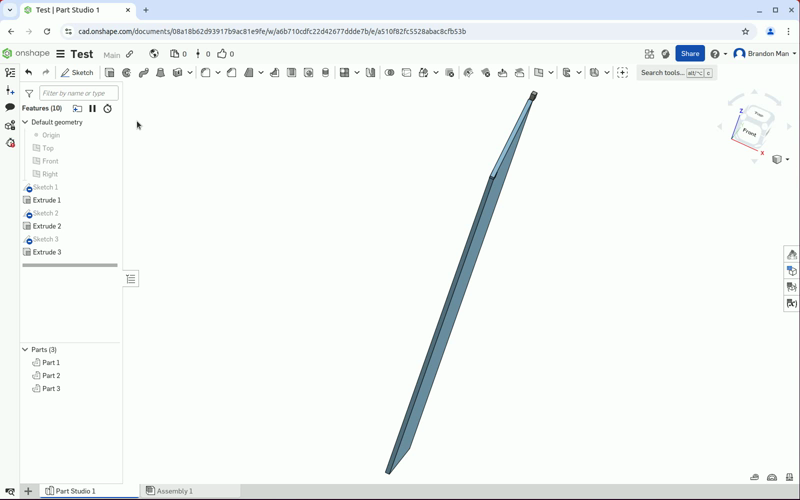
key(down, 2)
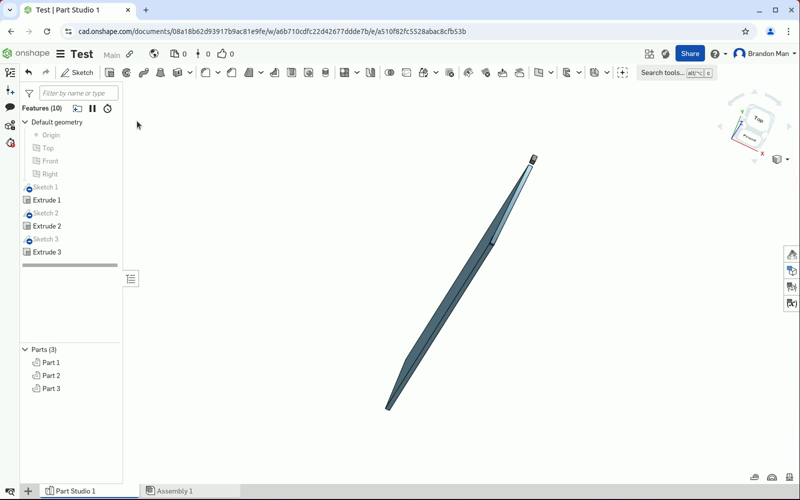
key(up, 2)
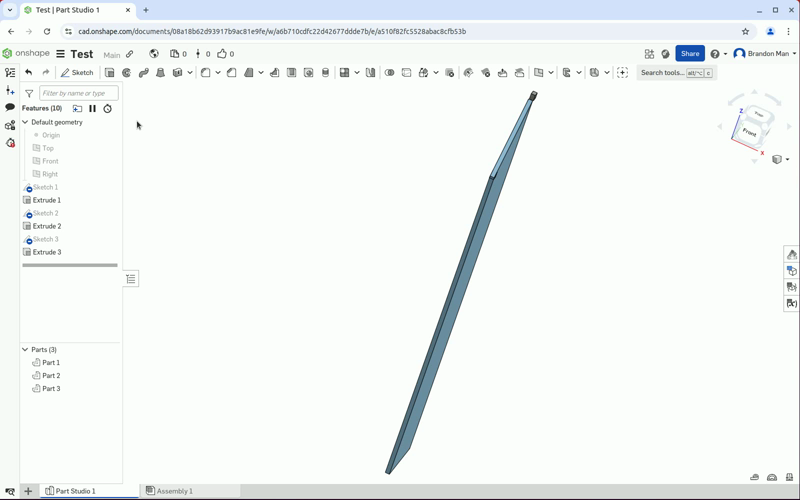
key(left, 2)
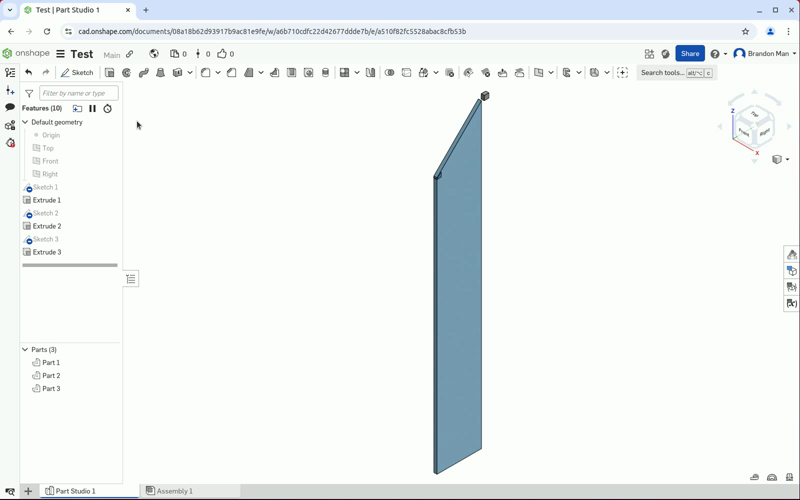
mouse_move(73, 189)
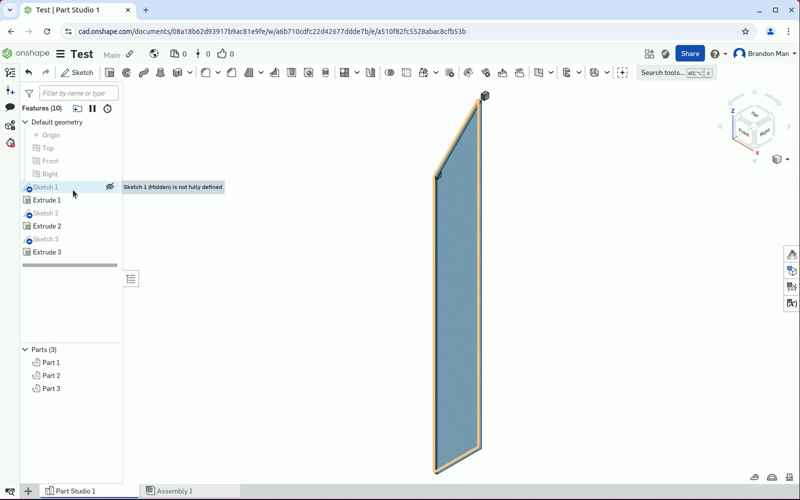
click(73, 189)